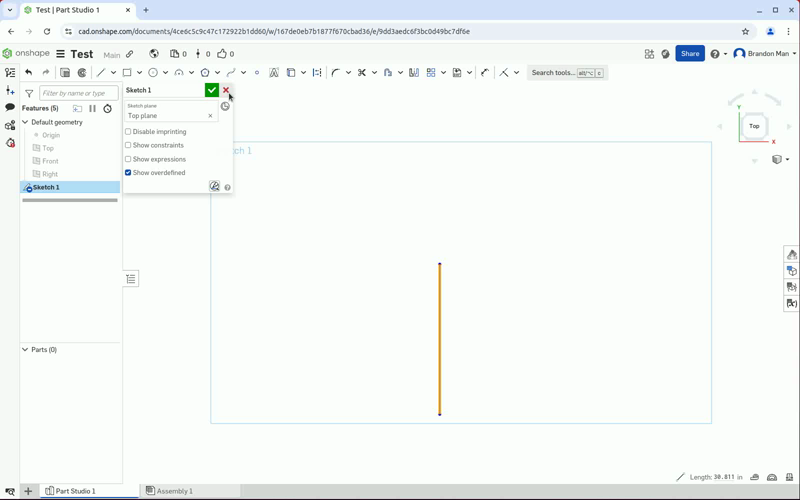
key(shift+h)
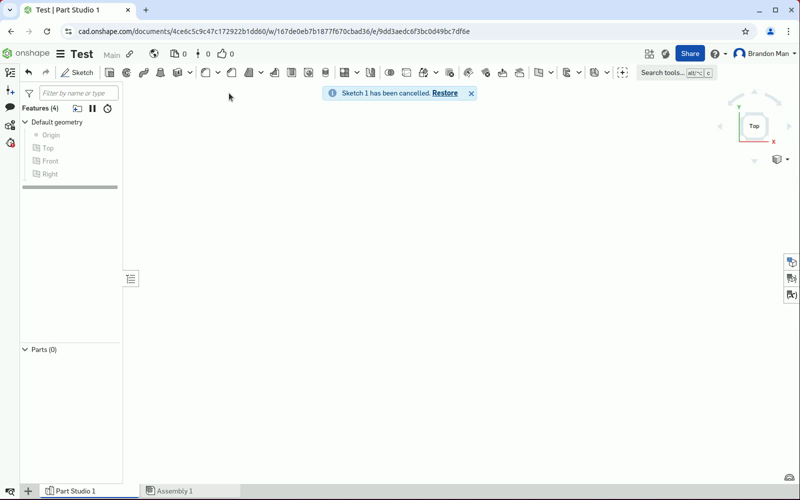
mouse_move(73, 352)
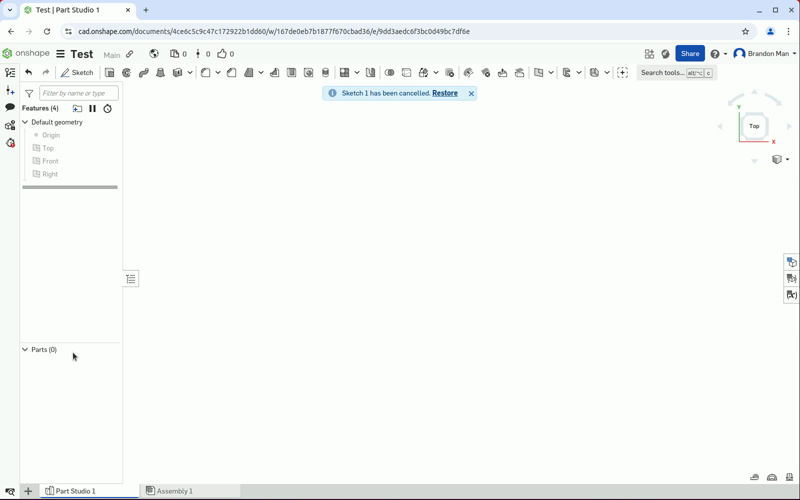
key(y)
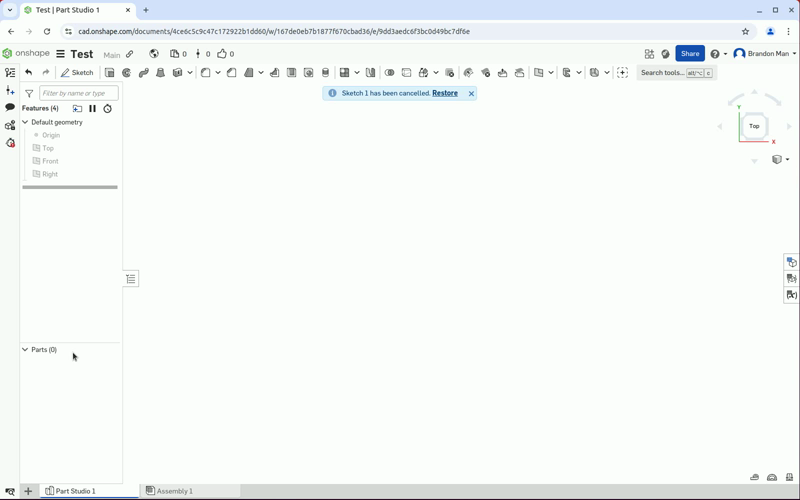
key(shift+p)
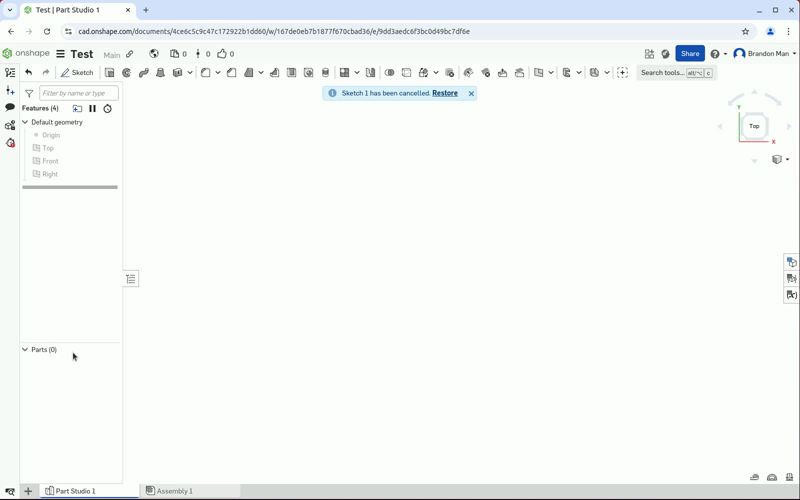
key(space)
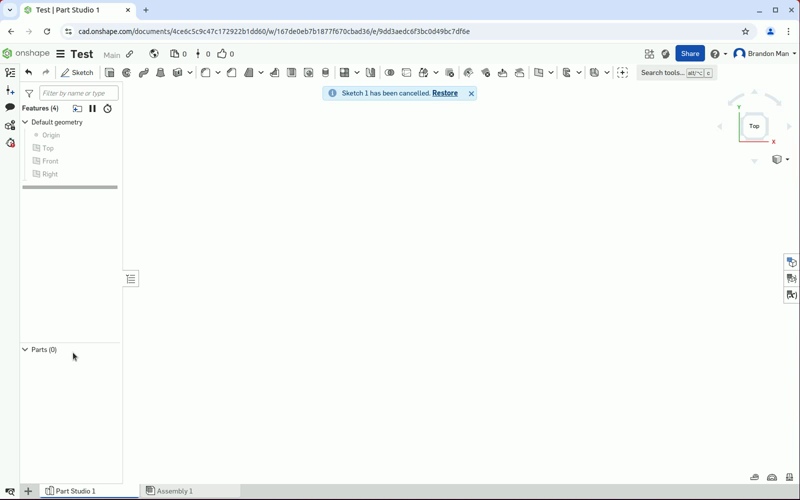
key_down(shift)
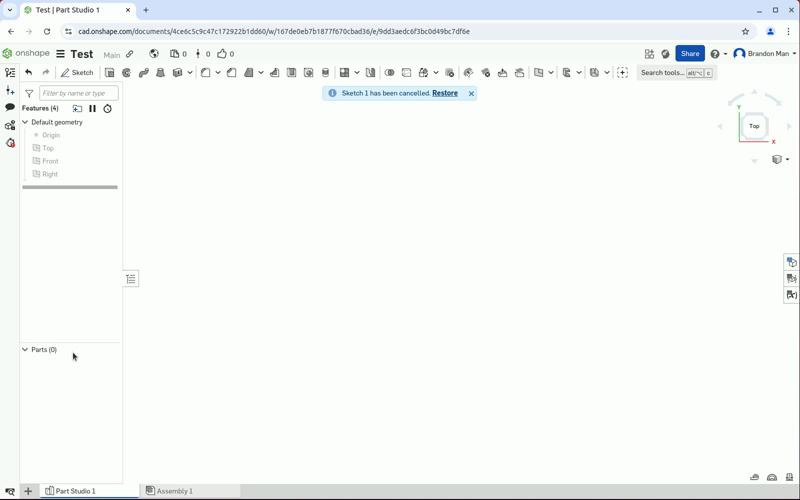
key(up)
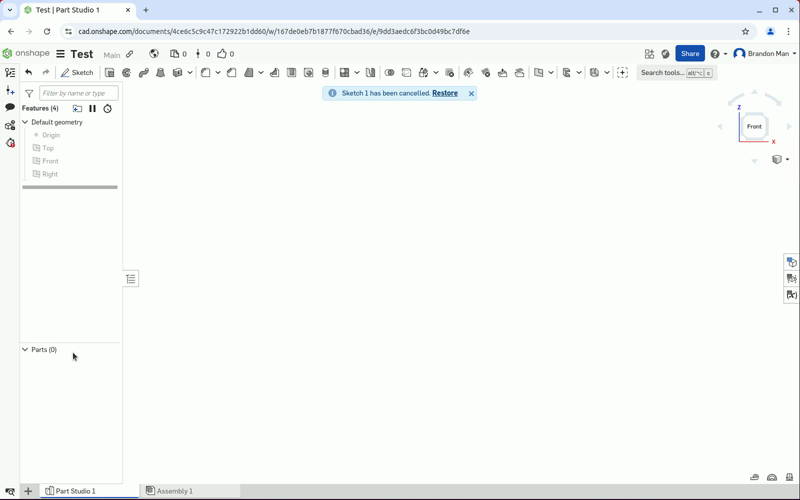
key_up(shift)
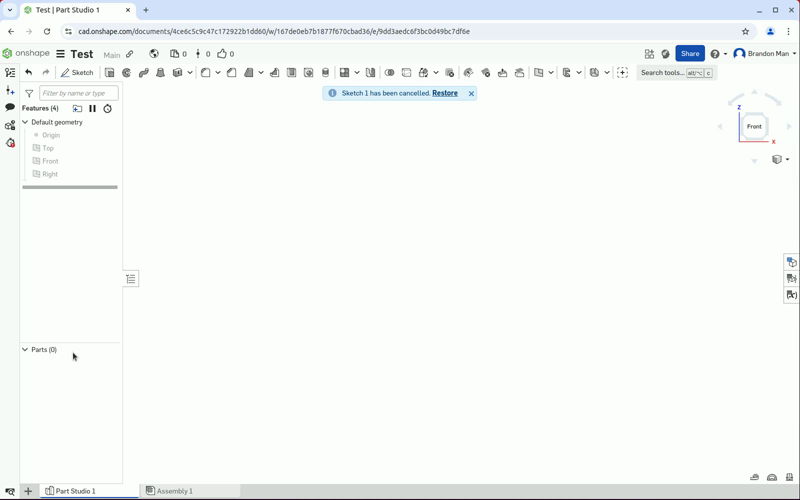
mouse_move(73, 352)
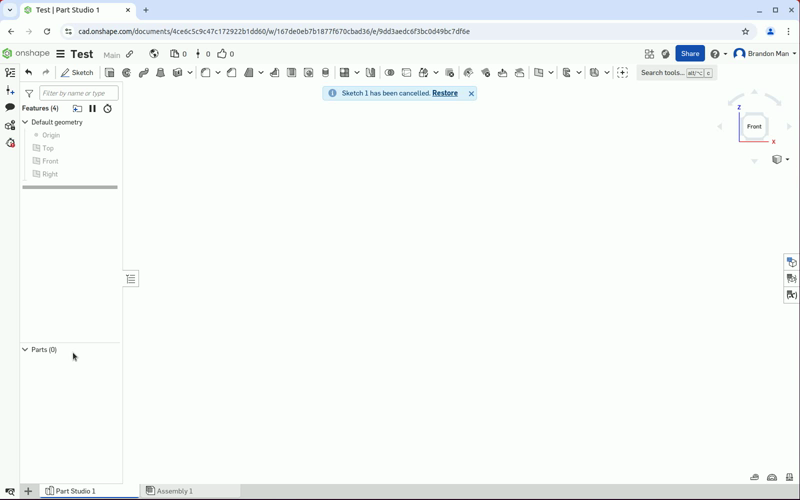
key(shift+y)
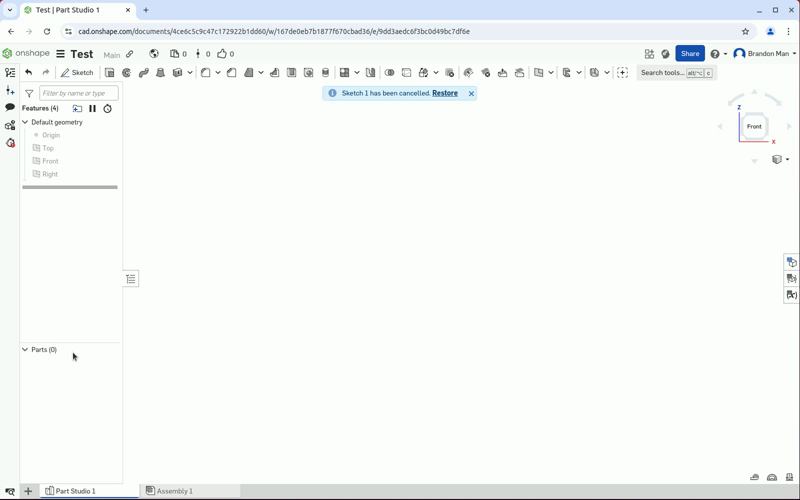
key(shift+s)
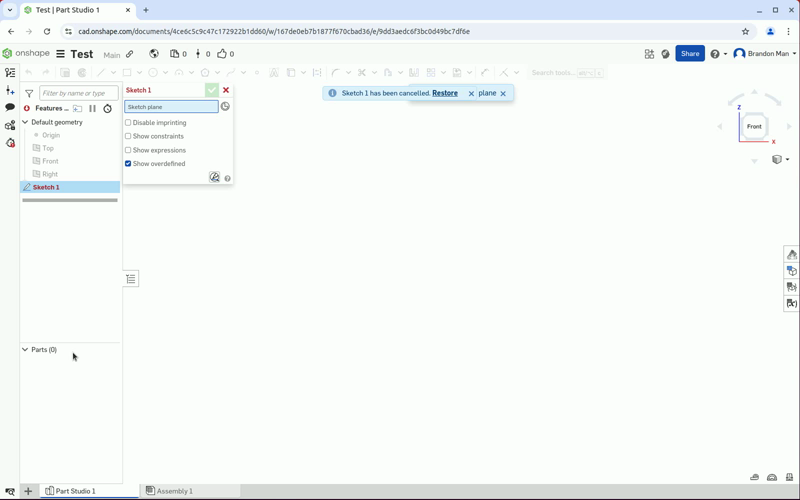
mouse_move(73, 163)
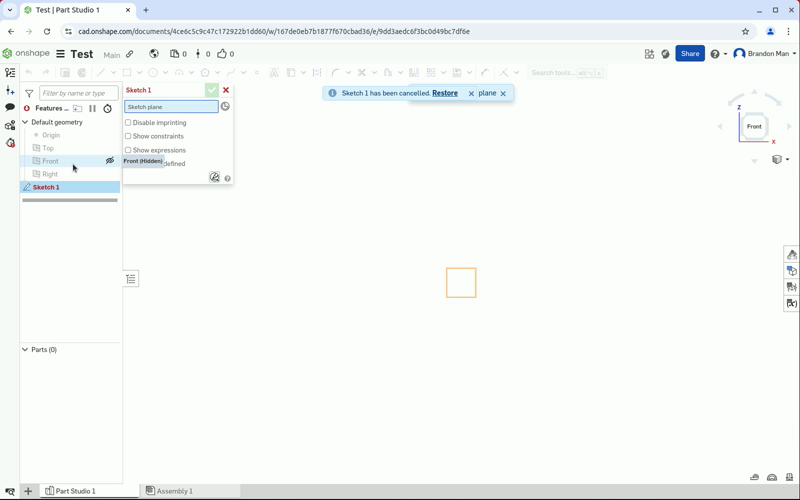
click(73, 163)
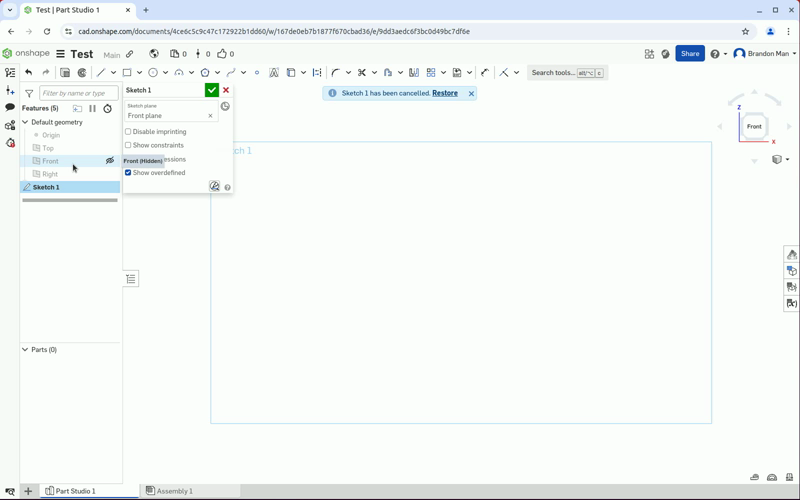
mouse_move(73, 352)
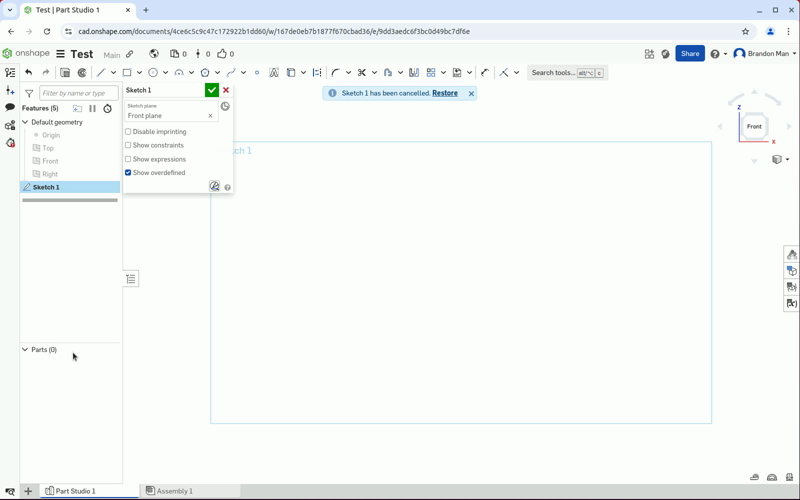
key(y)
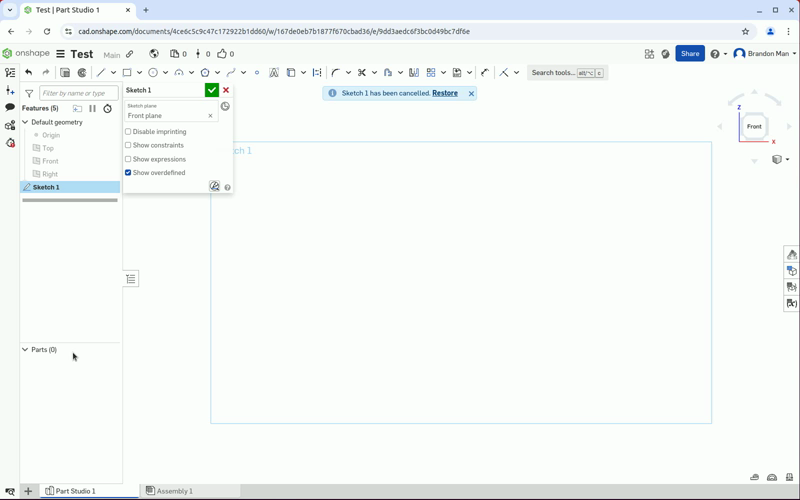
key(l)
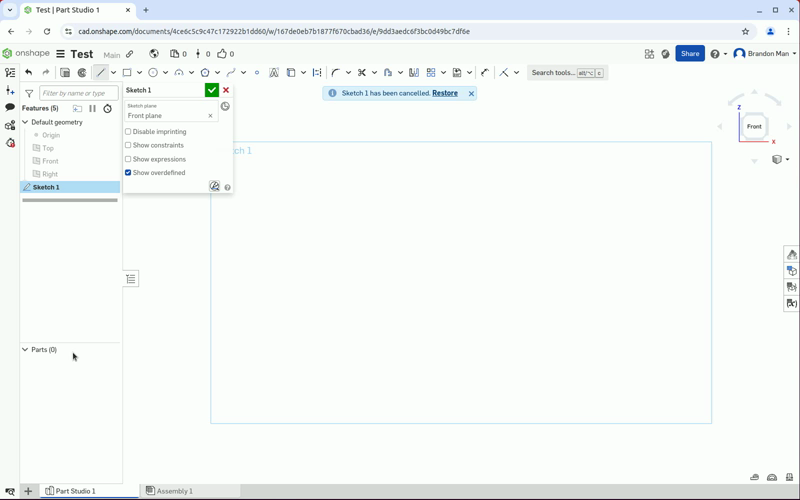
key_down(shift)
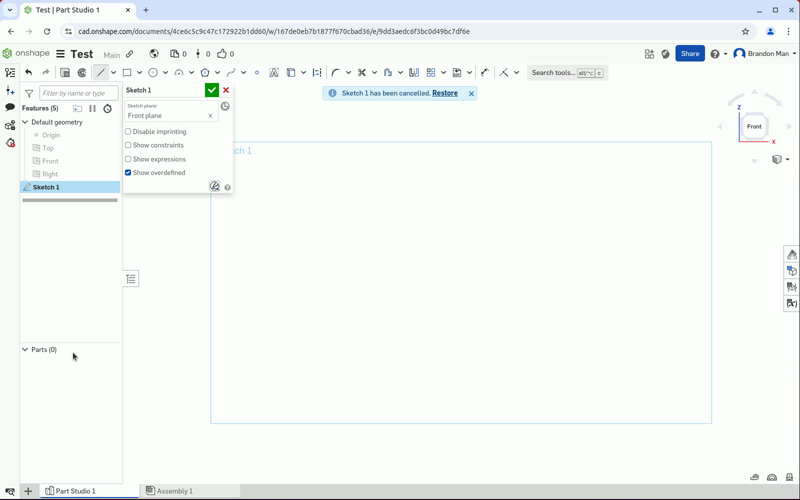
mouse_move(348, 298)
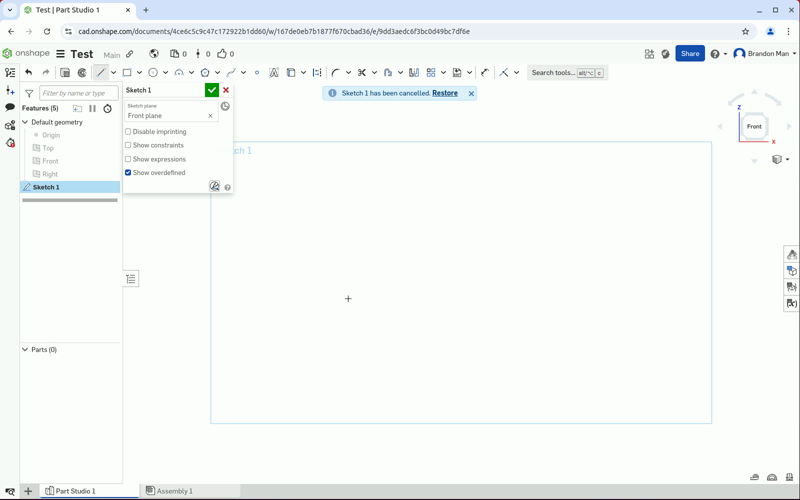
click(348, 298)
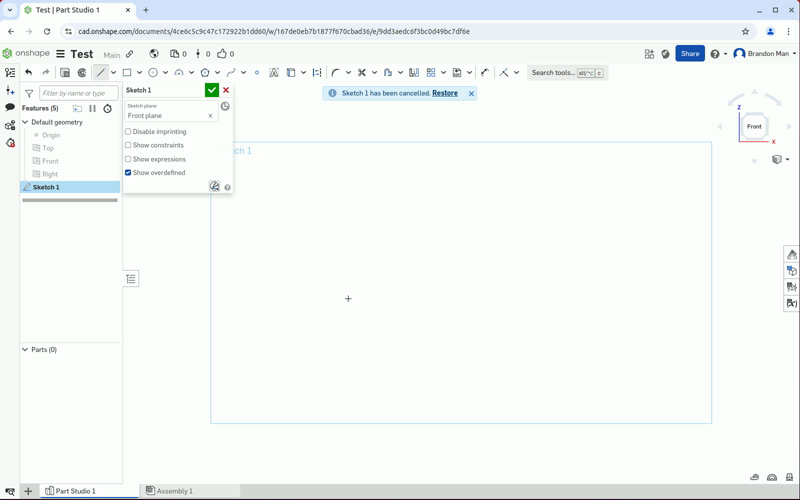
key_up(shift)
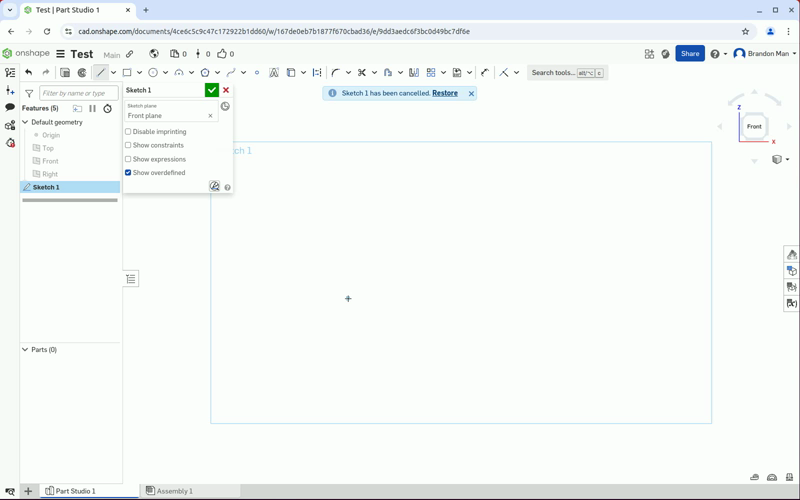
key_down(shift)
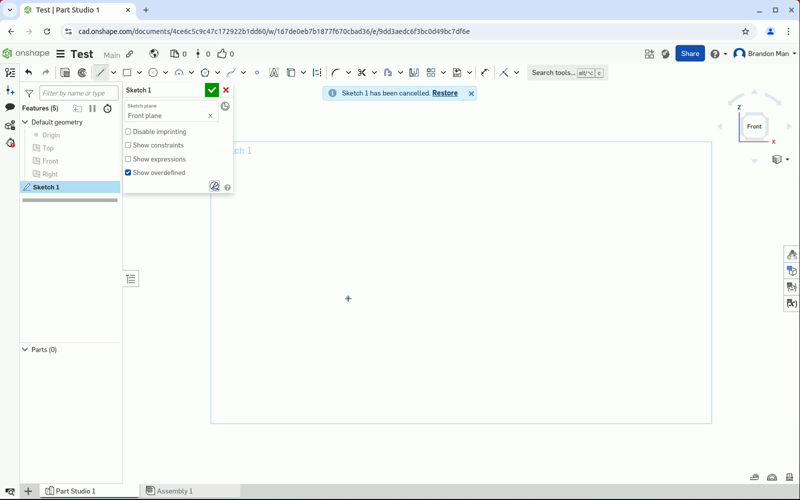
mouse_move(572, 298)
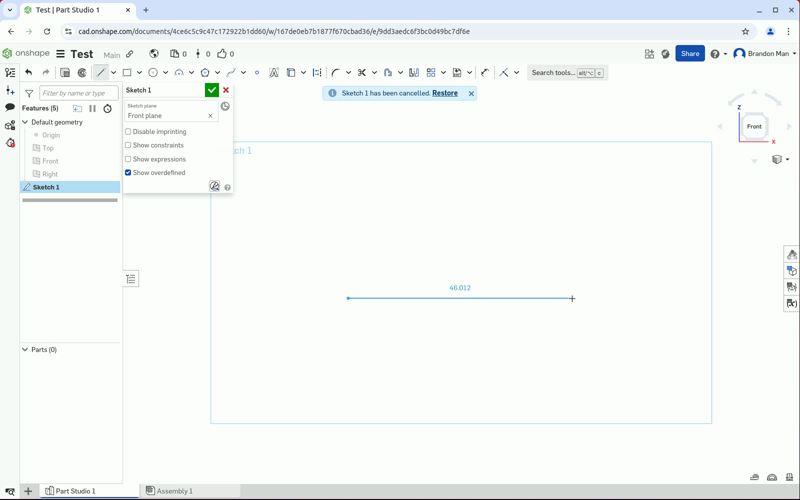
click(572, 298)
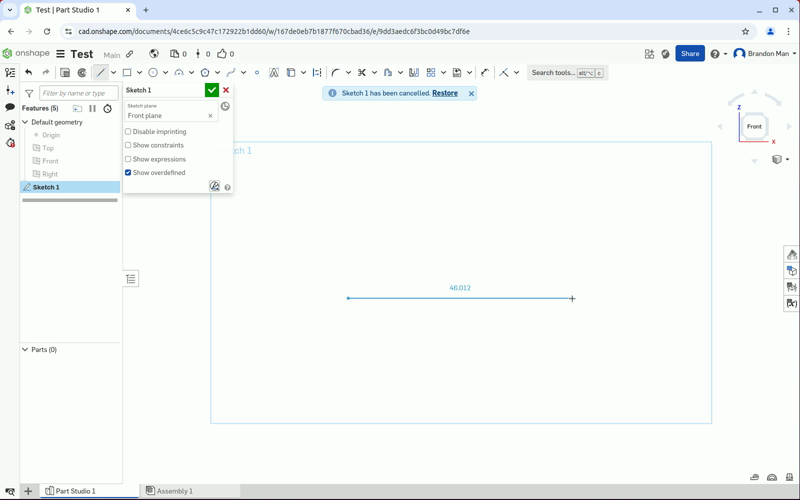
key_up(shift)
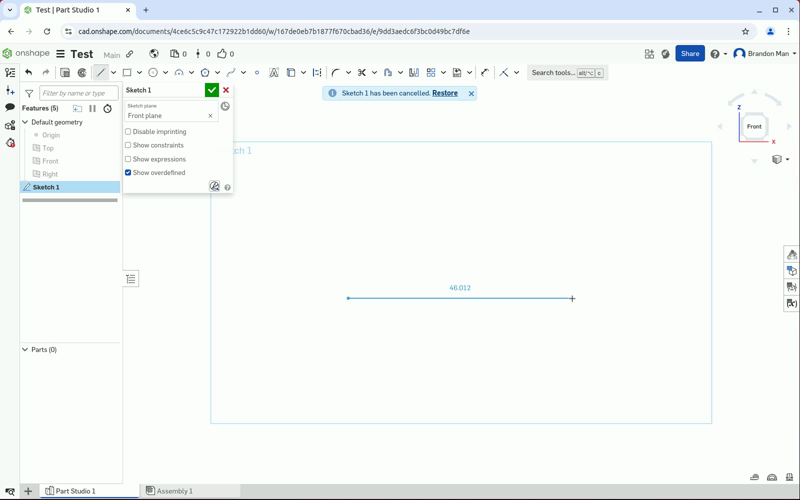
key_down(shift)
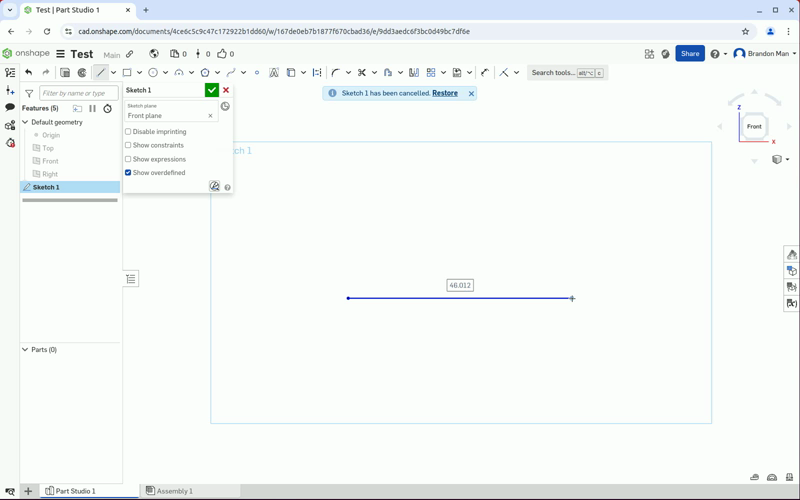
mouse_move(589, 298)
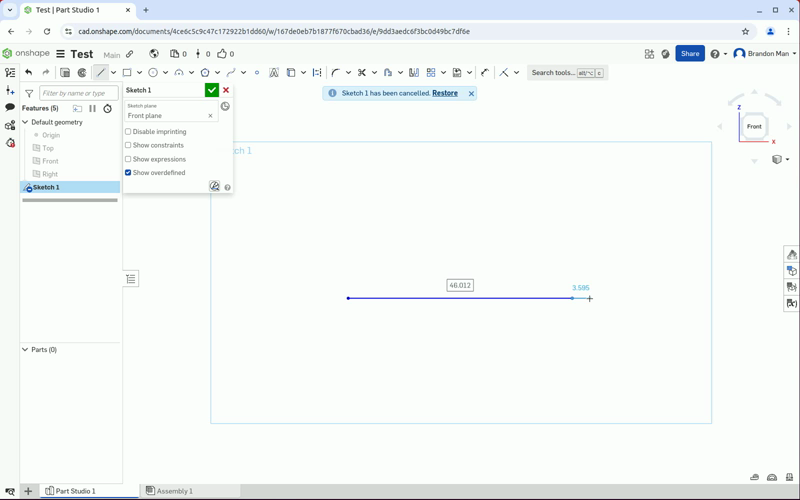
mouse_move(572, 267)
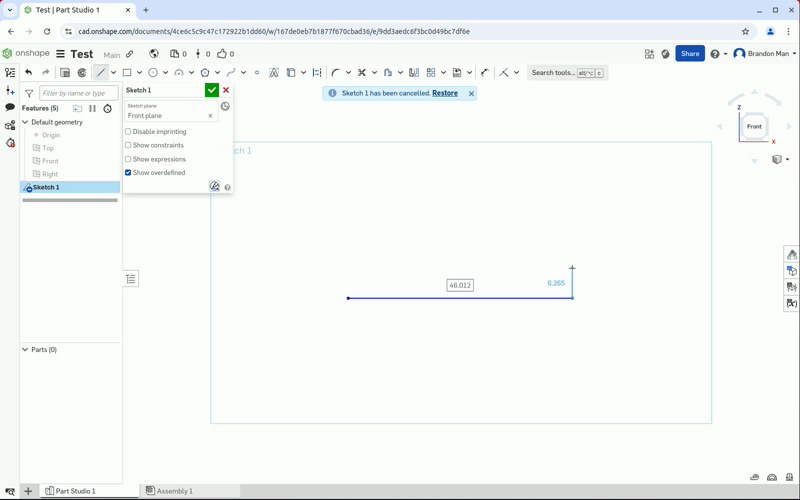
click(572, 267)
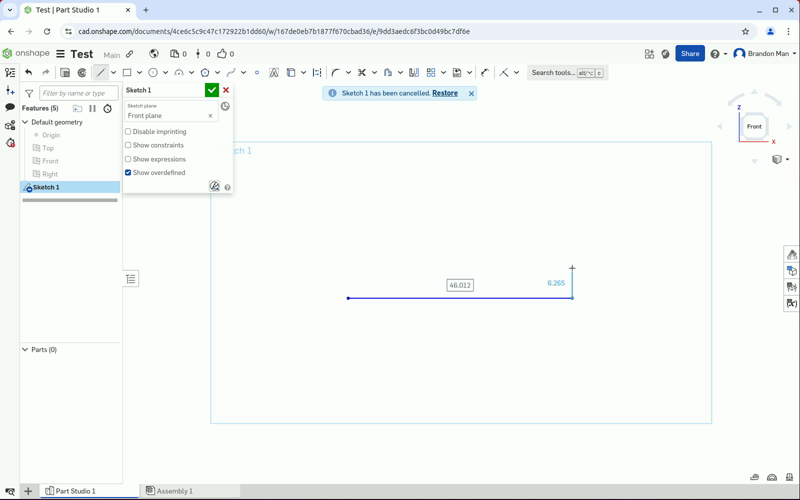
key_up(shift)
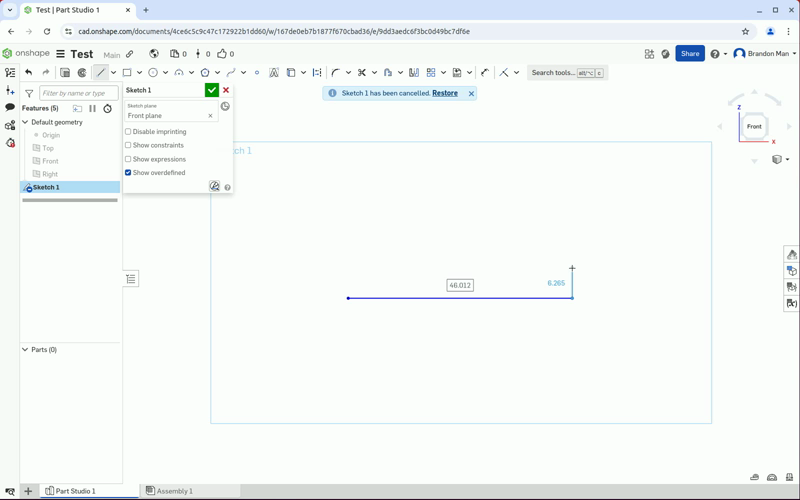
key_down(shift)
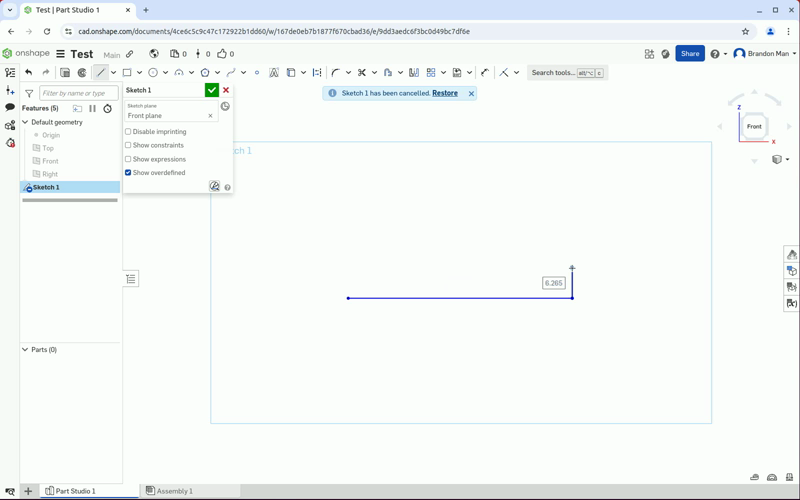
mouse_move(496, 267)
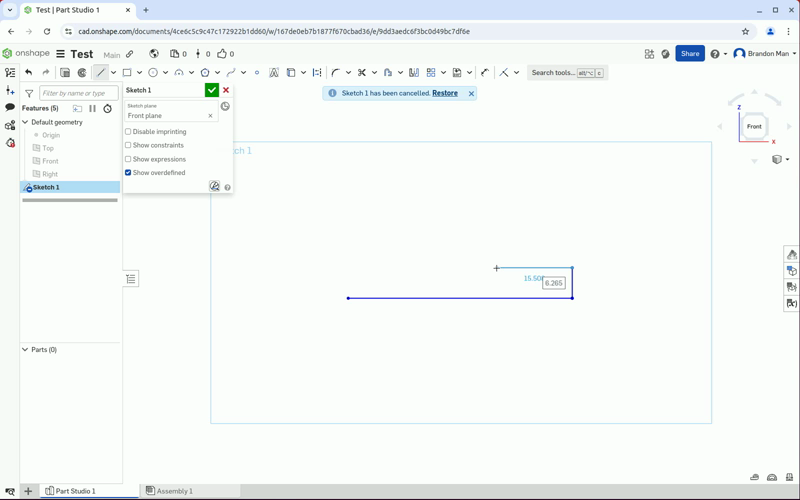
click(496, 267)
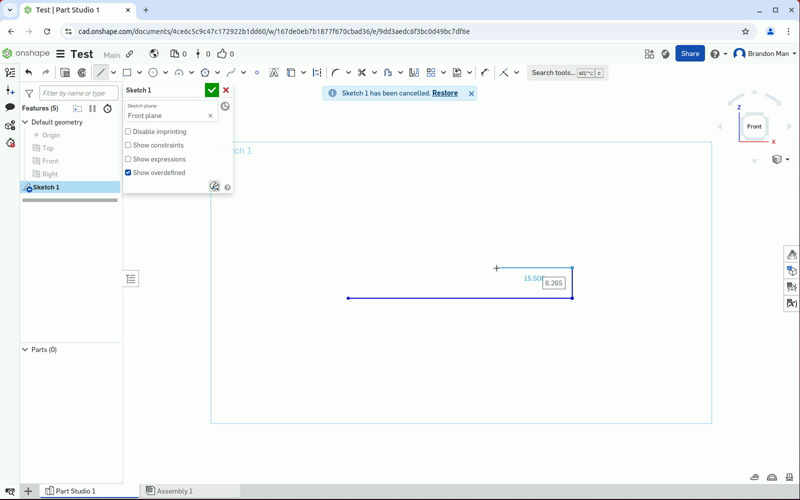
key_up(shift)
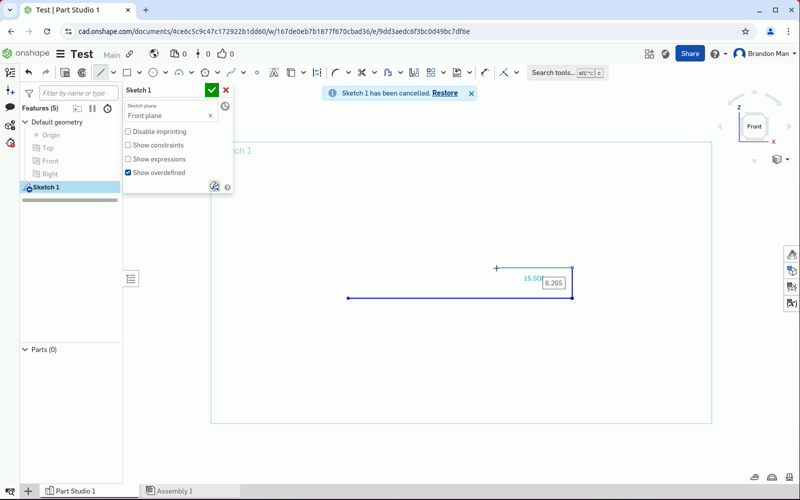
key_down(shift)
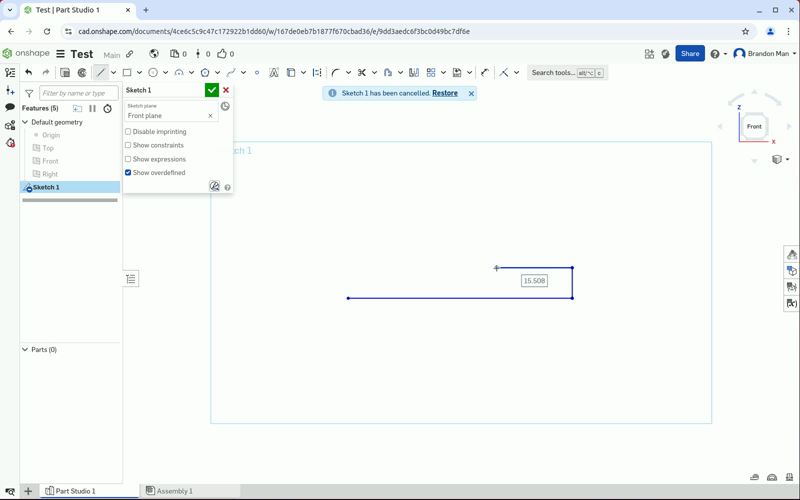
mouse_move(526, 267)
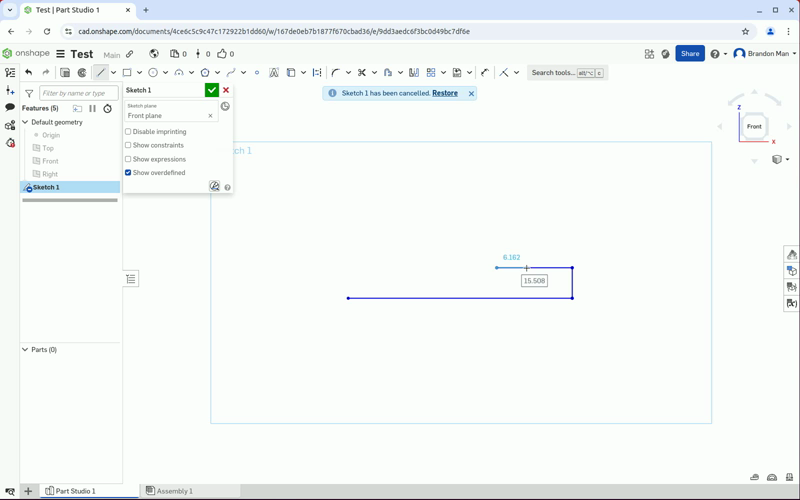
mouse_move(496, 281)
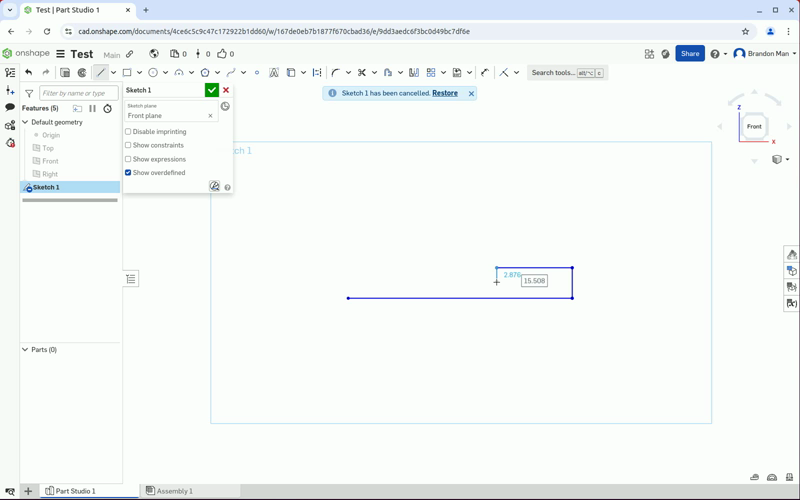
click(496, 281)
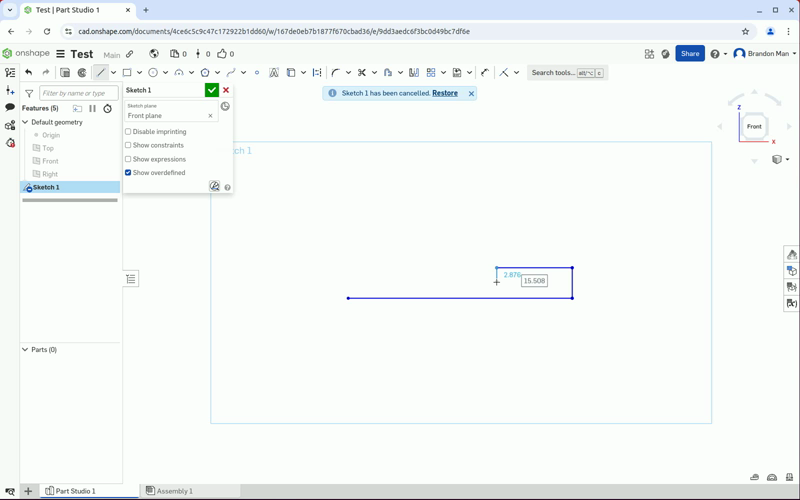
key_up(shift)
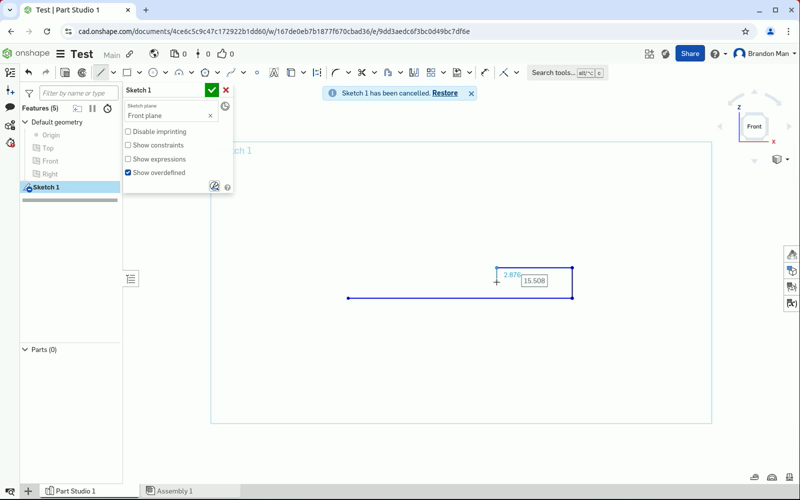
key_down(shift)
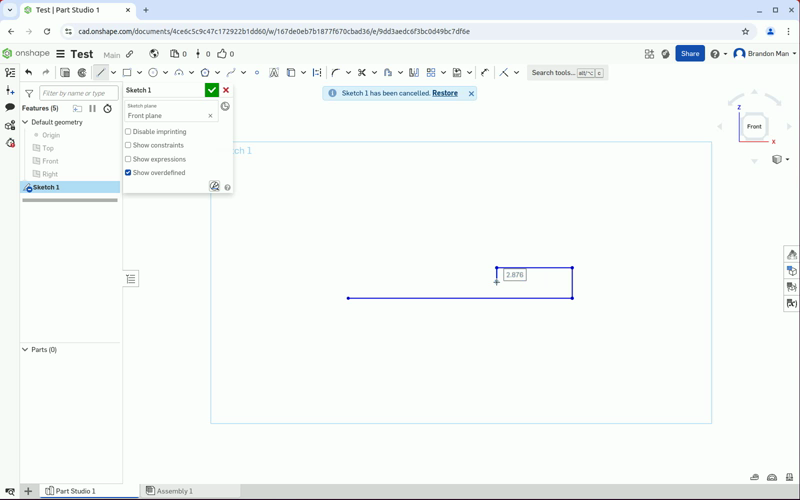
mouse_move(423, 281)
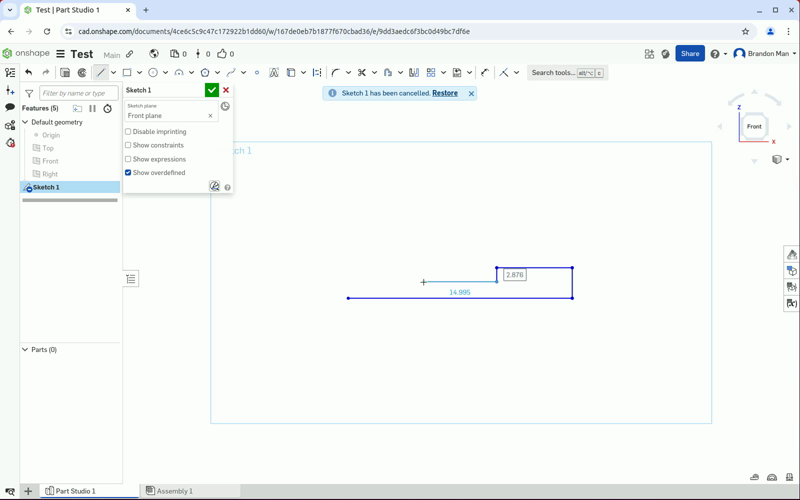
click(423, 281)
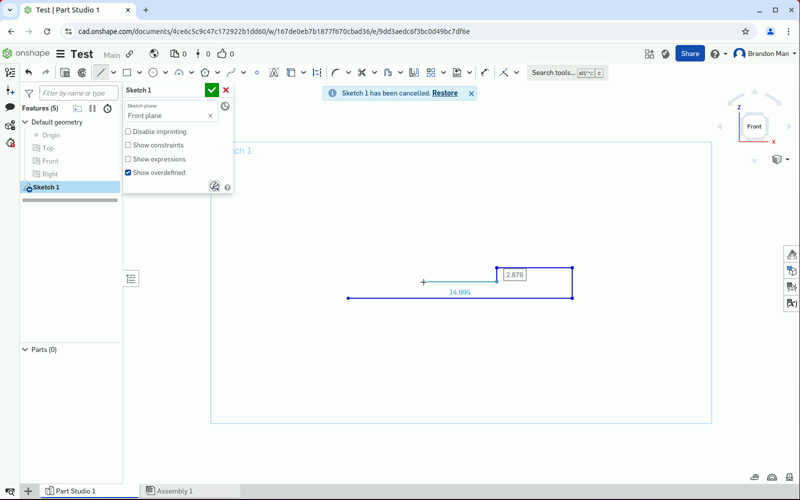
key_up(shift)
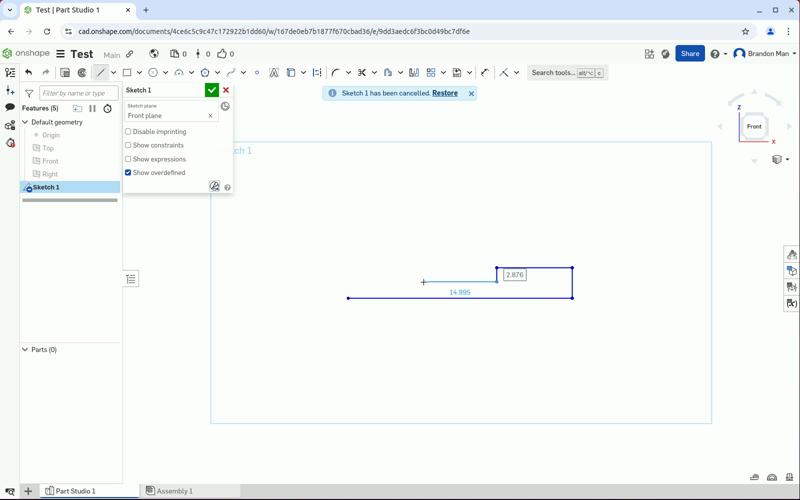
key_down(shift)
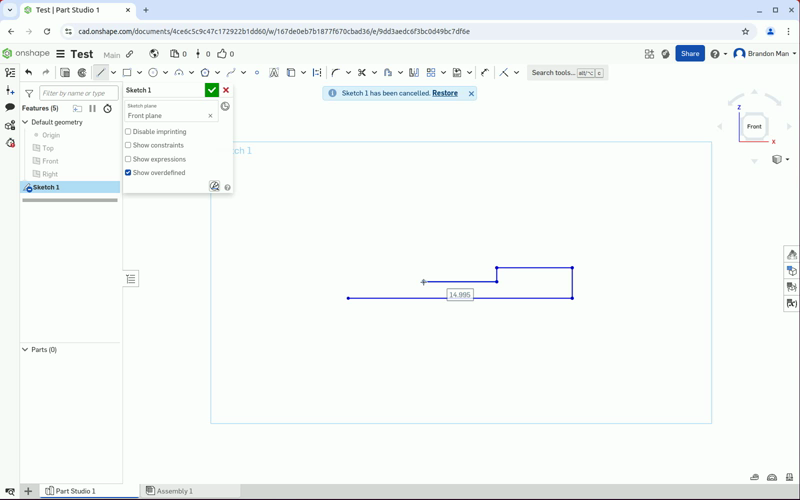
mouse_move(453, 281)
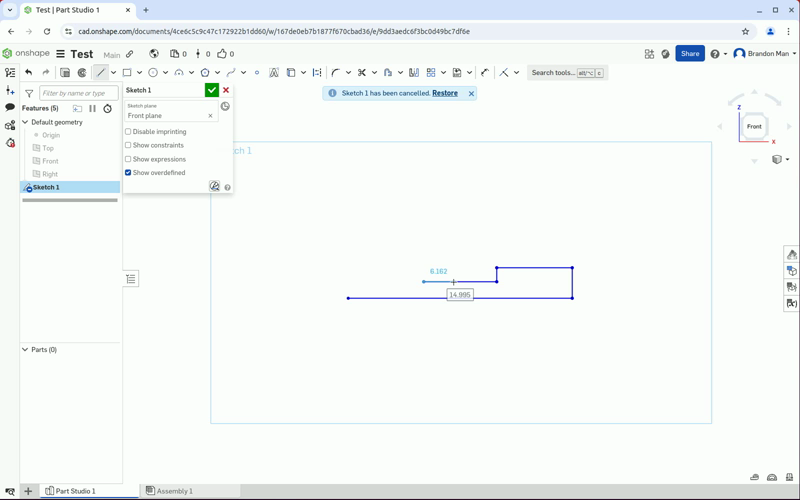
mouse_move(423, 267)
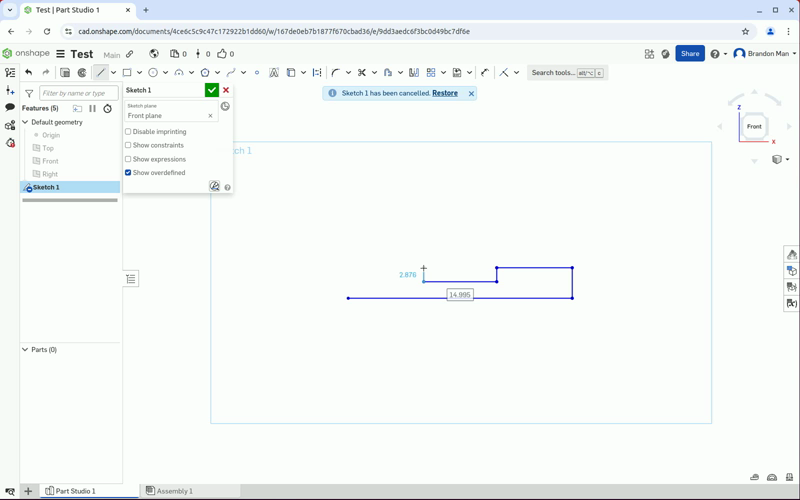
click(423, 267)
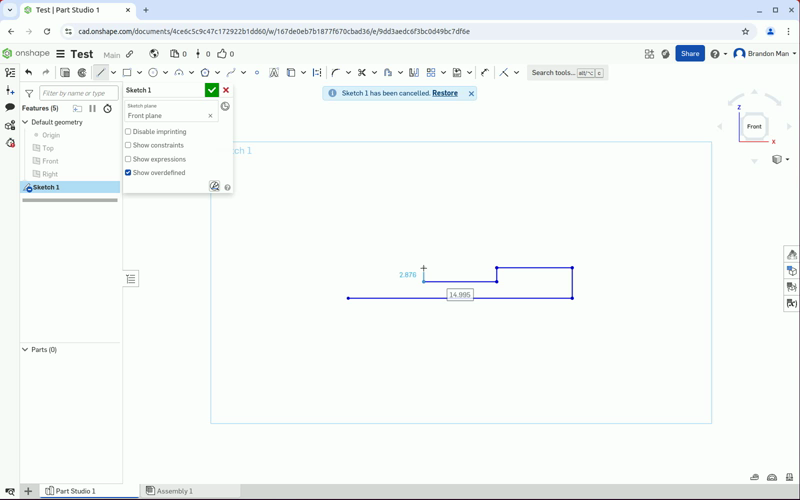
key_up(shift)
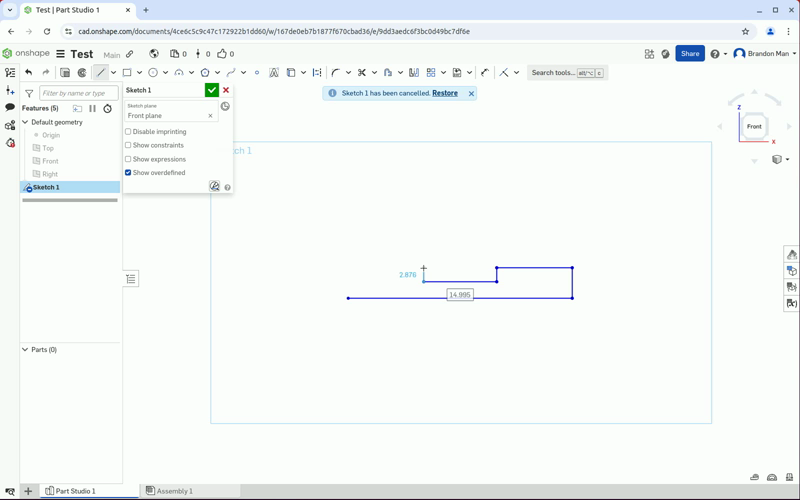
key_down(shift)
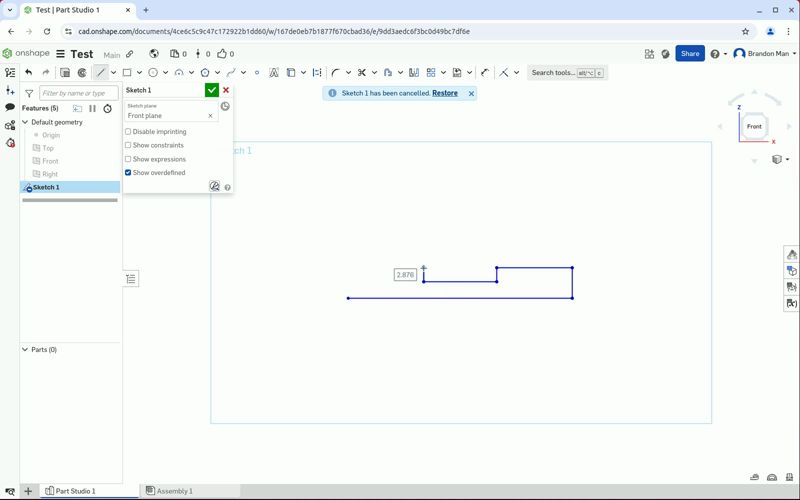
mouse_move(348, 267)
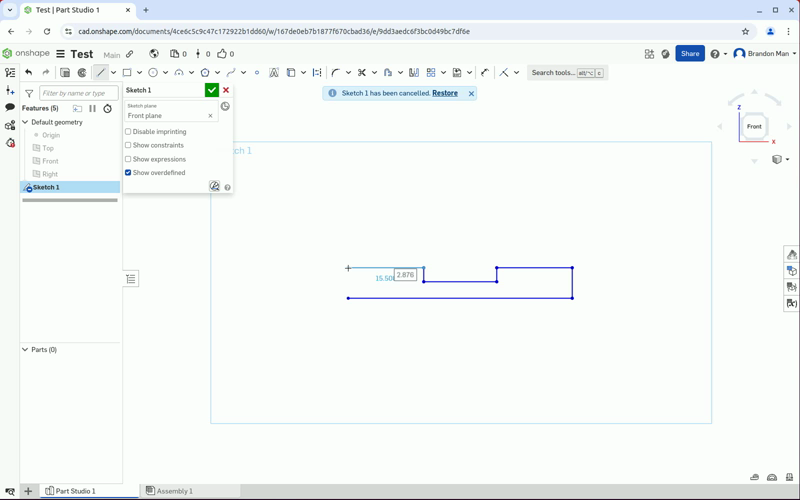
click(348, 267)
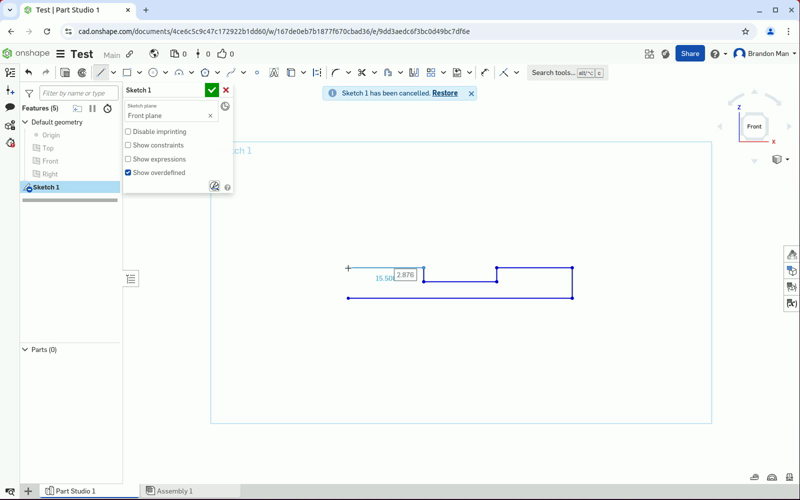
key_up(shift)
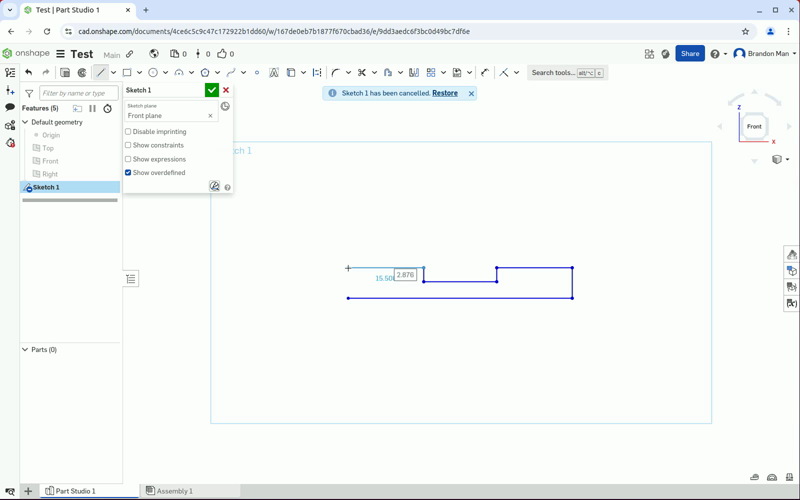
mouse_move(378, 267)
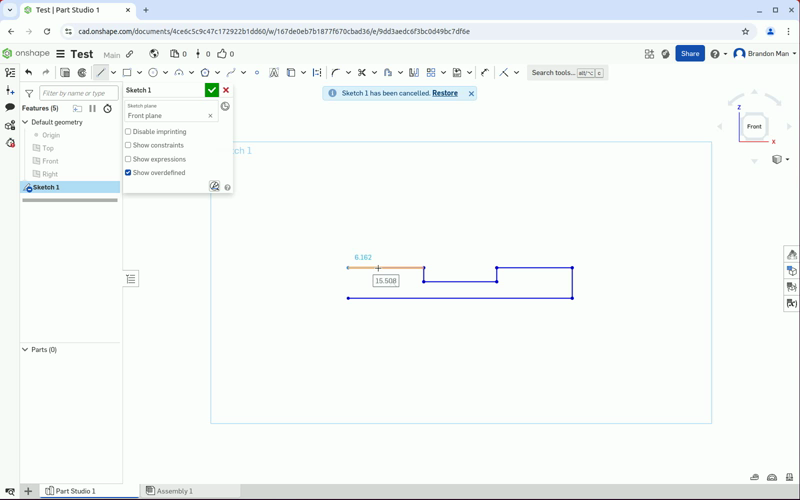
key_down(shift)
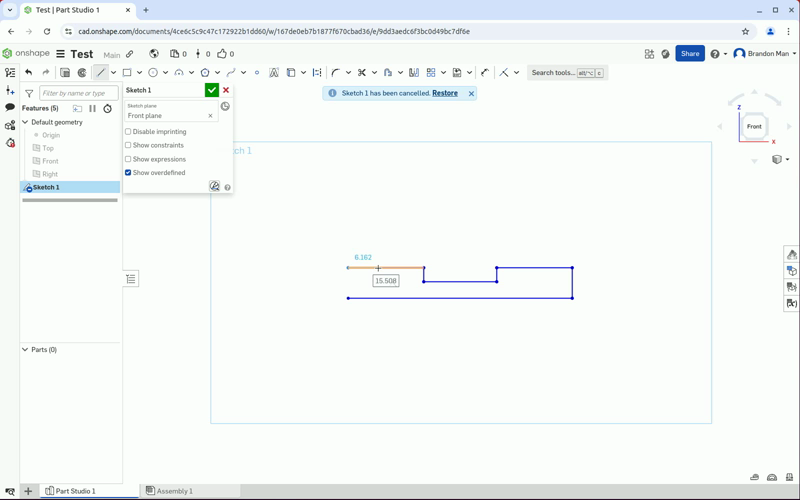
mouse_move(348, 298)
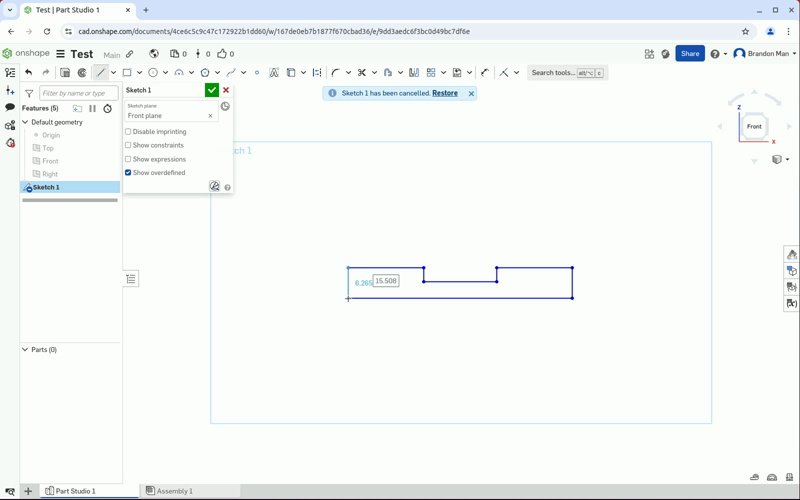
key_up(shift)
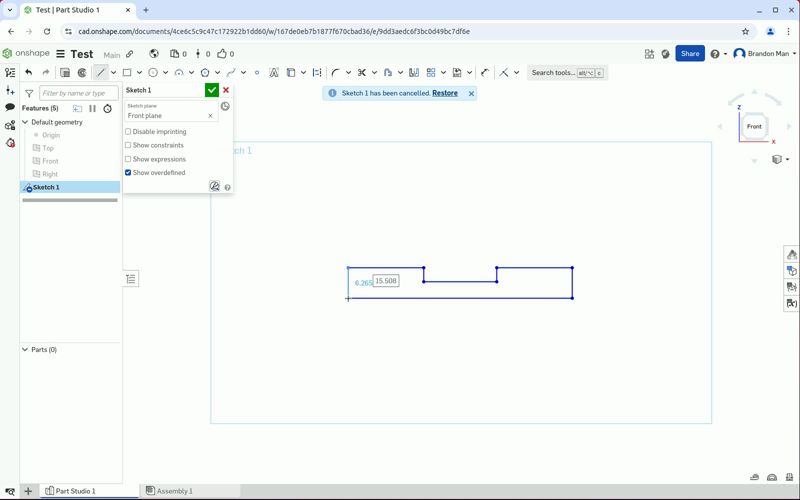
click(348, 298)
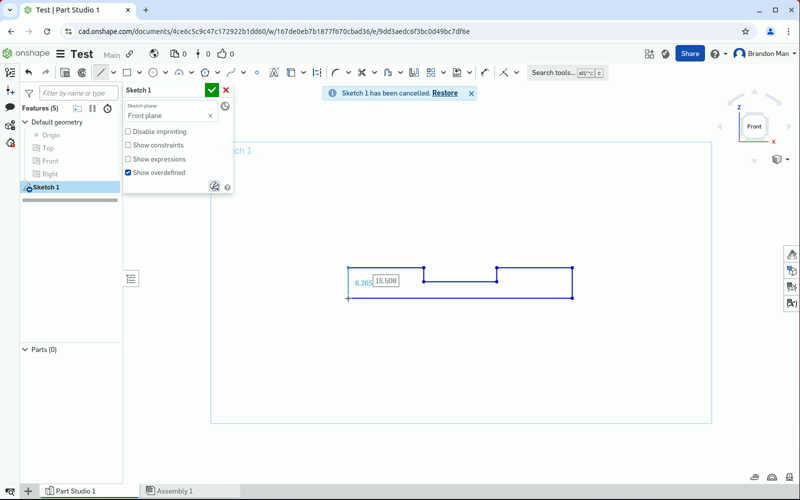
key(esc)
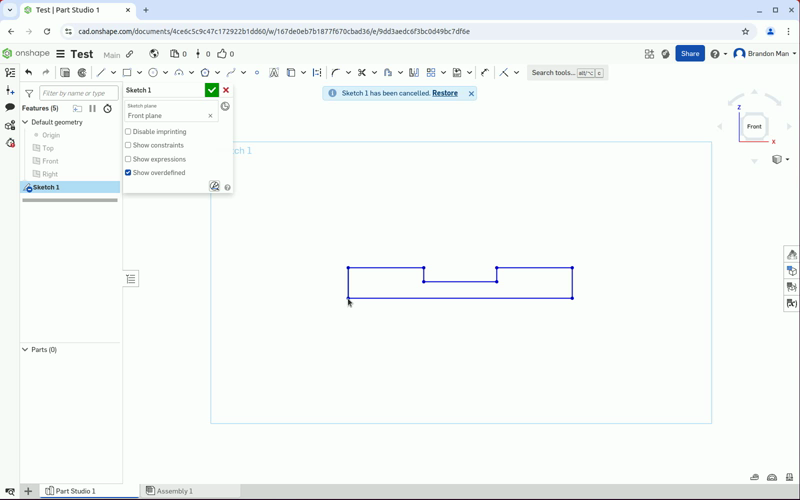
mouse_move(503, 287)
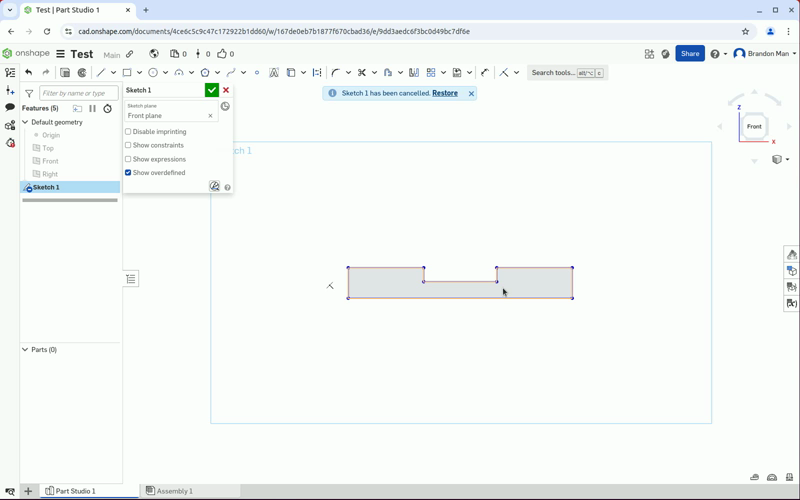
click(503, 287)
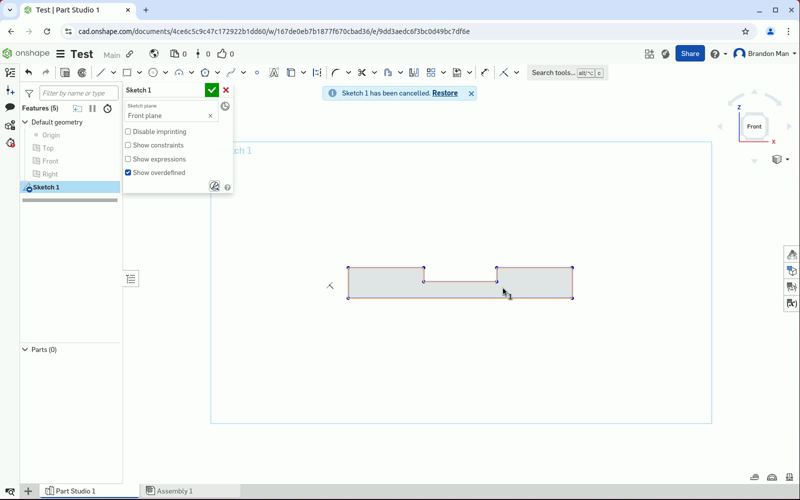
mouse_move(73, 352)
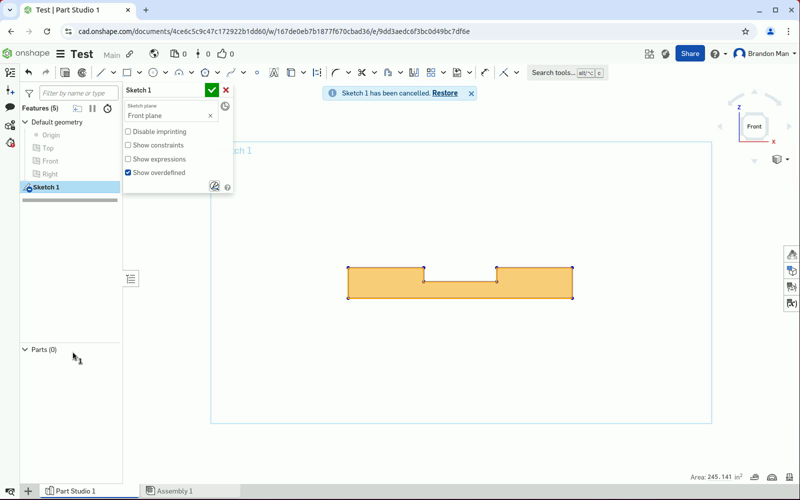
key(shift+y)
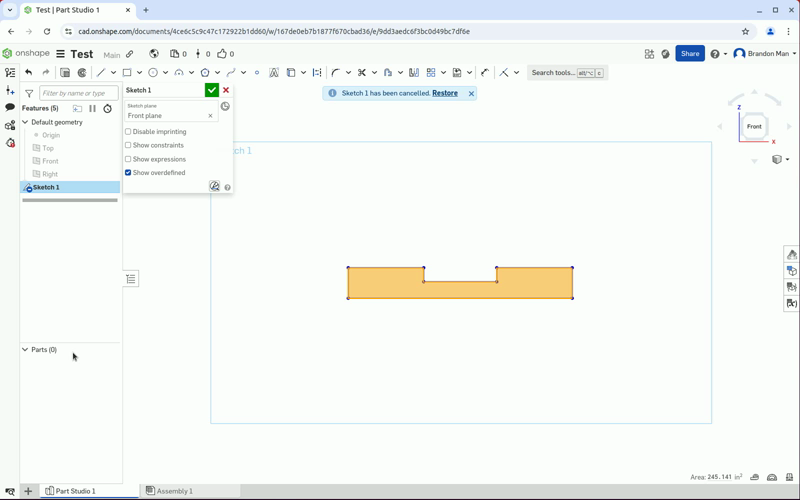
key(shift+e)
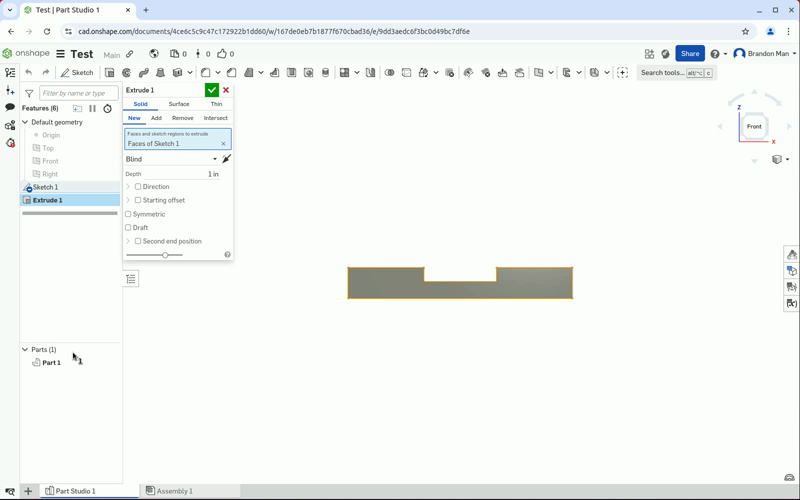
mouse_move(143, 106)
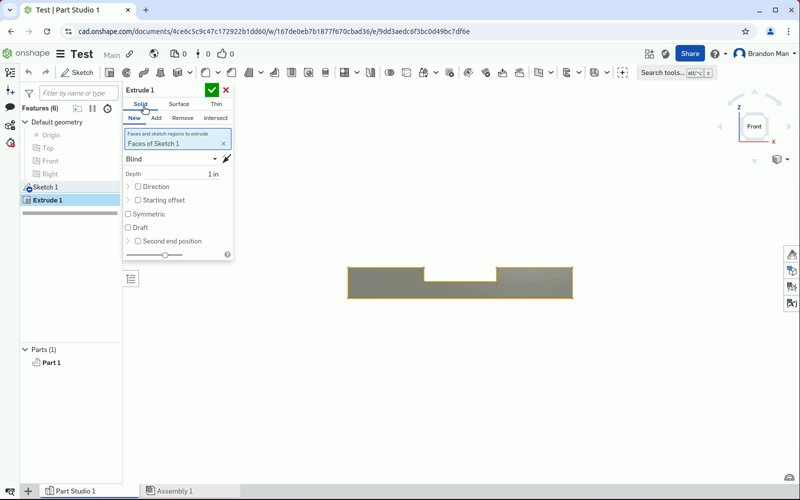
click(143, 106)
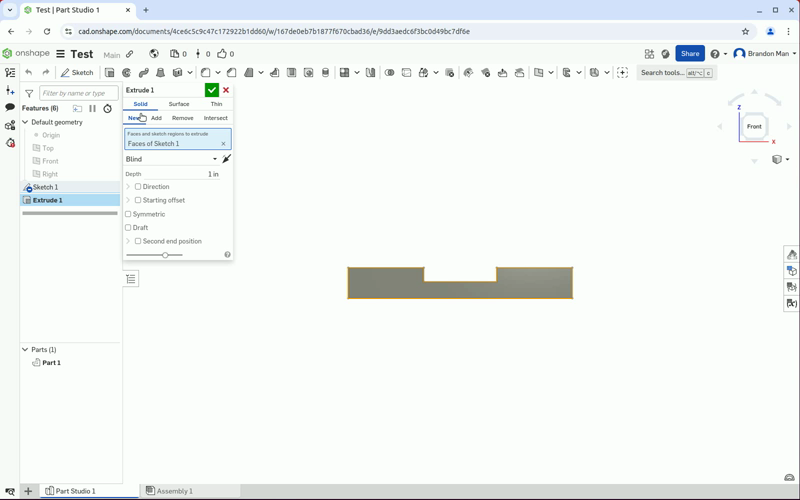
mouse_move(137, 120)
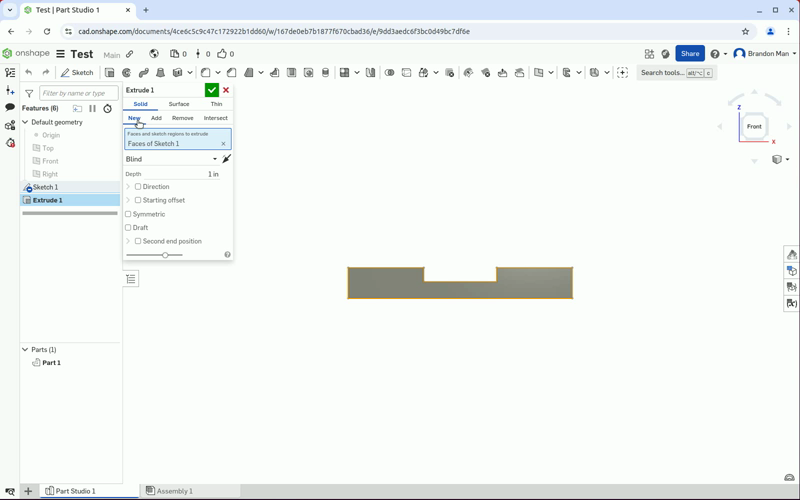
click(137, 120)
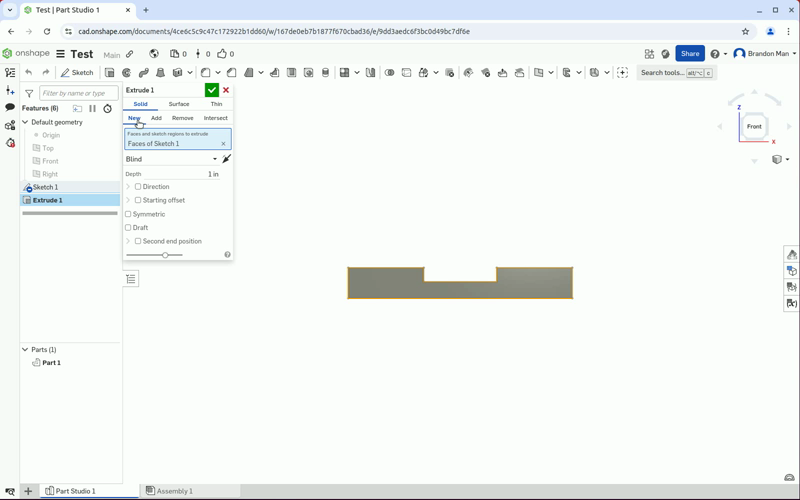
key(tab, 4)
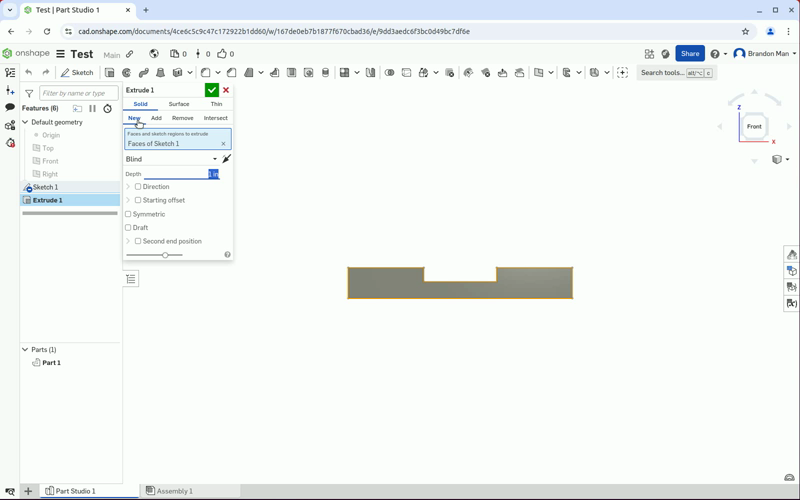
text(6.258)
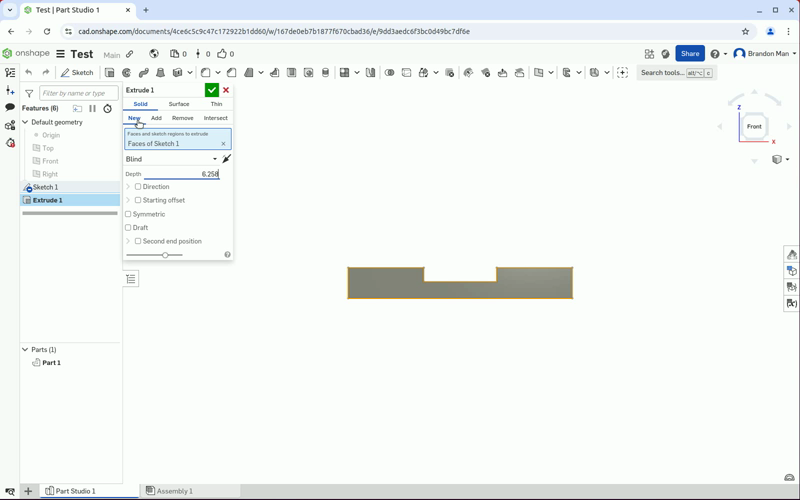
key(tab, 3)
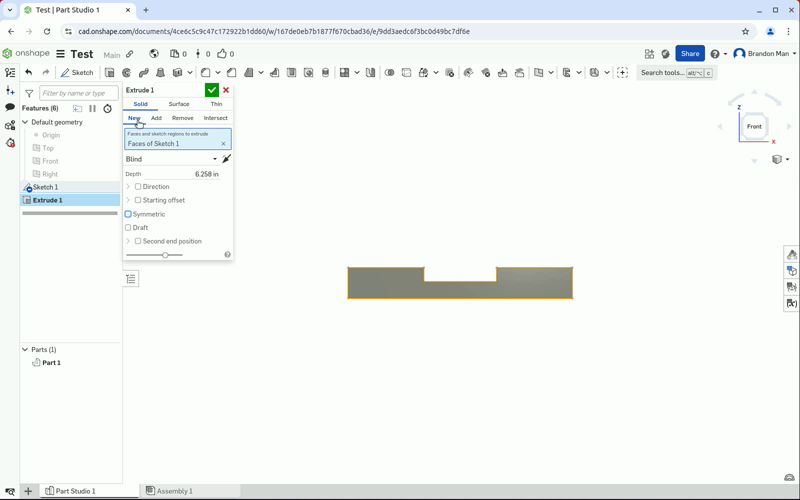
key(space)
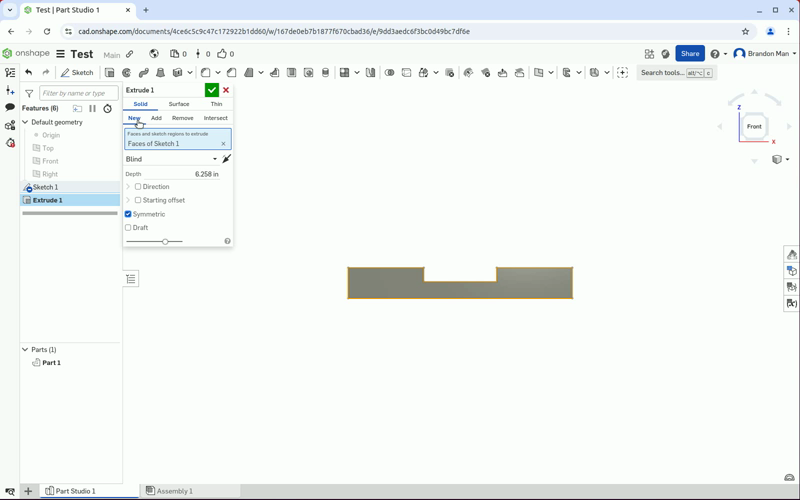
key(enter)
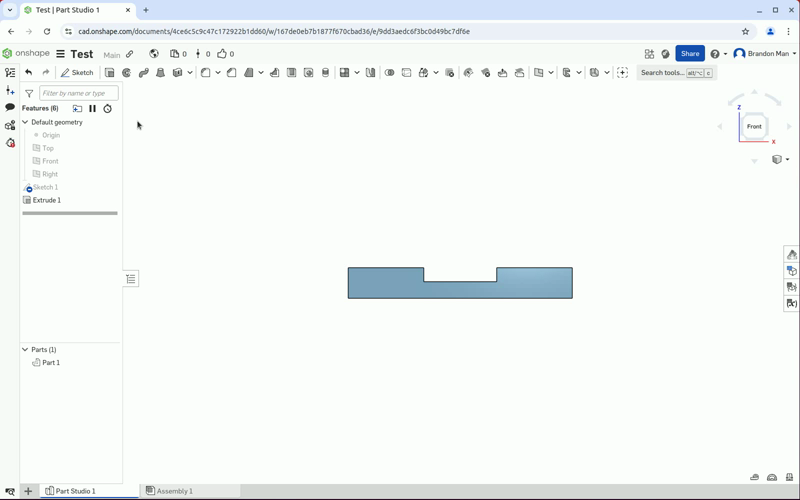
key(shift+h)
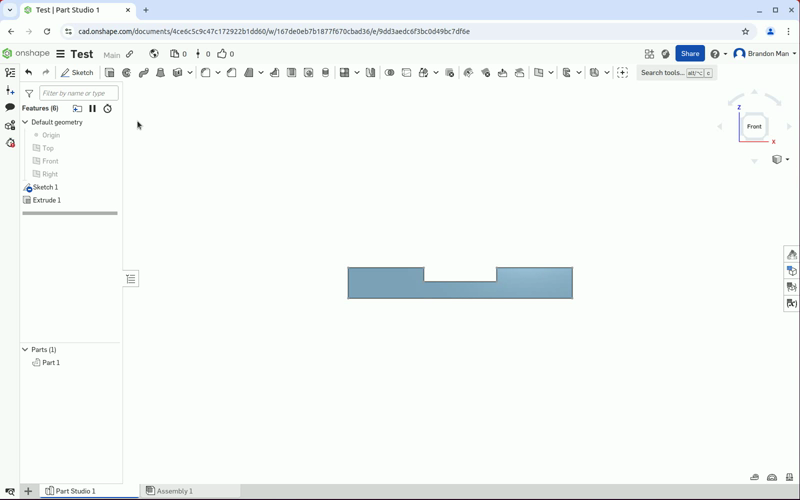
key(shift+h)
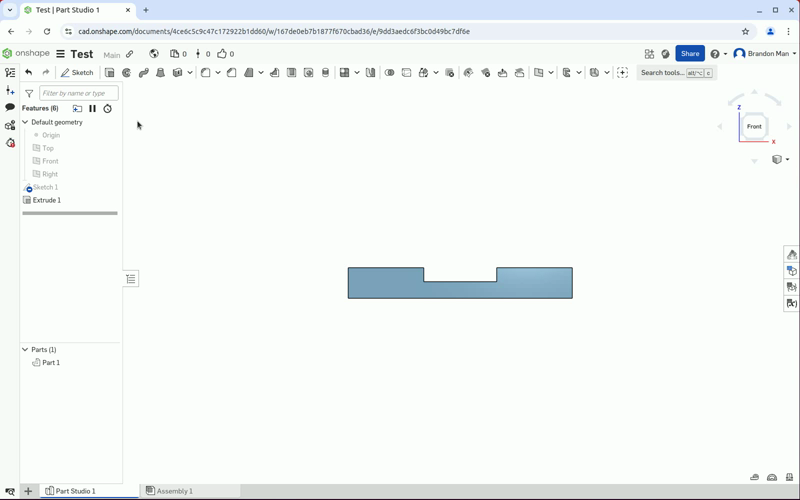
mouse_move(73, 189)
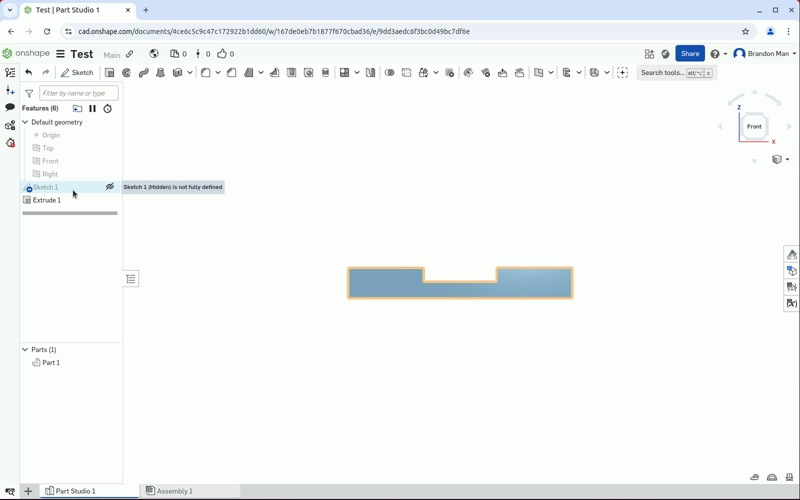
click(73, 189)
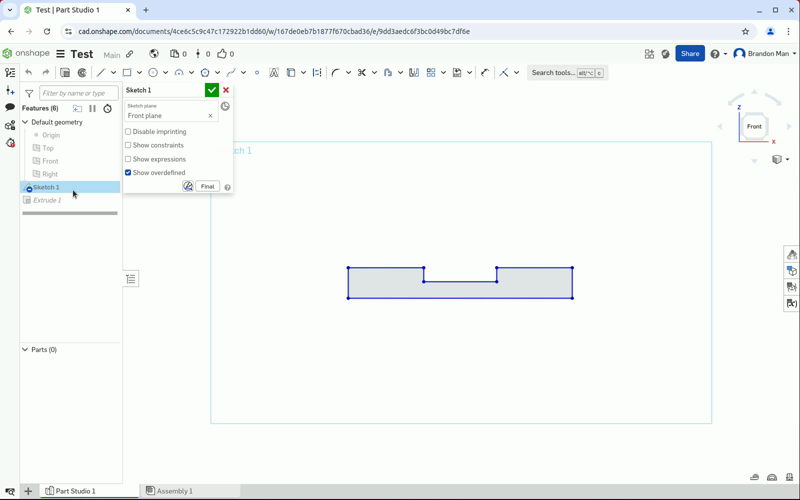
mouse_move(229, 92)
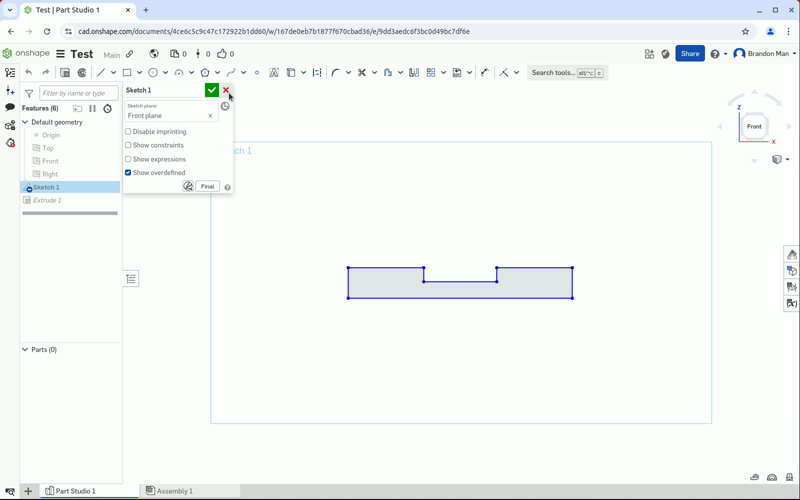
click(229, 92)
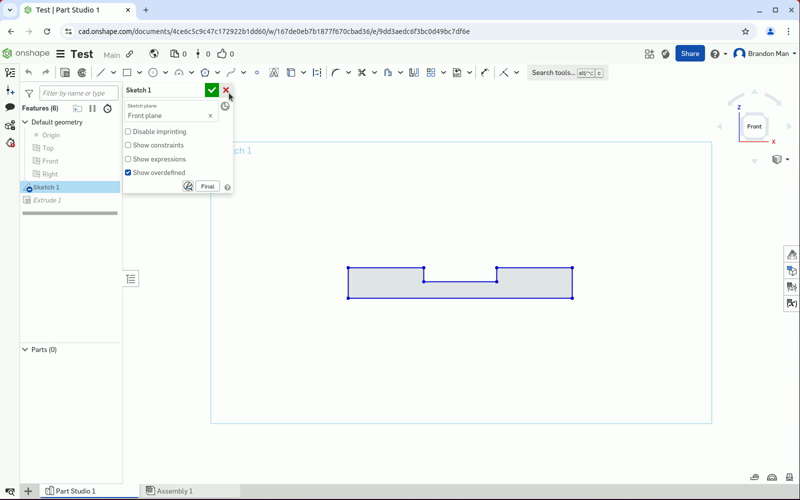
key(shift+s)
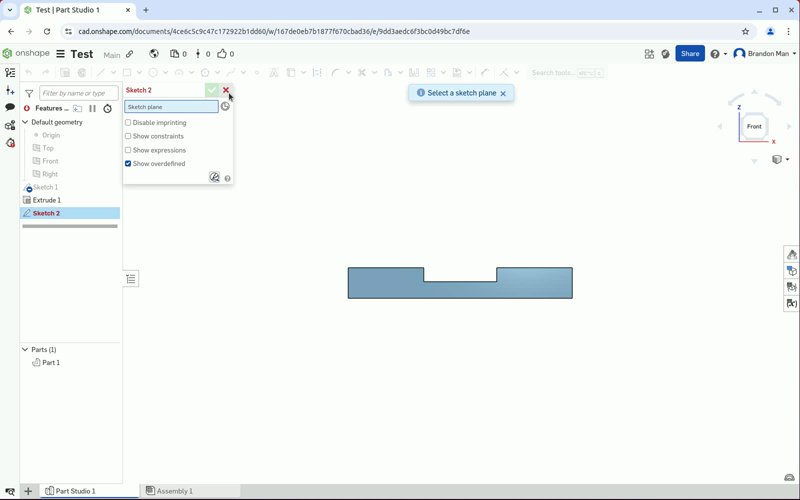
mouse_move(73, 163)
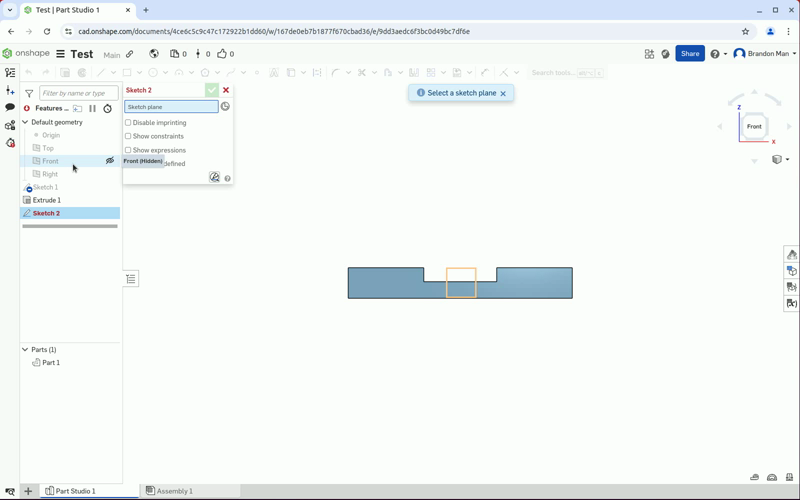
click(73, 163)
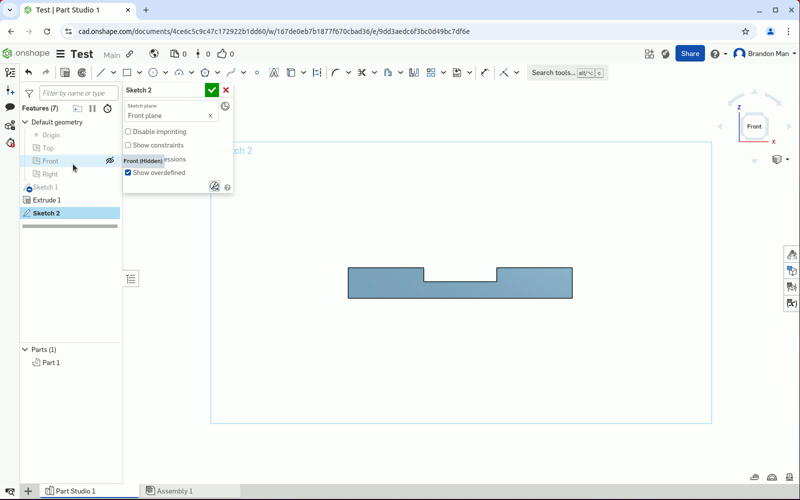
mouse_move(73, 352)
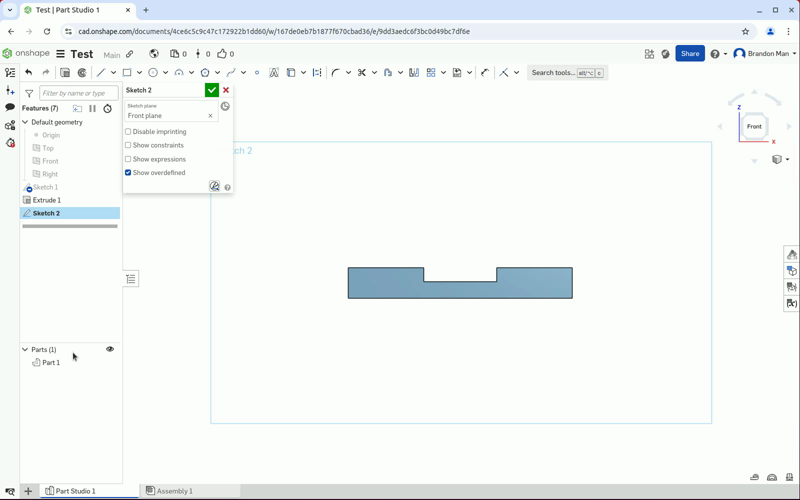
key(y)
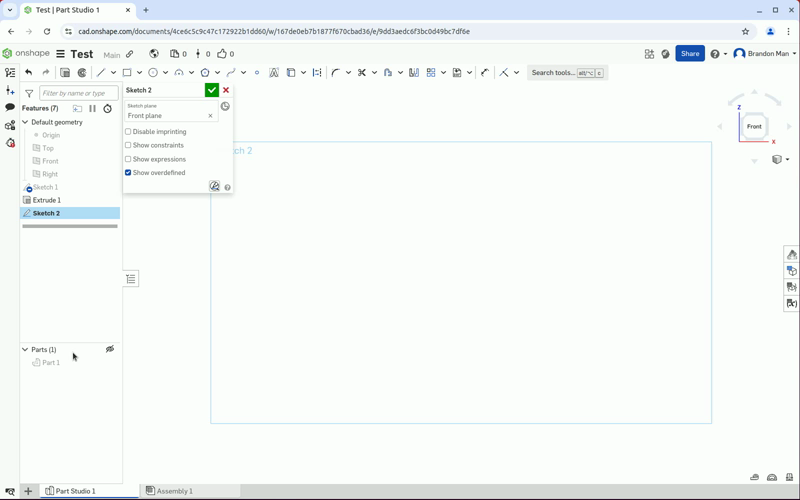
key(l)
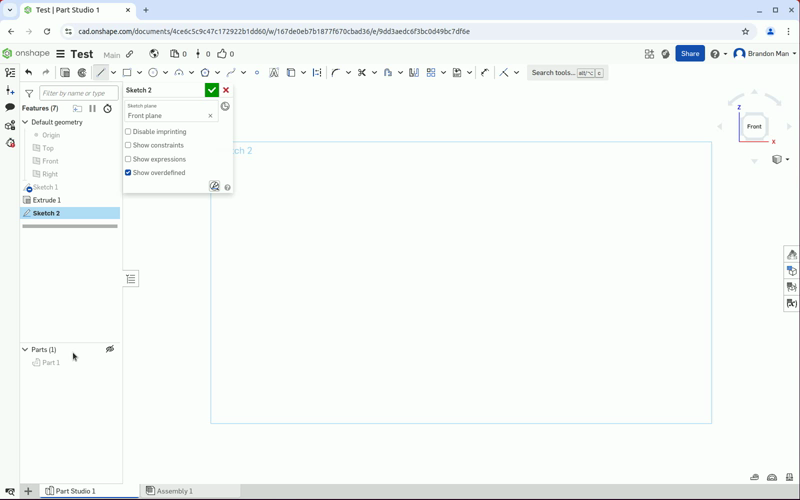
key_down(shift)
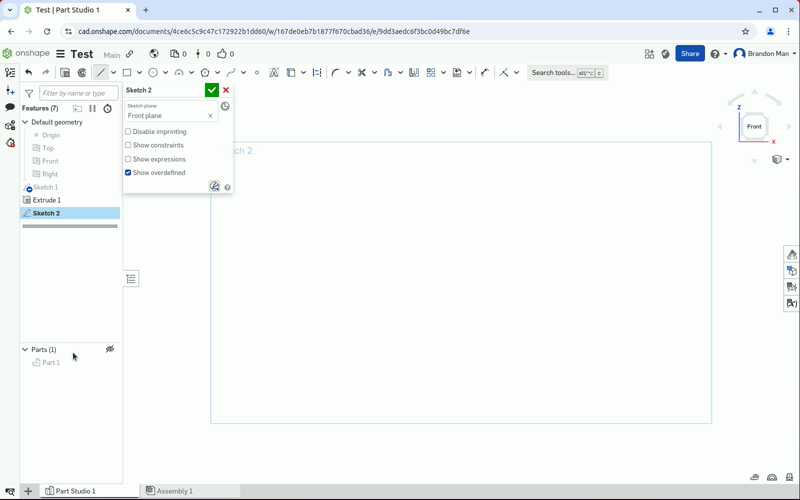
mouse_move(424, 232)
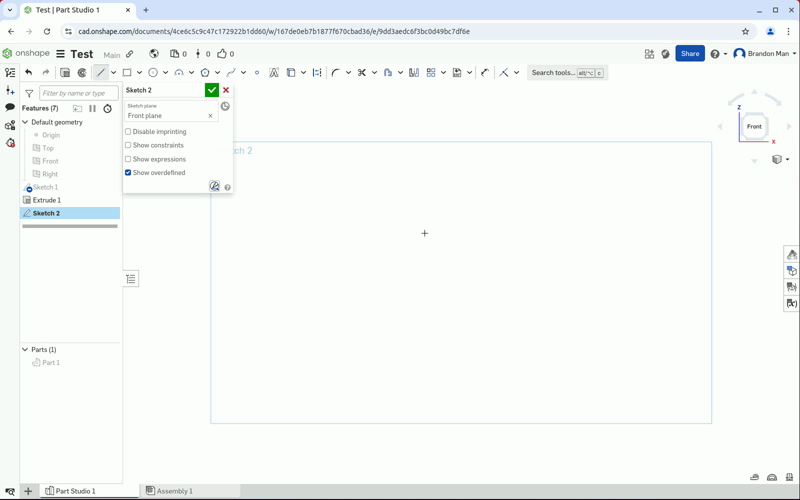
click(424, 232)
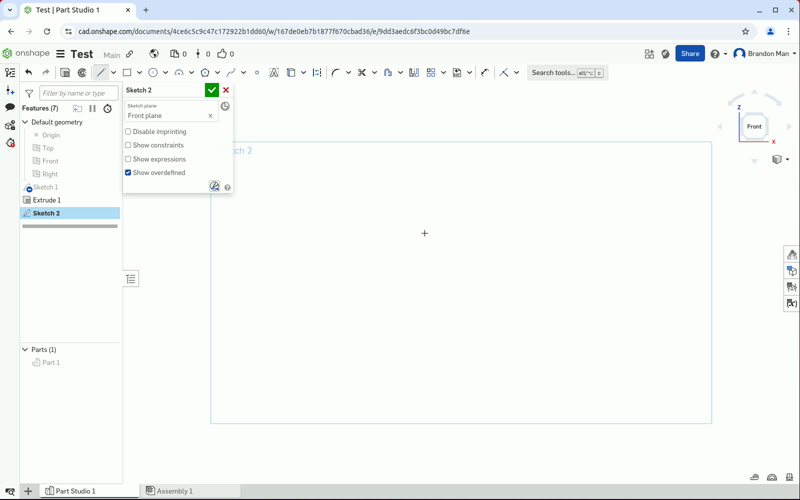
key_up(shift)
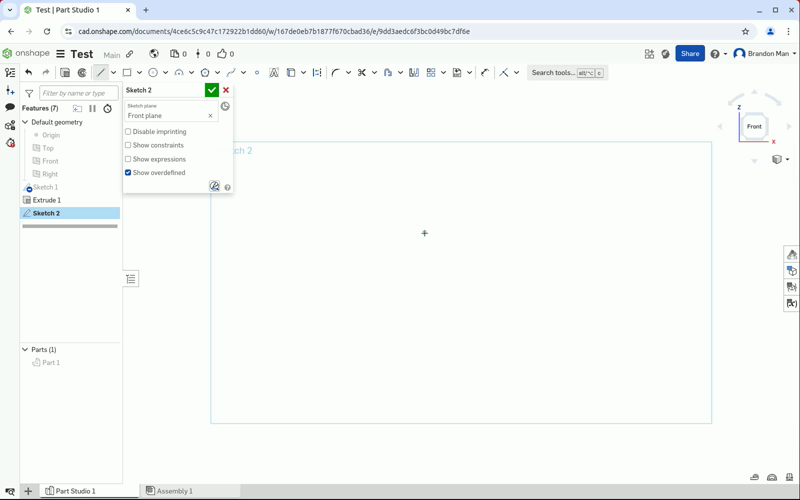
key_down(shift)
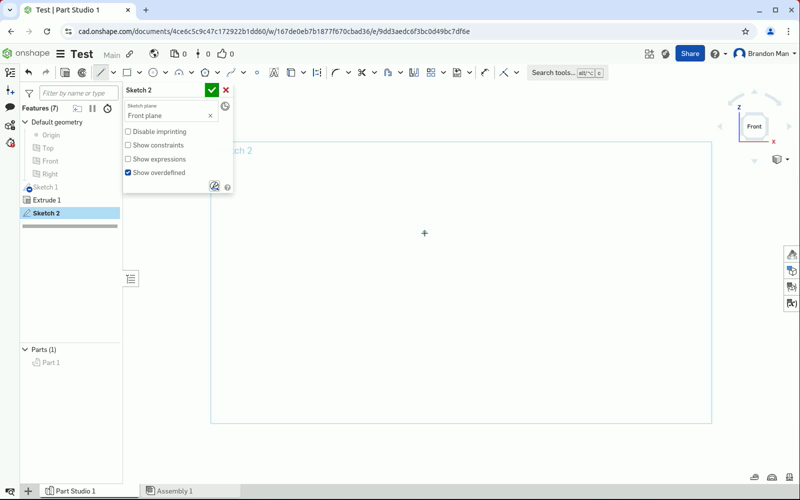
mouse_move(498, 232)
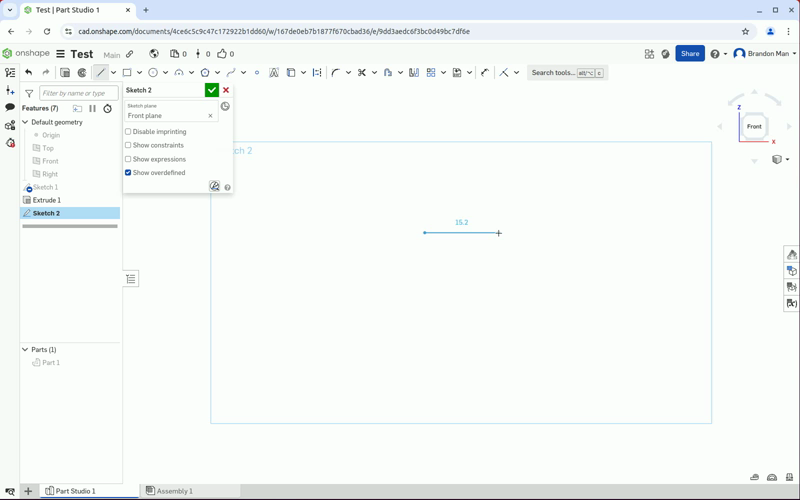
click(498, 232)
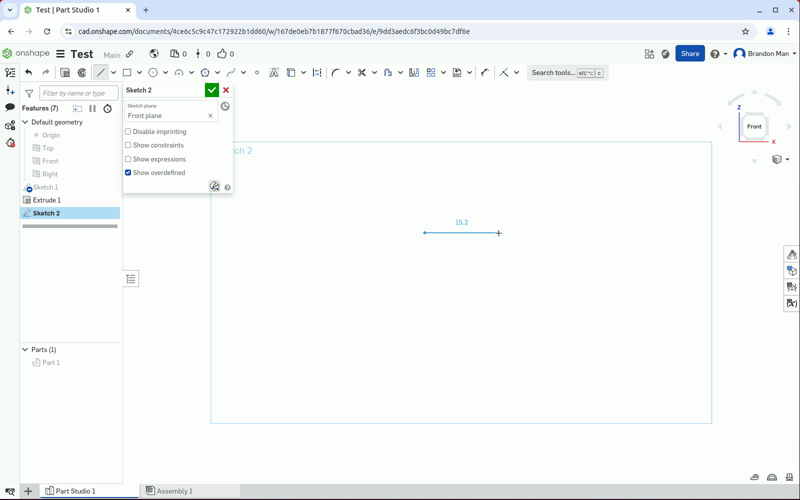
key_up(shift)
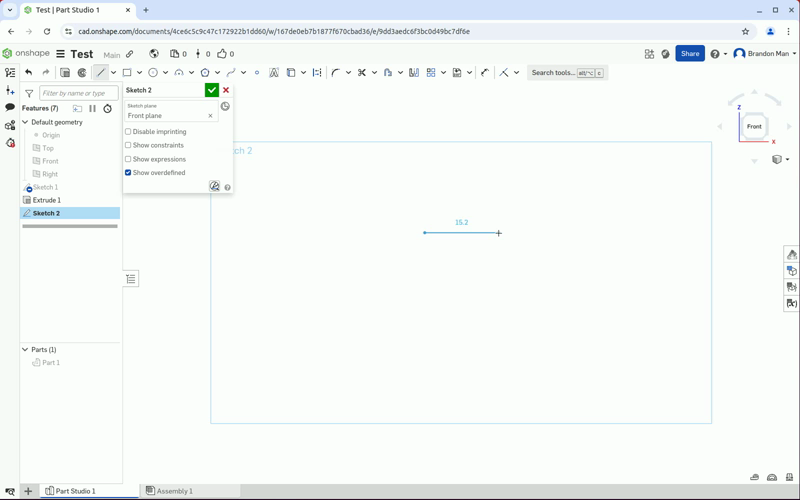
key_down(shift)
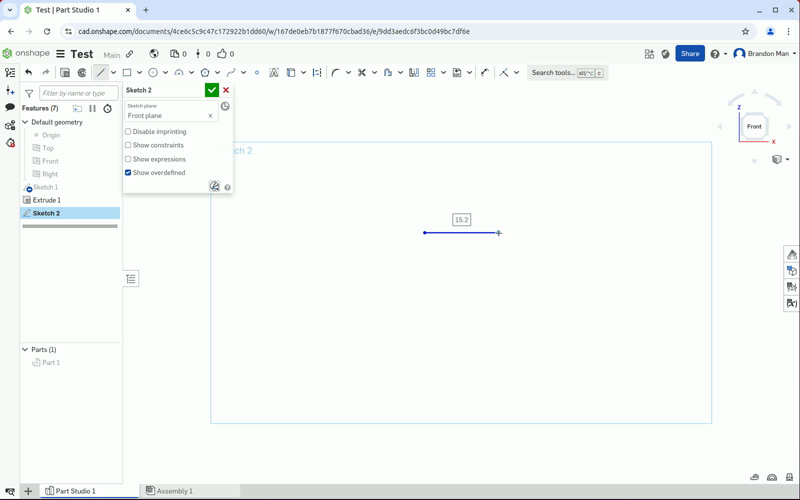
mouse_move(528, 232)
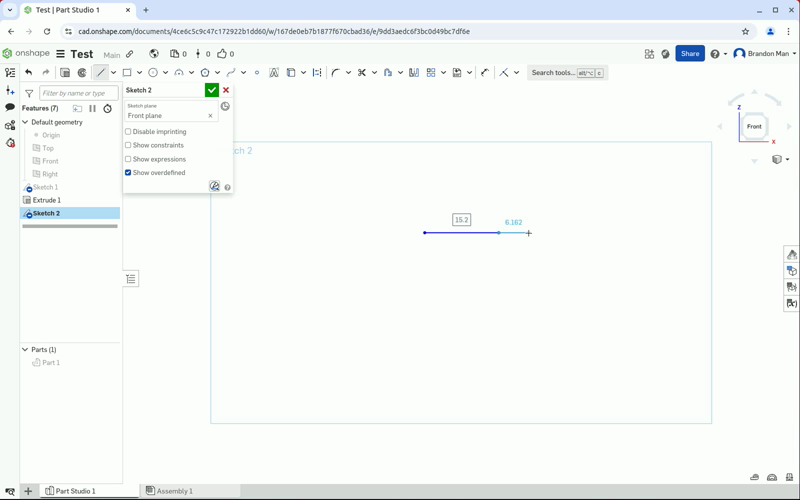
mouse_move(498, 216)
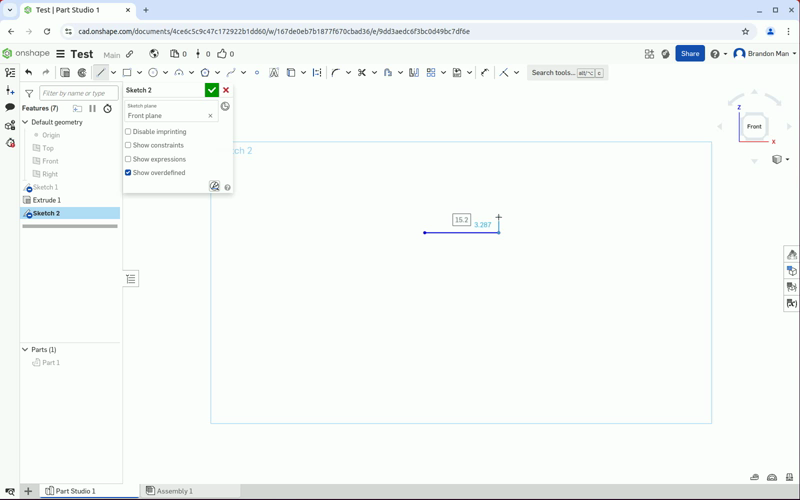
click(498, 216)
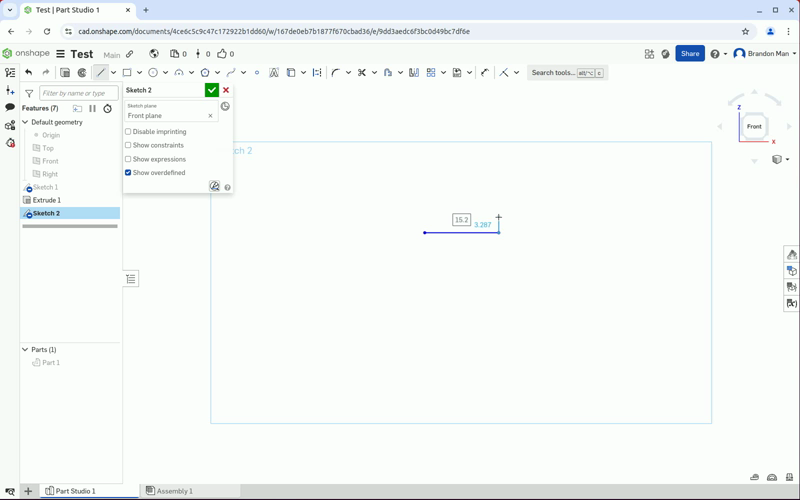
key_up(shift)
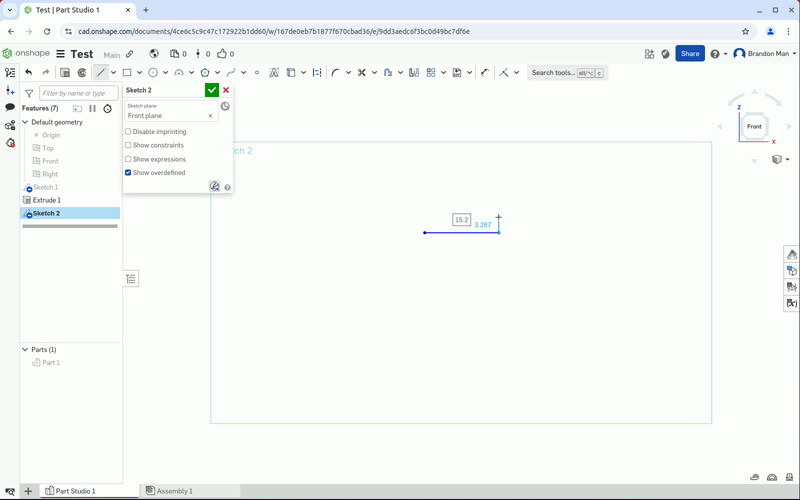
key_down(shift)
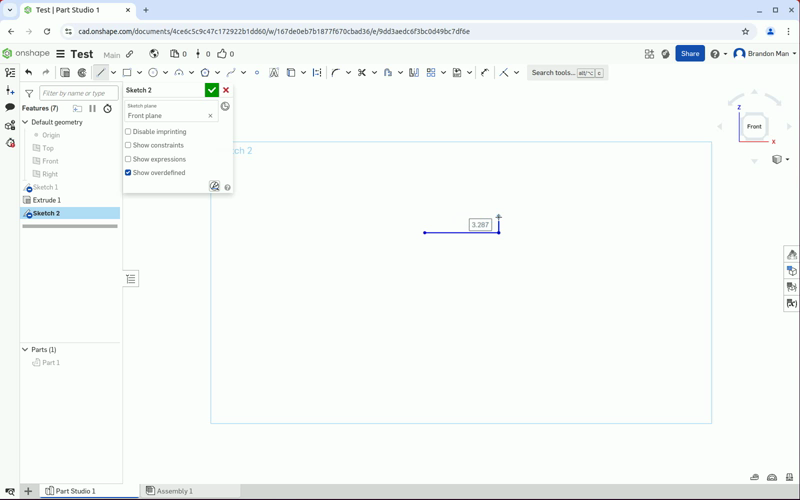
mouse_move(424, 216)
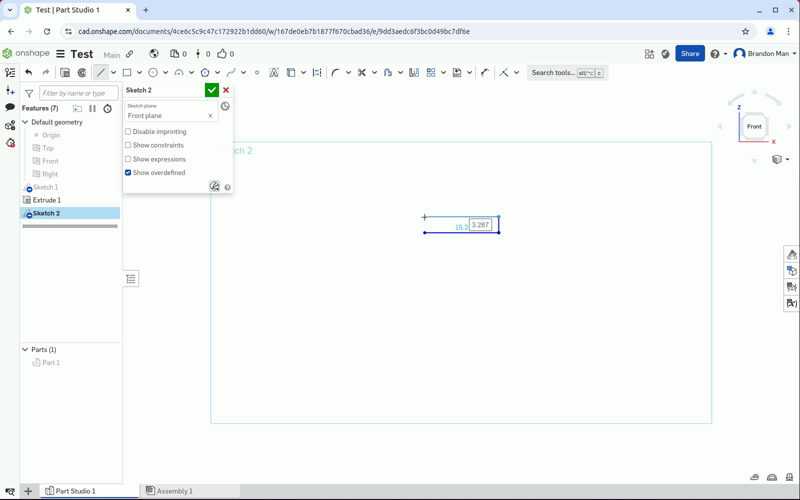
click(424, 216)
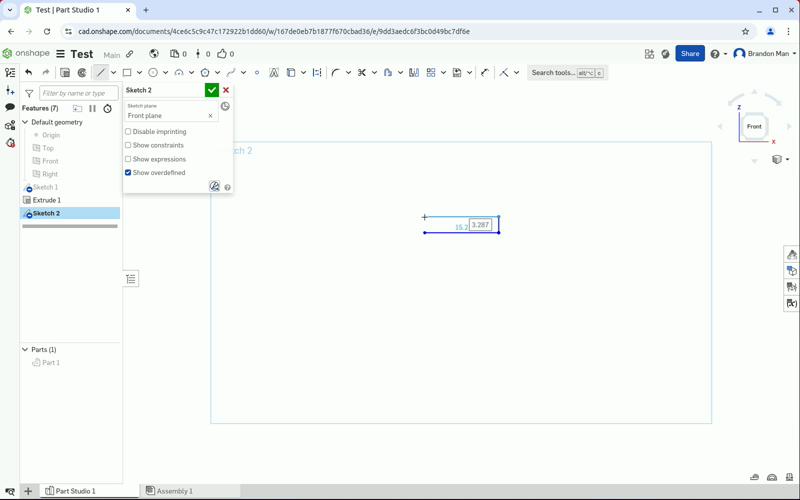
key_up(shift)
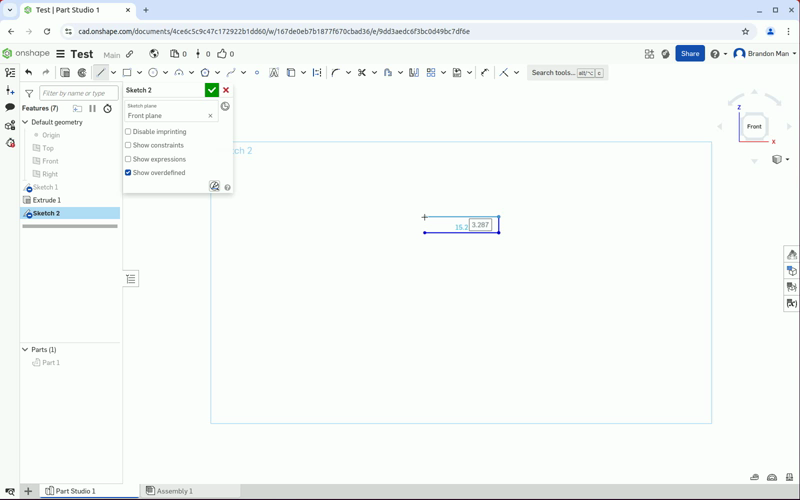
mouse_move(454, 216)
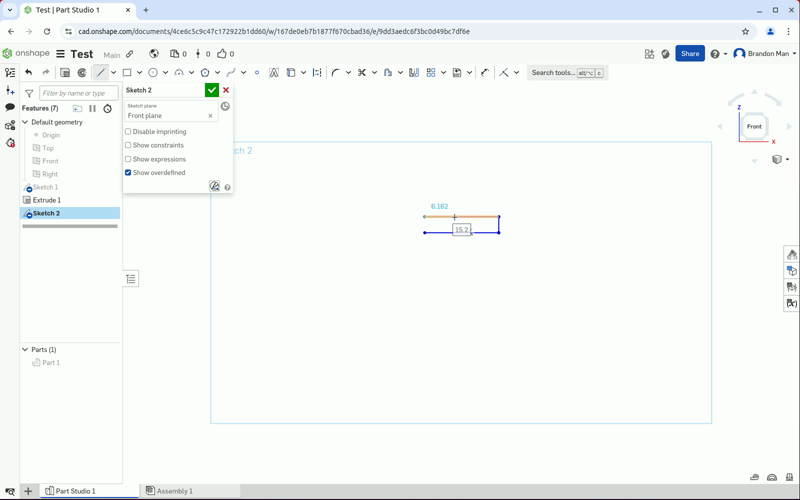
key_down(shift)
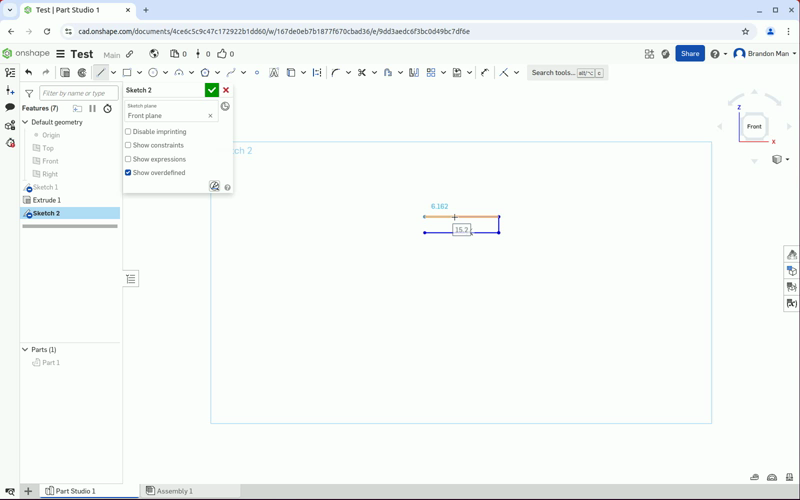
mouse_move(424, 232)
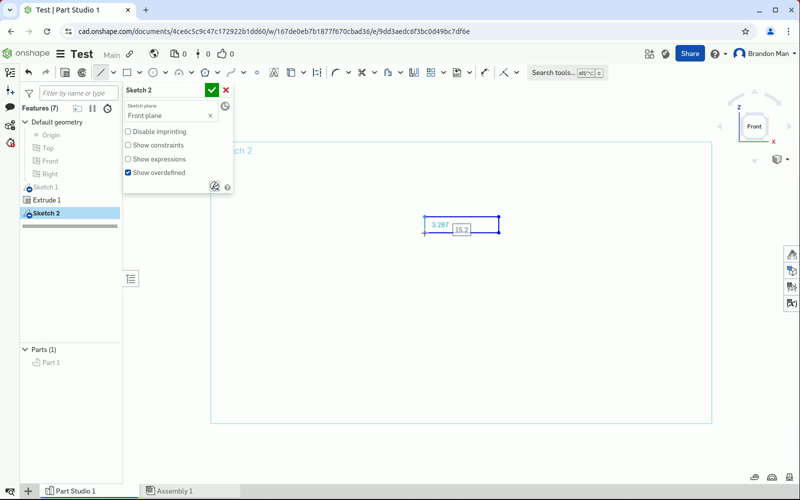
key_up(shift)
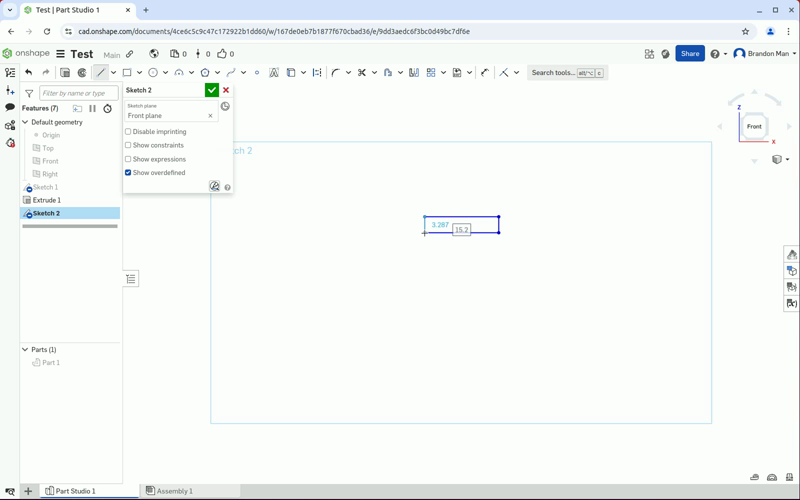
click(424, 232)
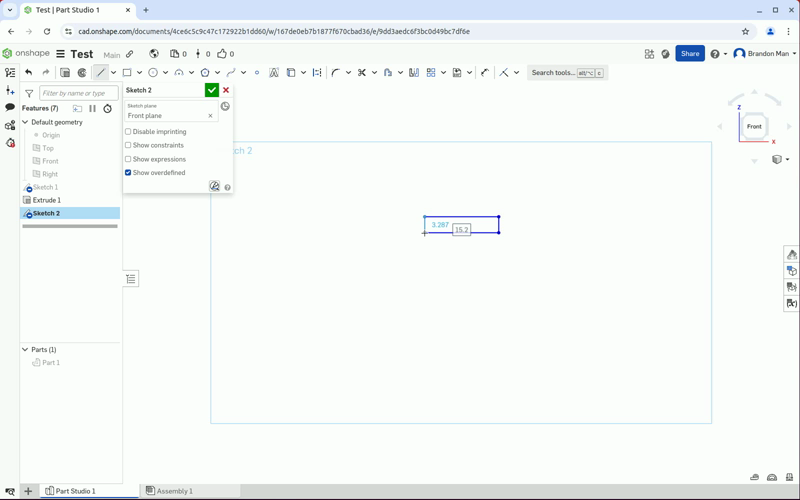
key(esc)
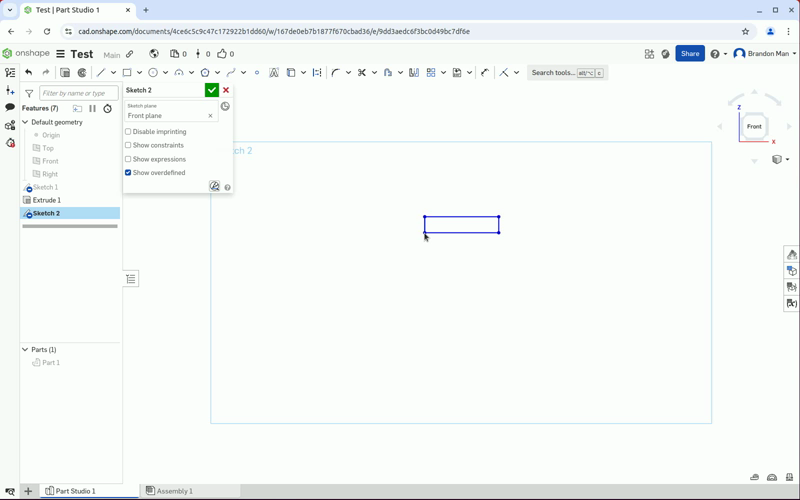
mouse_move(438, 226)
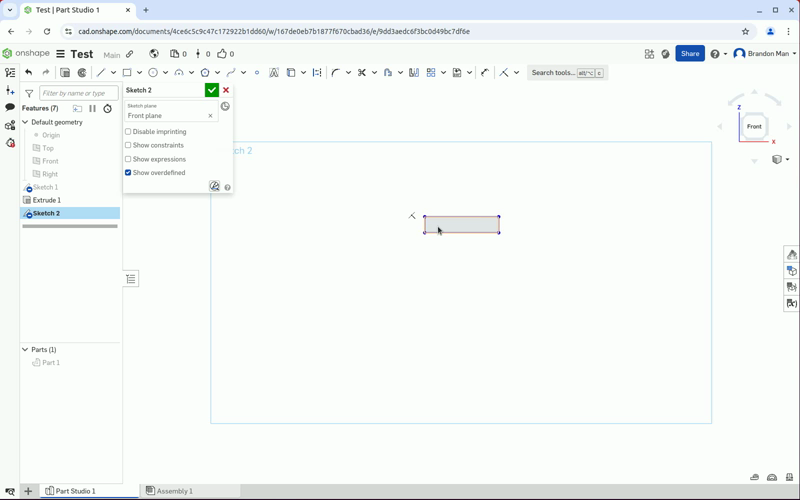
scroll(6)
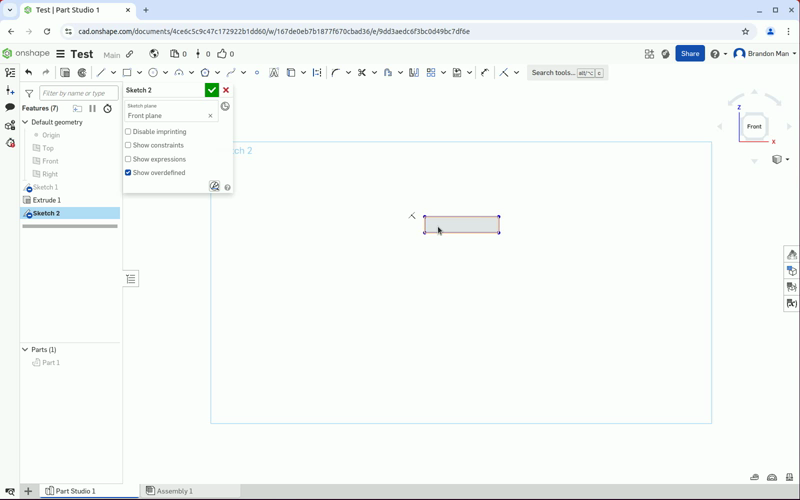
scroll(6)
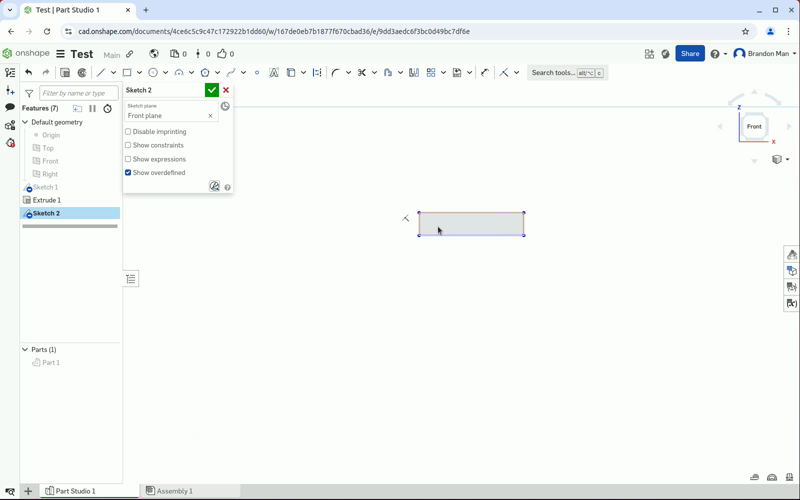
scroll(6)
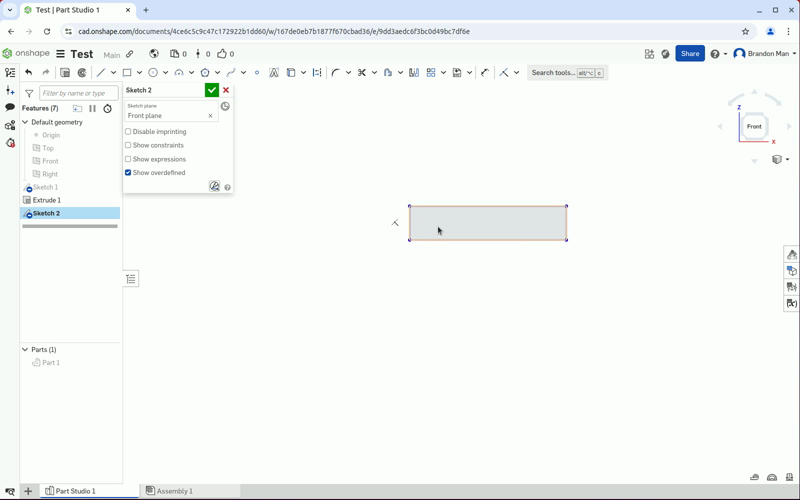
scroll(6)
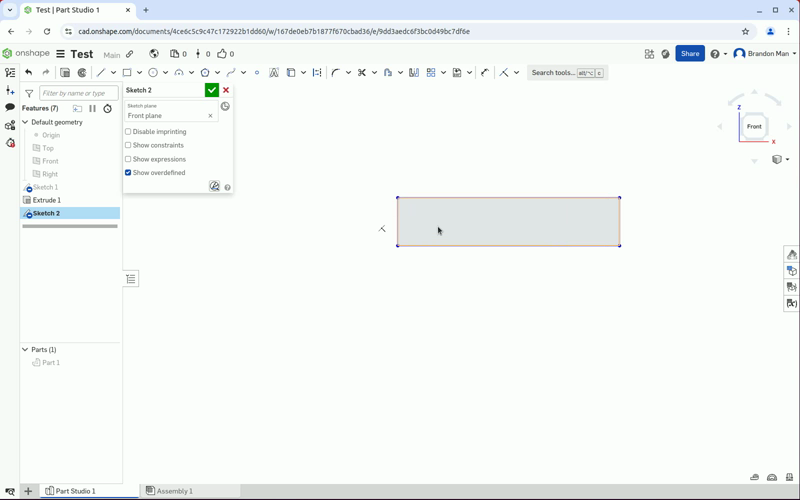
scroll(6)
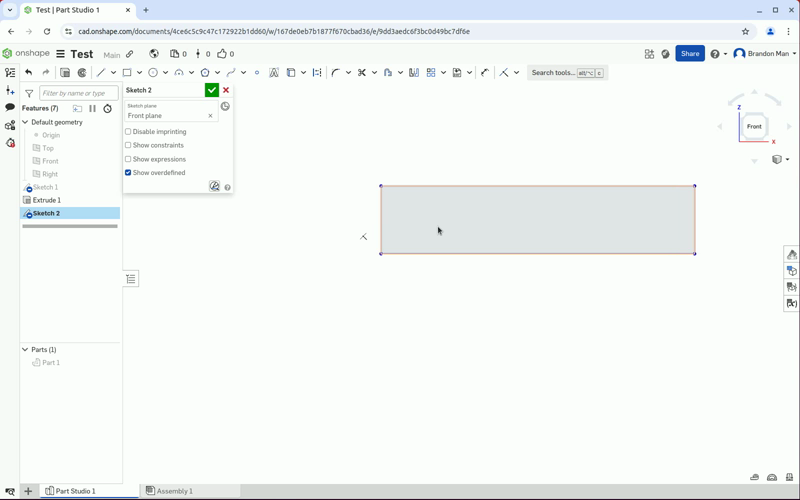
scroll(6)
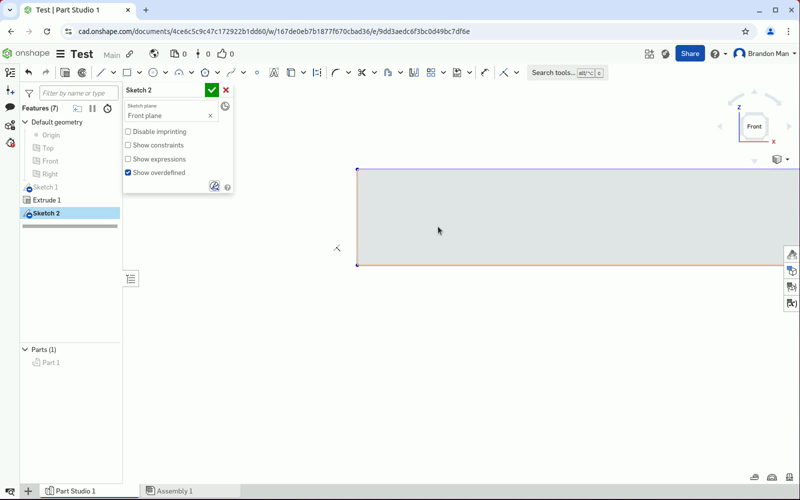
scroll(6)
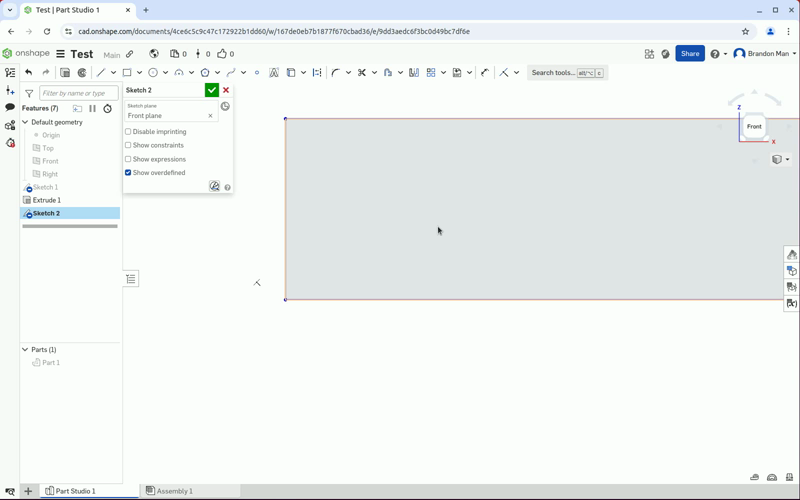
click(438, 226)
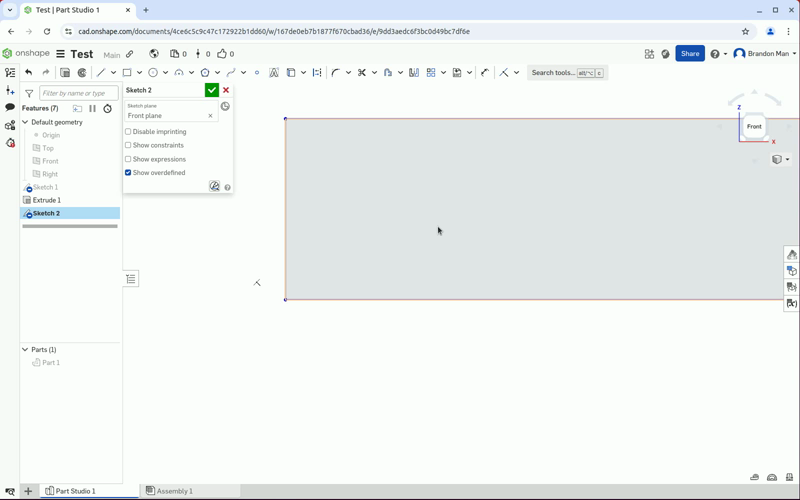
scroll(-6)
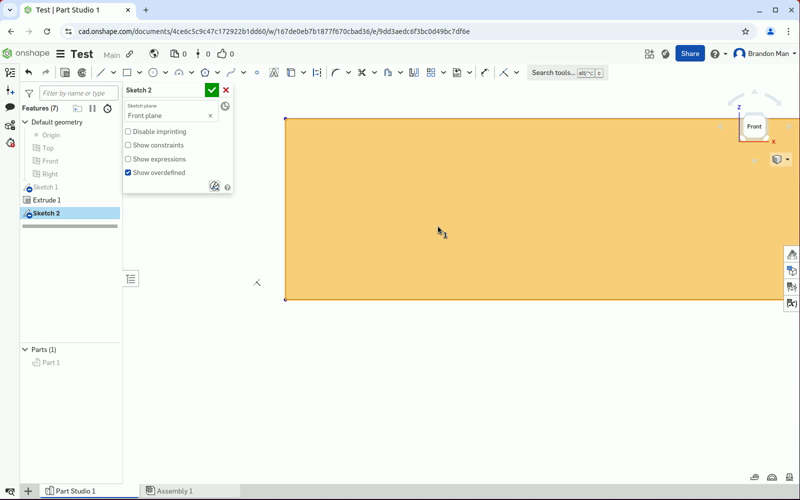
scroll(-6)
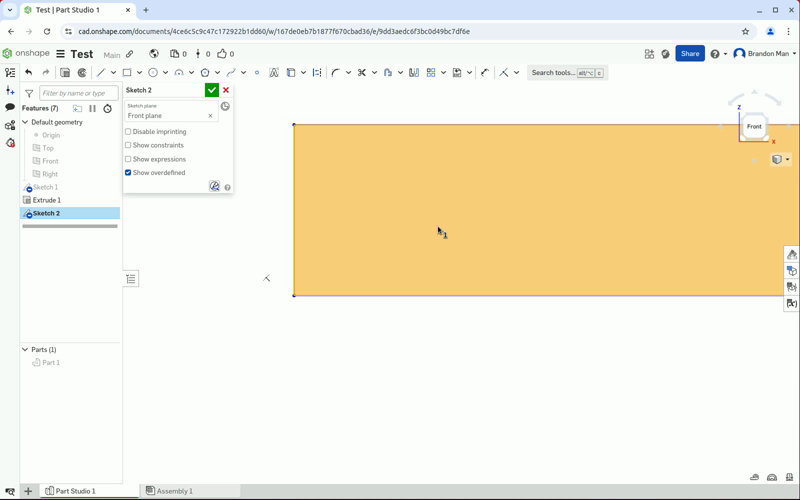
scroll(-6)
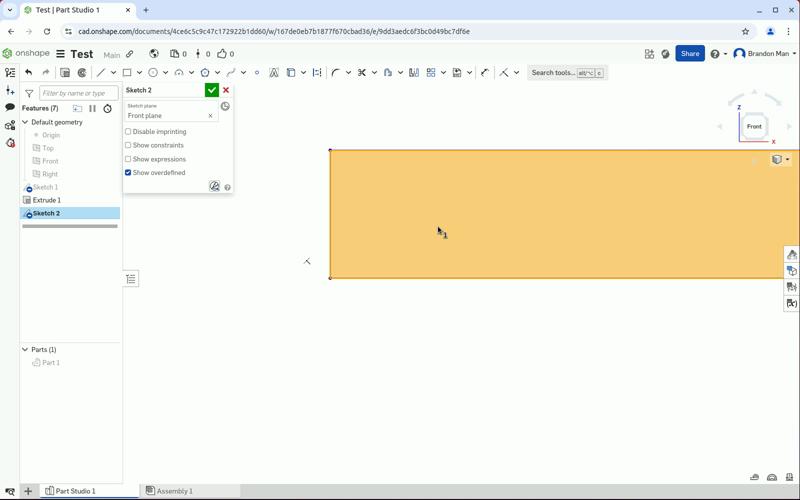
scroll(-6)
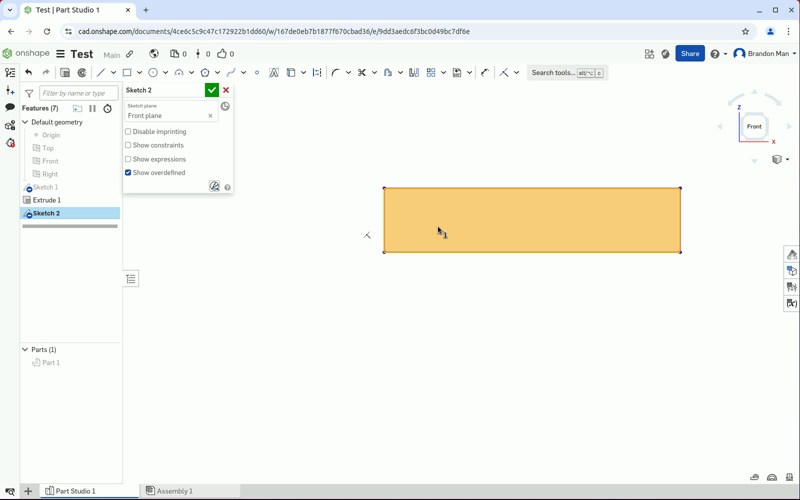
scroll(-6)
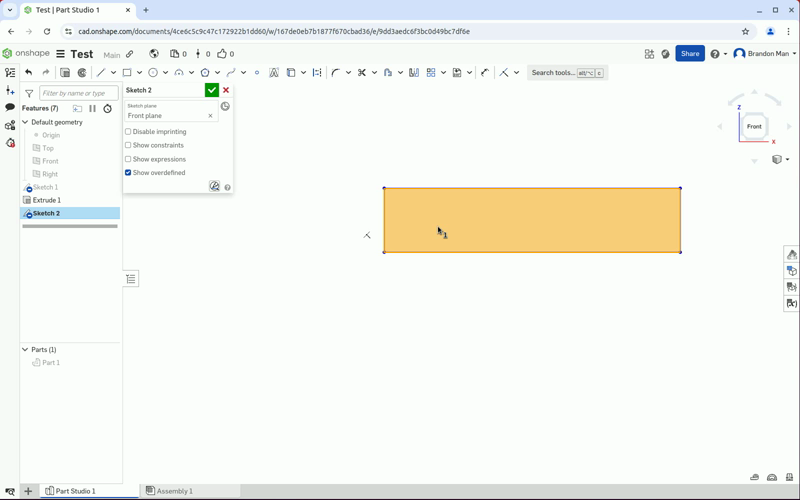
scroll(-6)
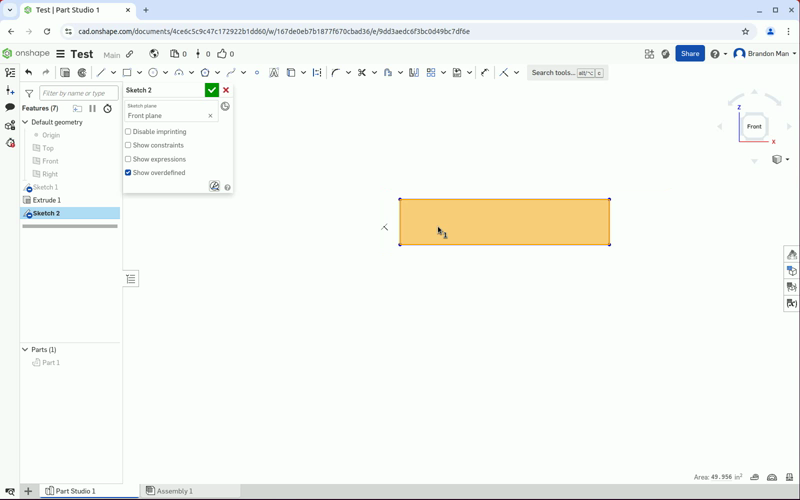
scroll(-6)
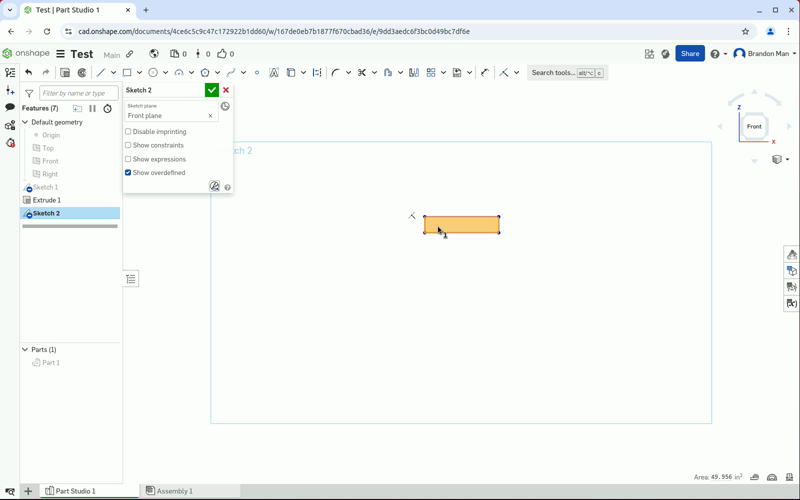
mouse_move(73, 352)
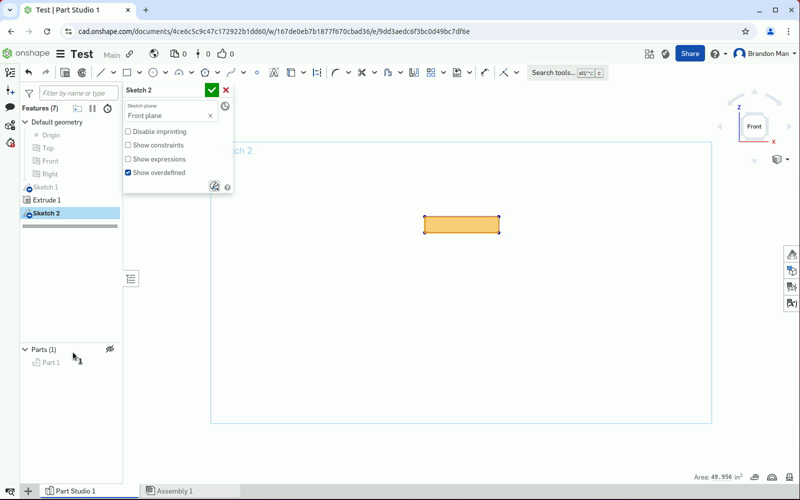
key(shift+y)
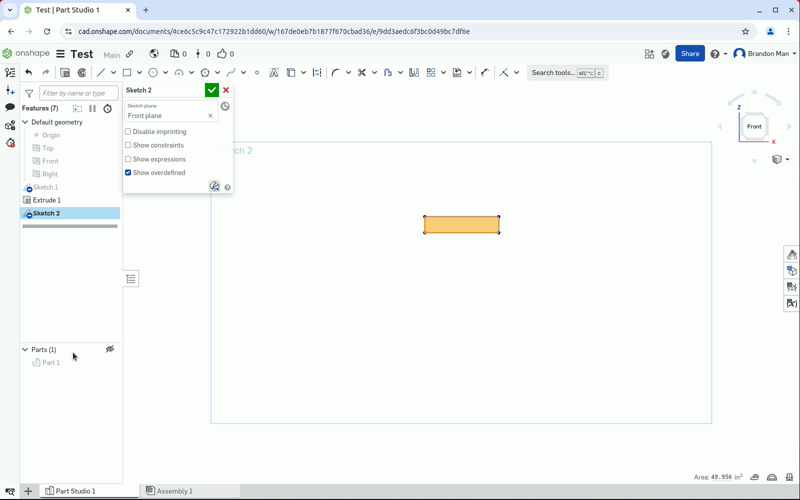
key(shift+e)
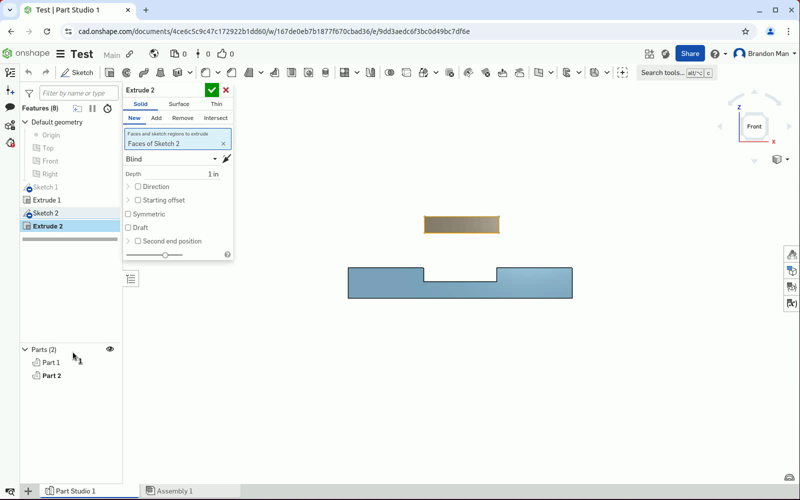
mouse_move(143, 106)
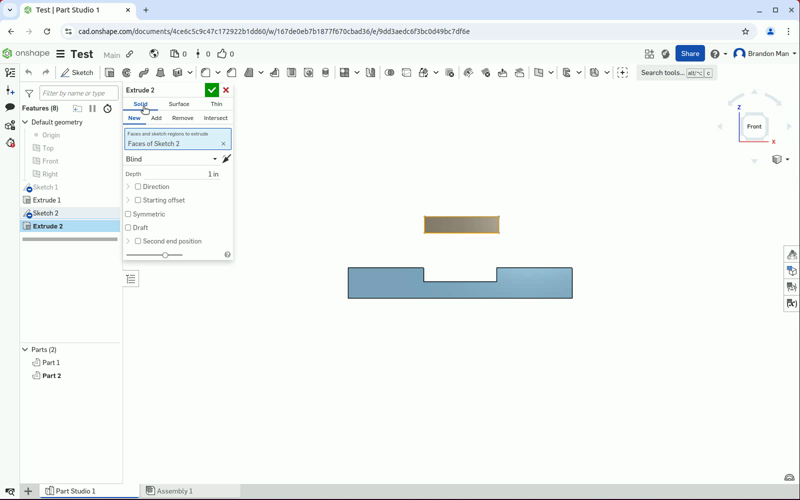
click(143, 106)
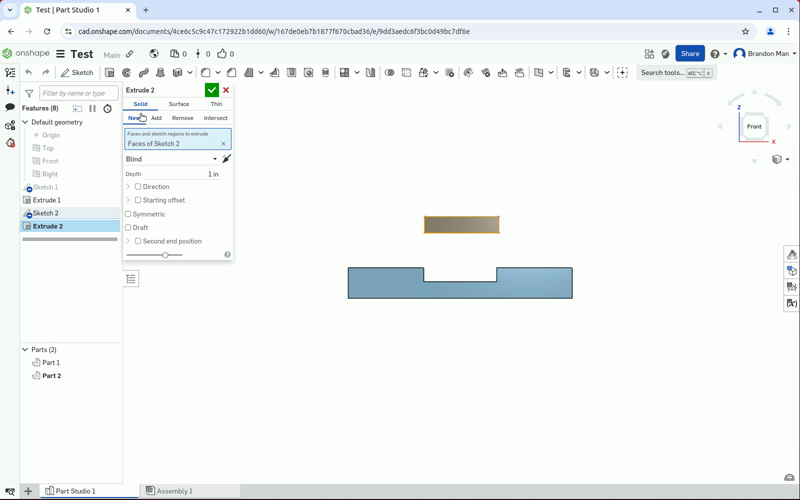
mouse_move(137, 120)
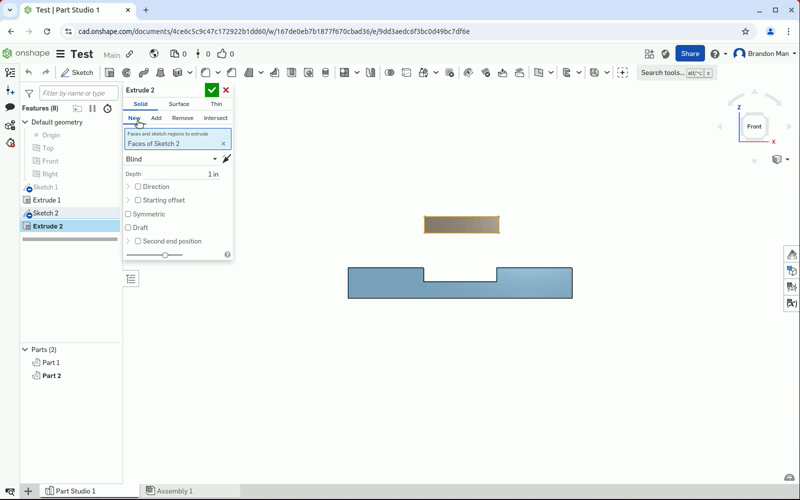
click(137, 120)
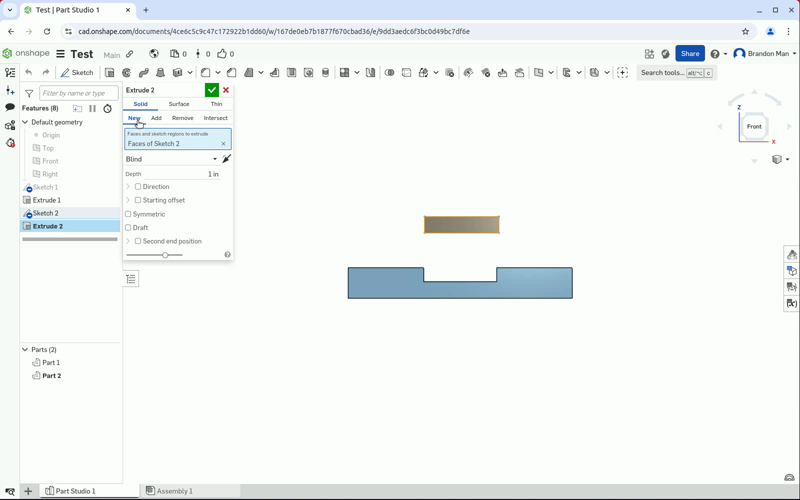
key(tab, 4)
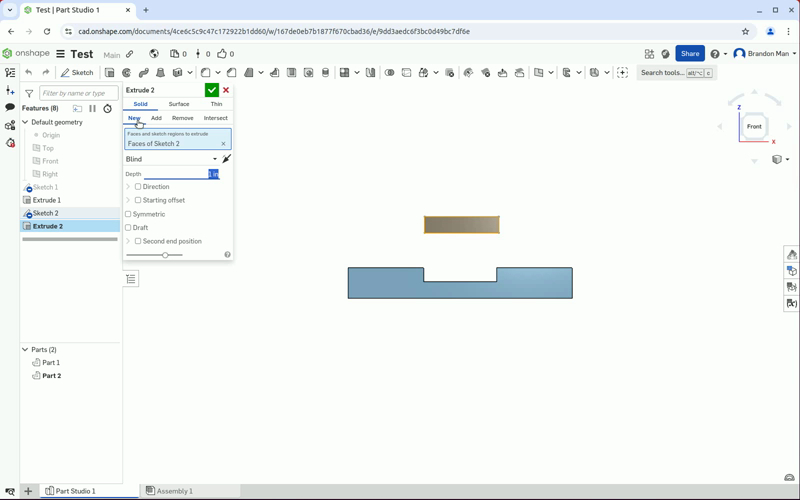
text(6.258)
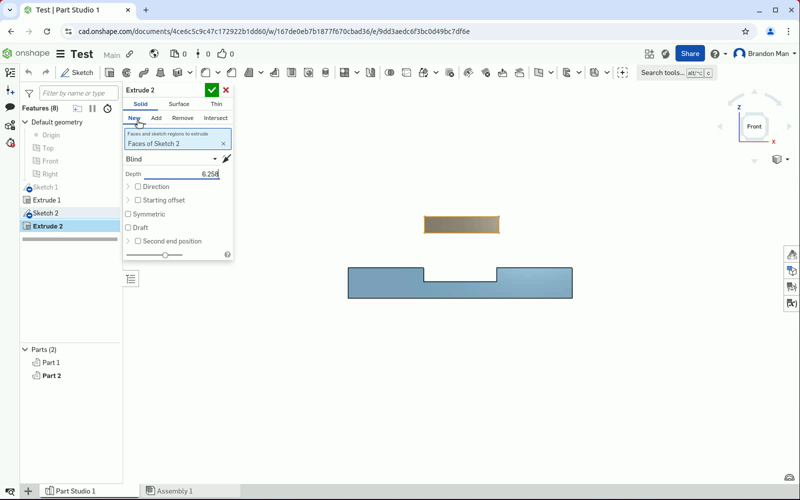
key(tab, 3)
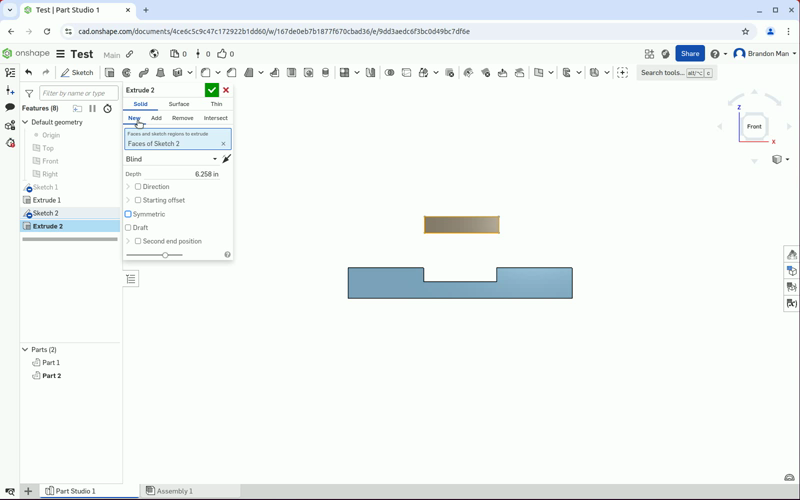
key(space)
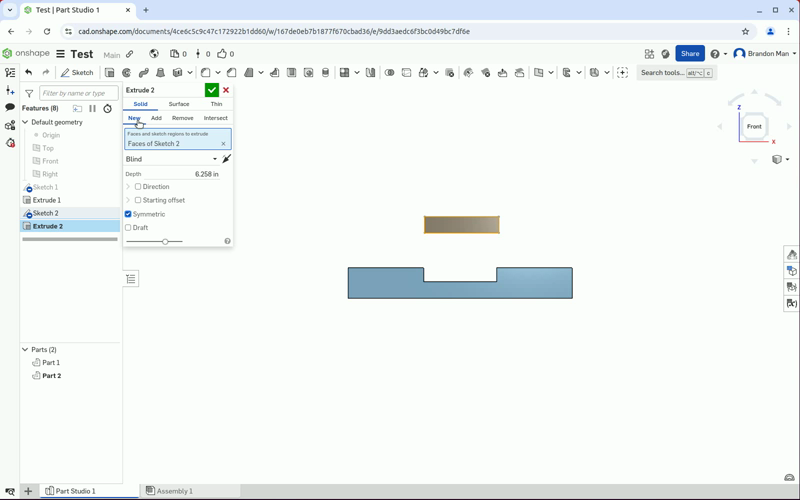
key(enter)
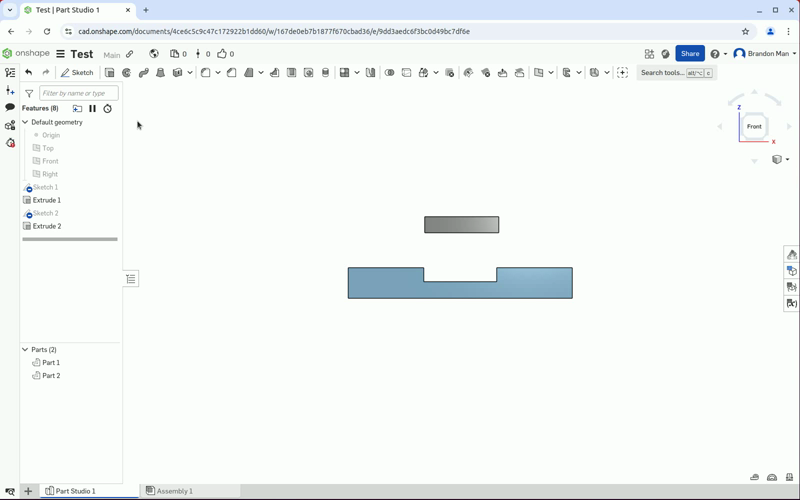
key(shift+h)
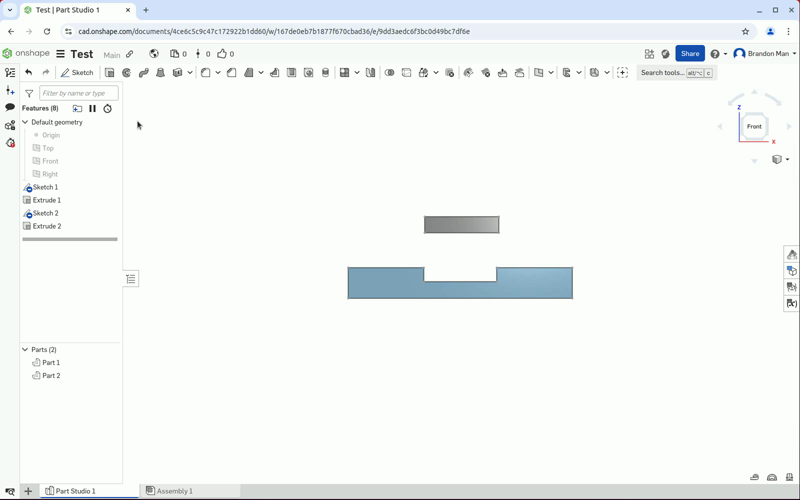
key(shift+h)
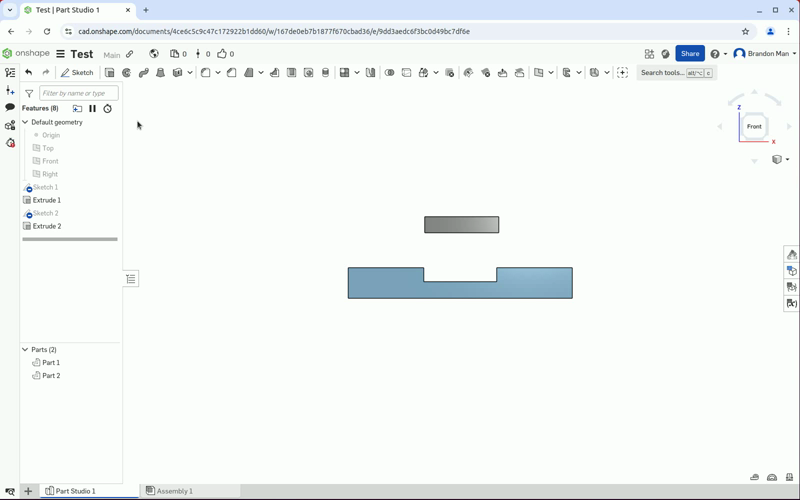
mouse_move(73, 189)
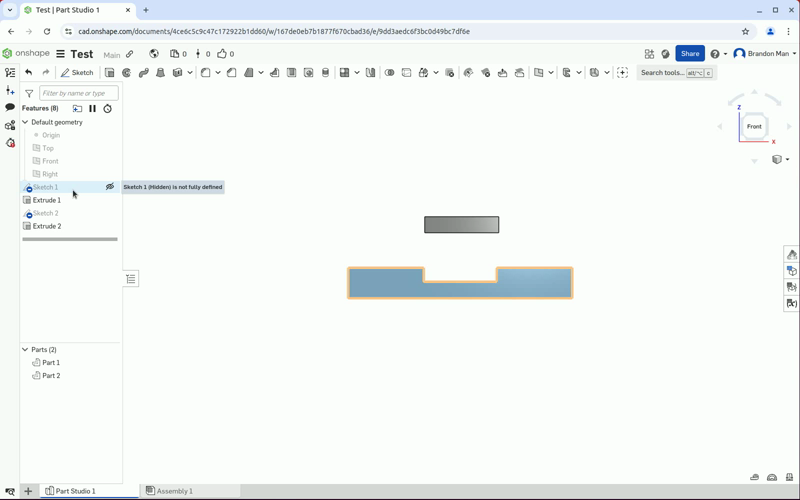
click(73, 189)
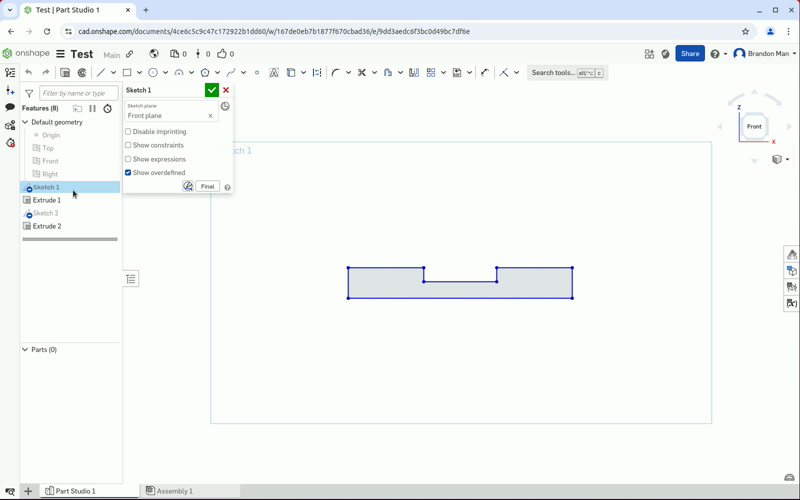
mouse_move(229, 92)
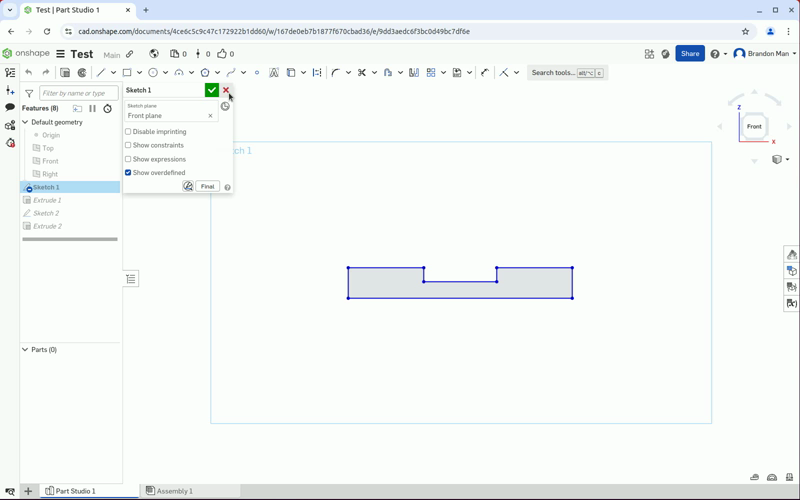
click(229, 92)
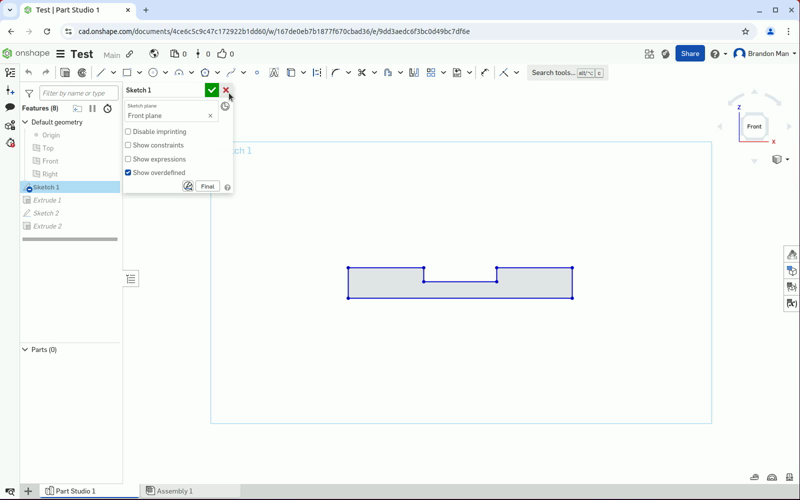
key(shift+s)
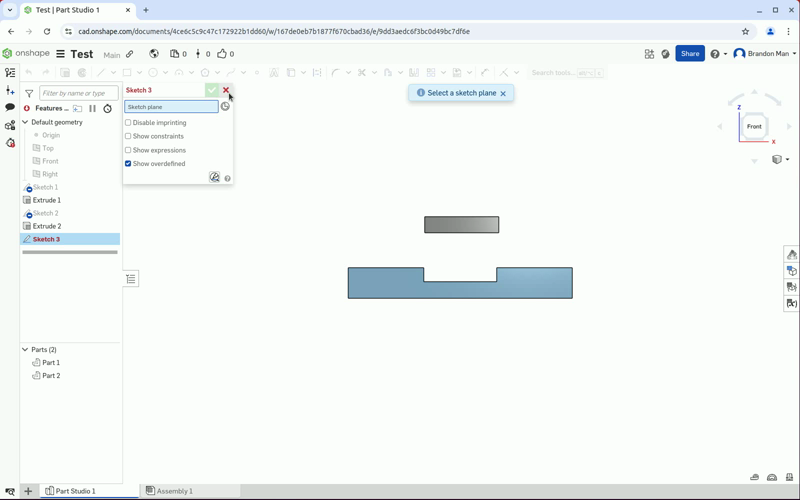
mouse_move(73, 163)
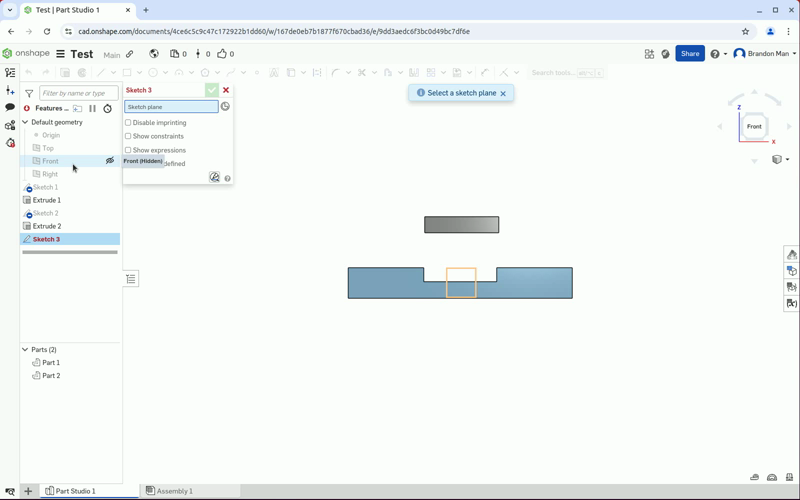
click(73, 163)
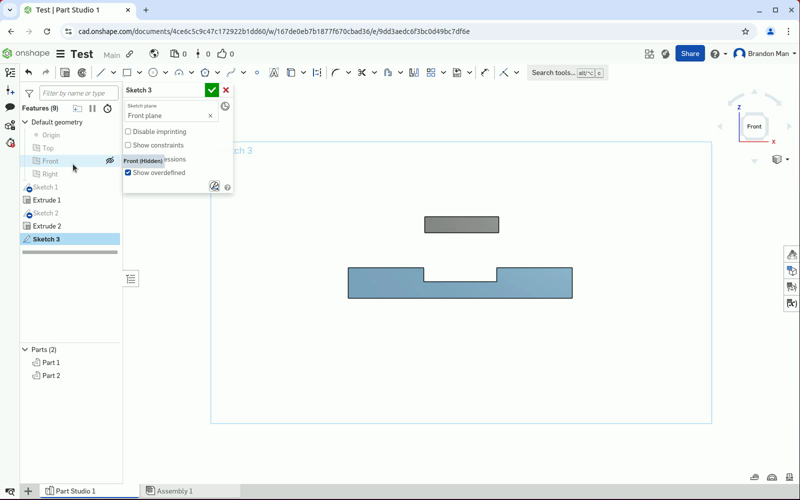
mouse_move(73, 352)
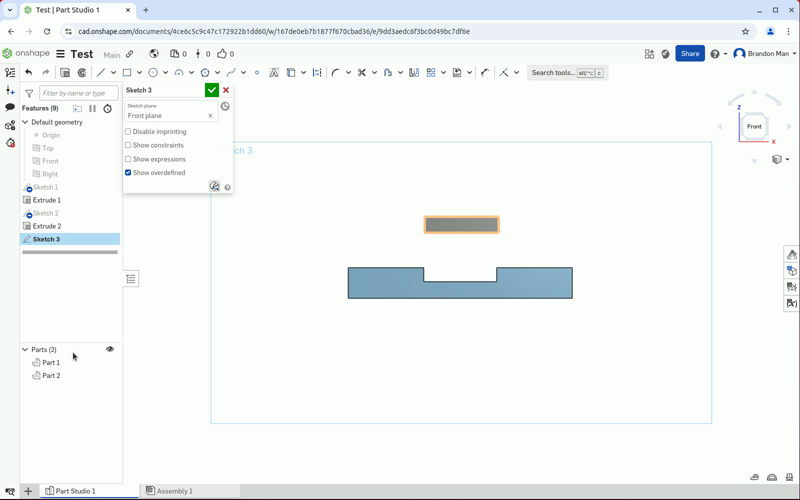
key(y)
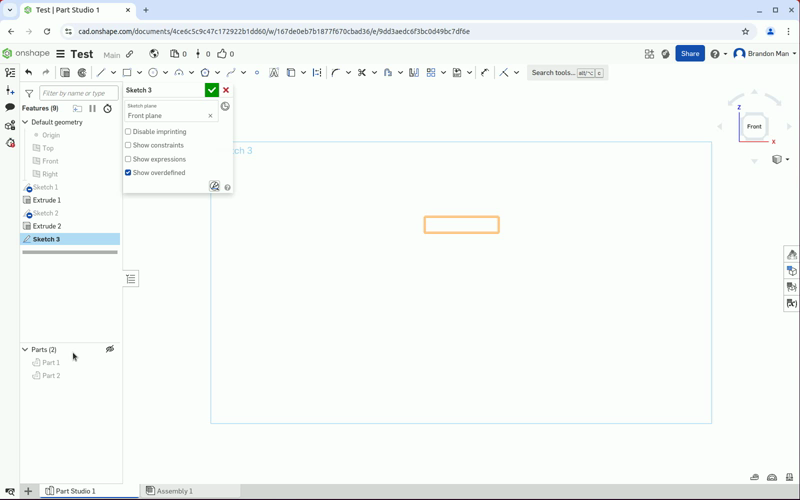
key(l)
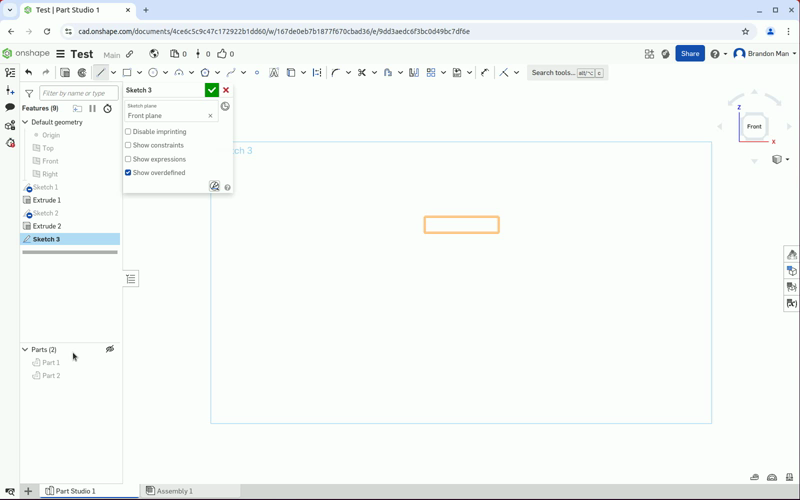
key_down(shift)
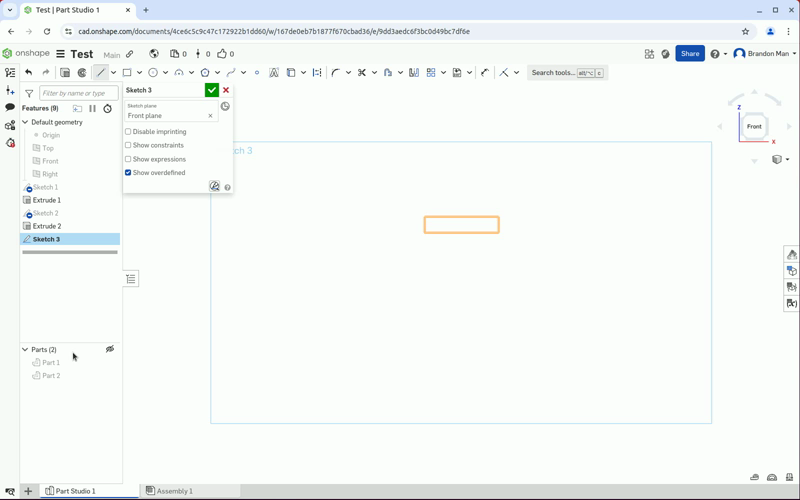
mouse_move(348, 382)
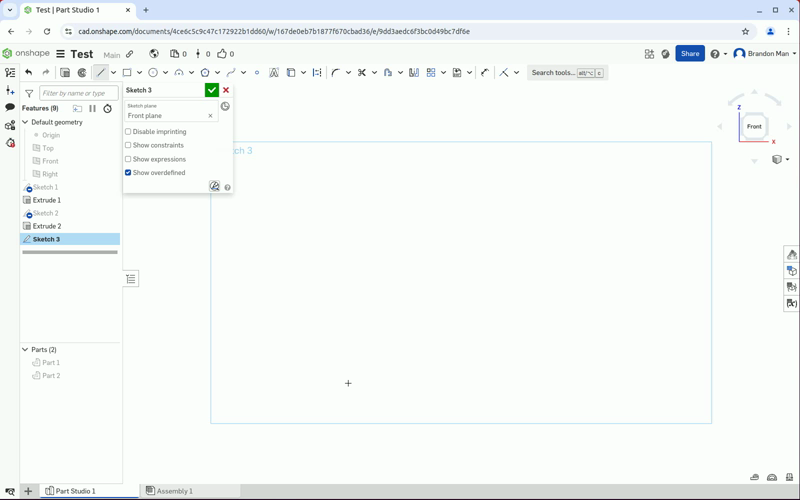
click(348, 382)
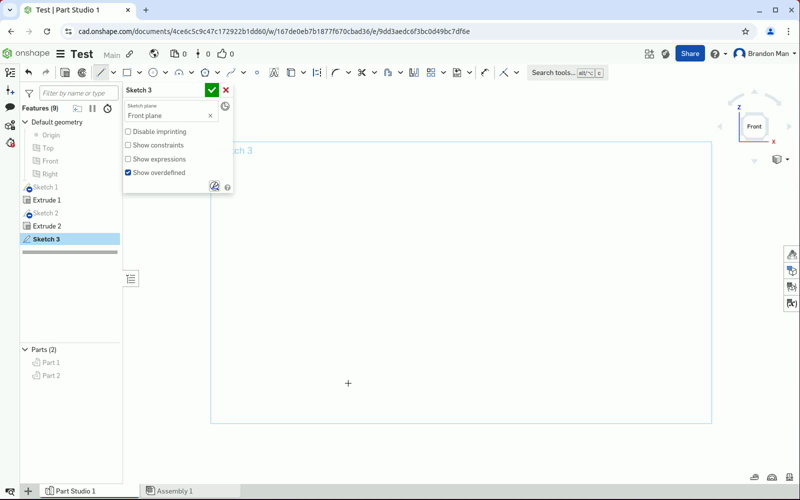
key_up(shift)
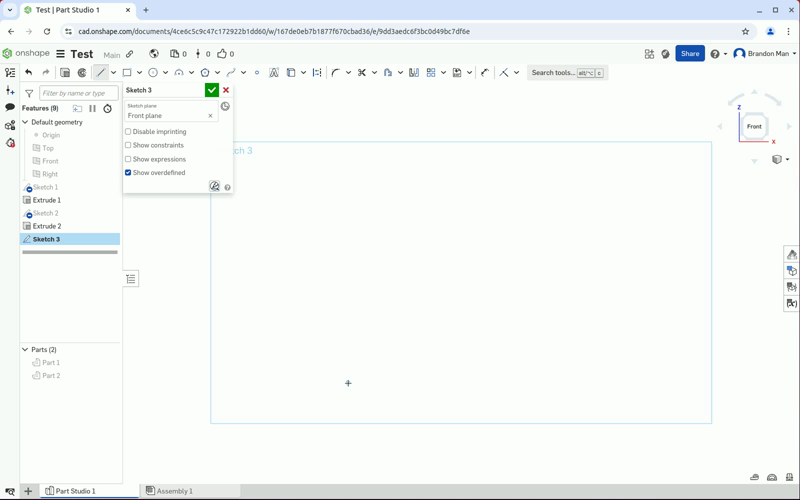
key_down(shift)
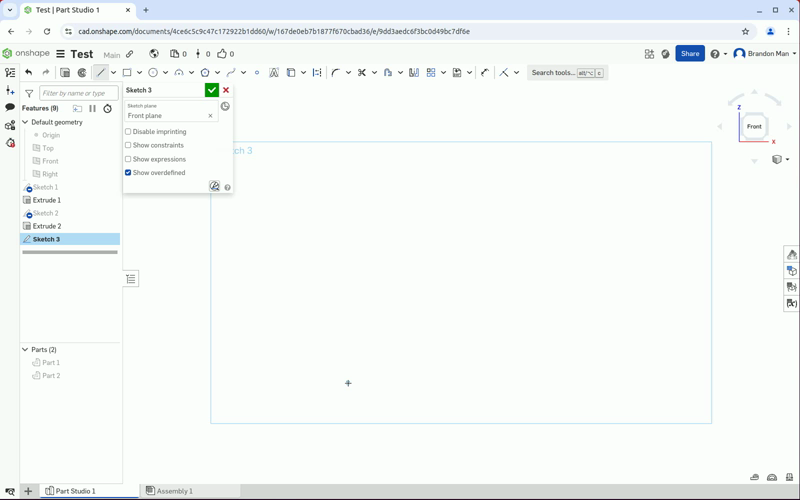
mouse_move(421, 382)
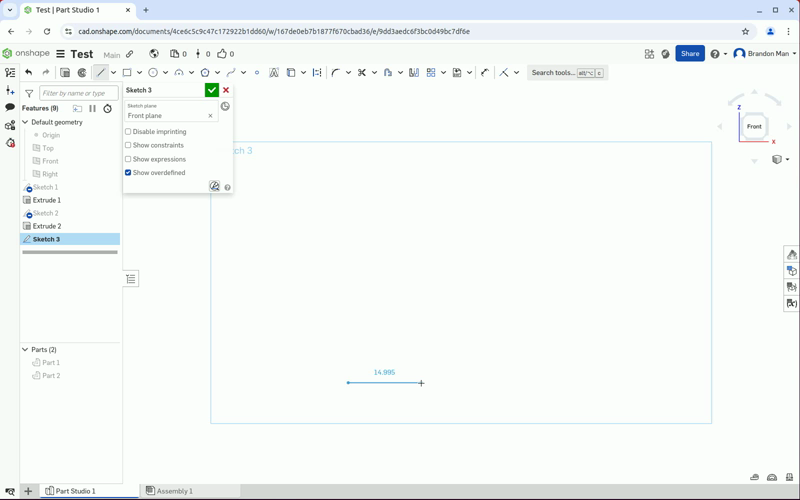
click(421, 382)
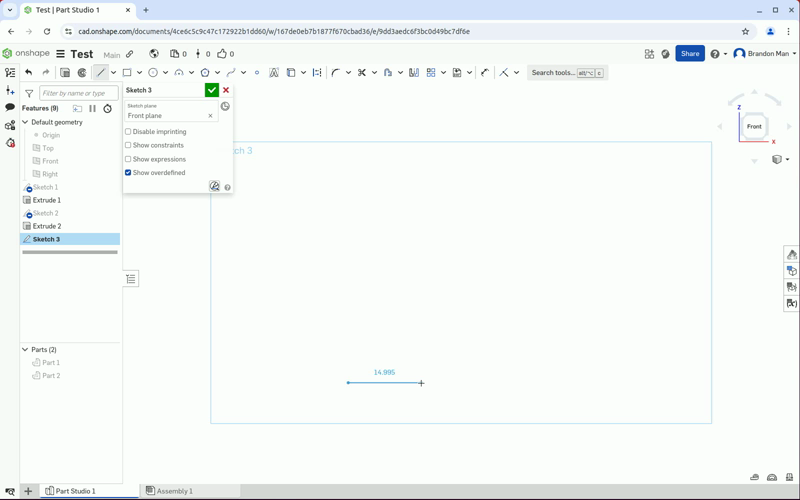
key_up(shift)
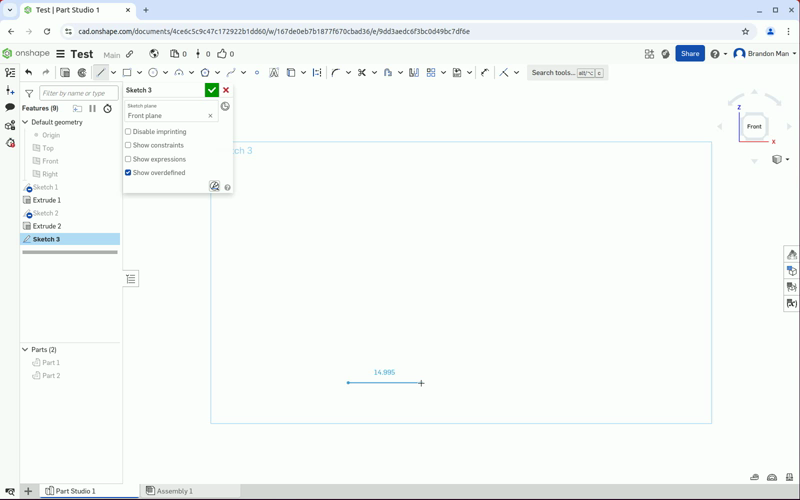
key_down(shift)
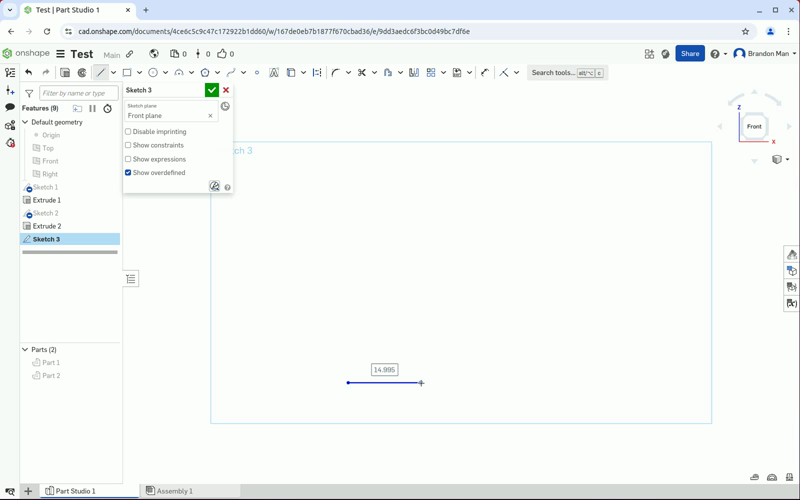
mouse_move(451, 382)
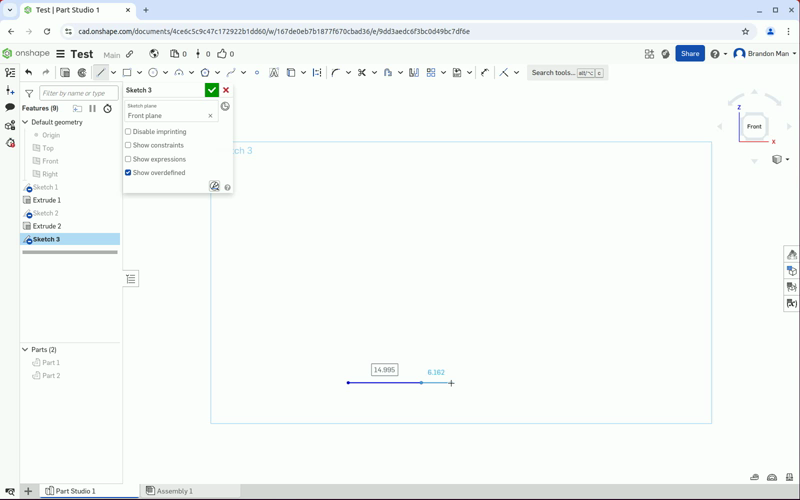
mouse_move(421, 333)
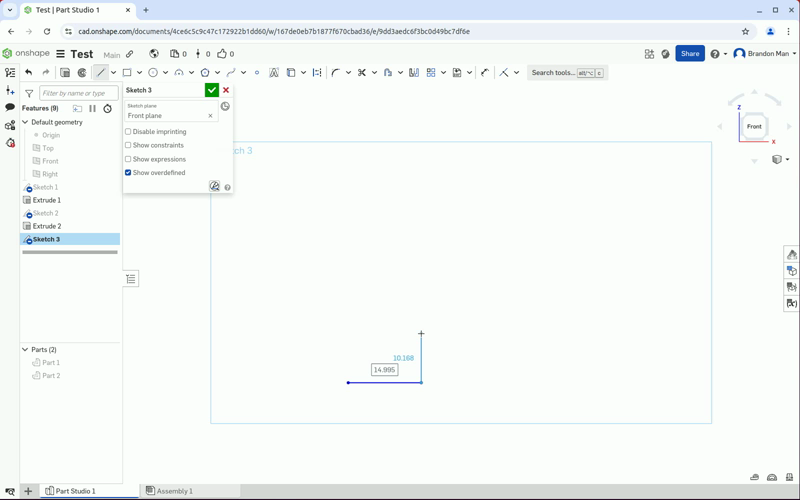
click(421, 333)
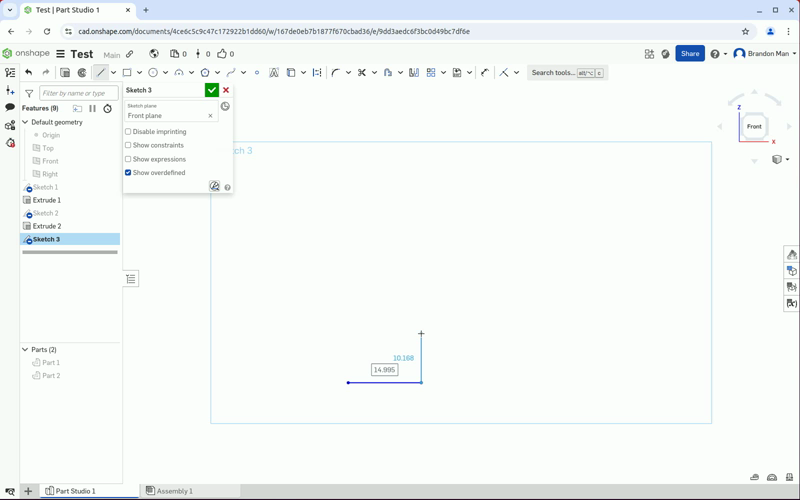
key_up(shift)
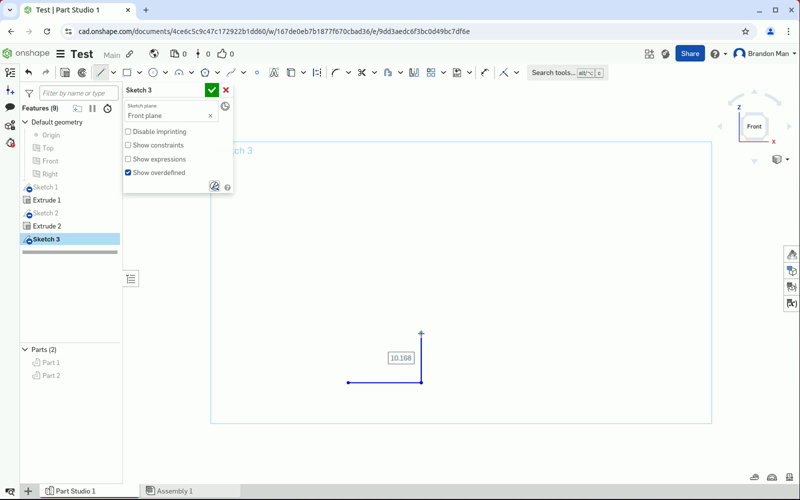
key_down(shift)
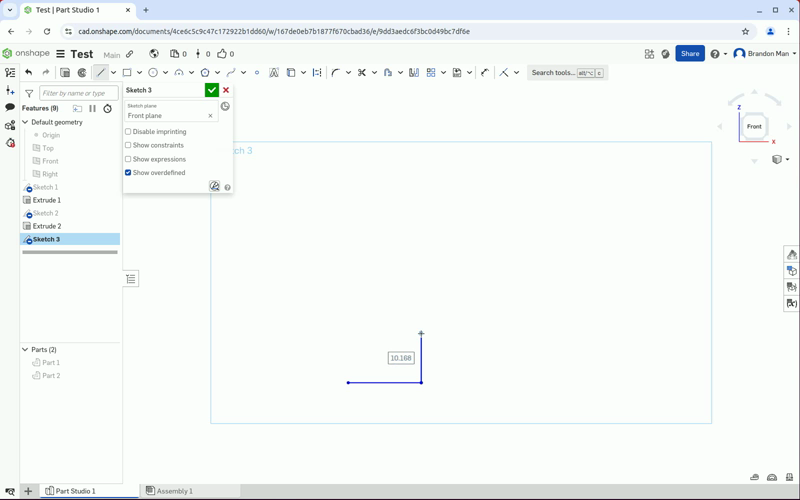
mouse_move(499, 333)
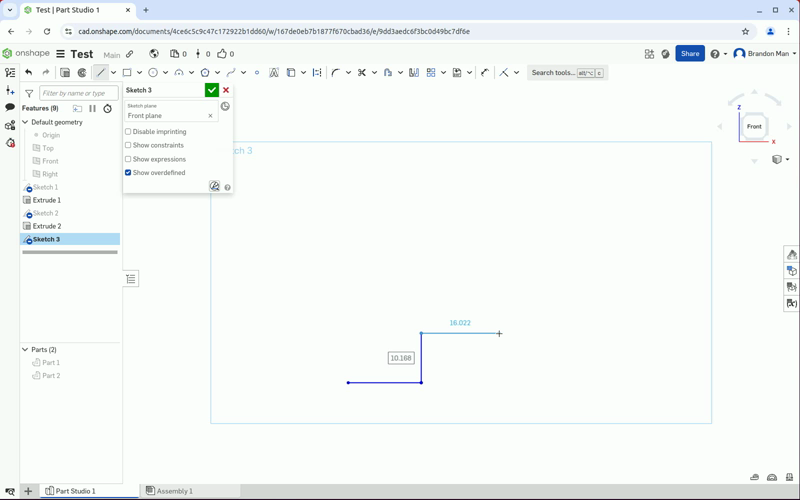
click(499, 333)
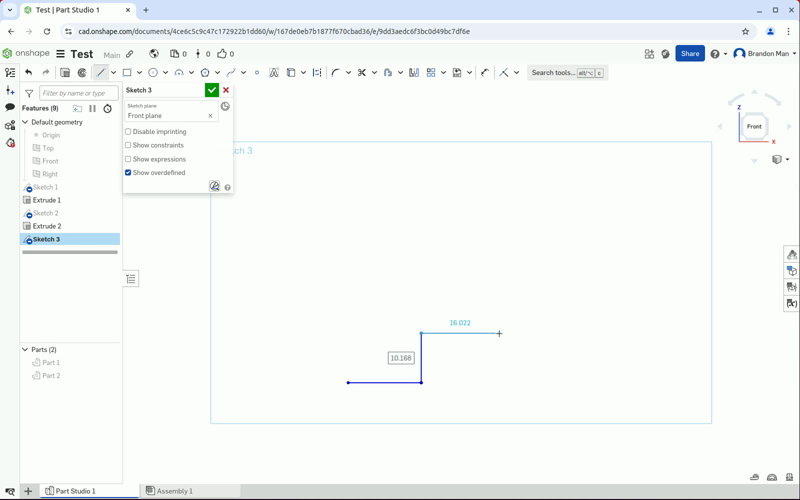
key_up(shift)
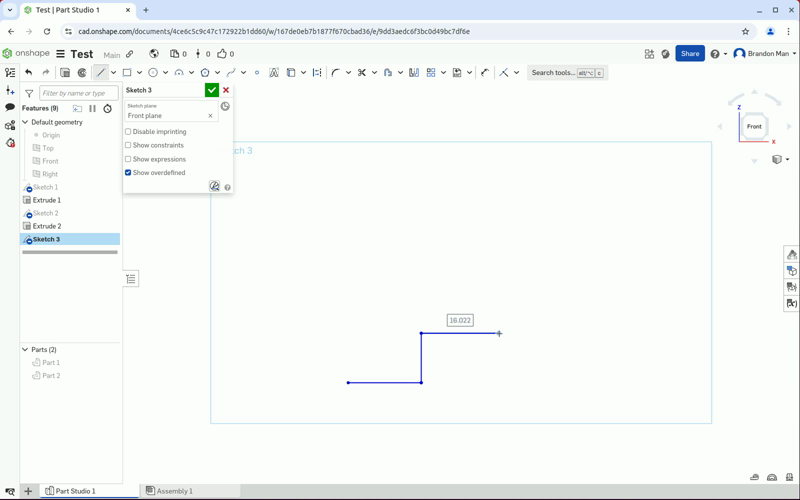
key_down(shift)
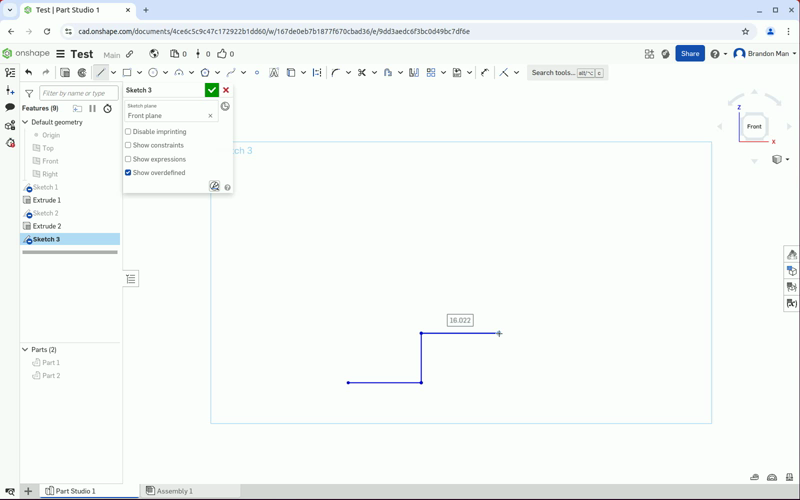
mouse_move(529, 333)
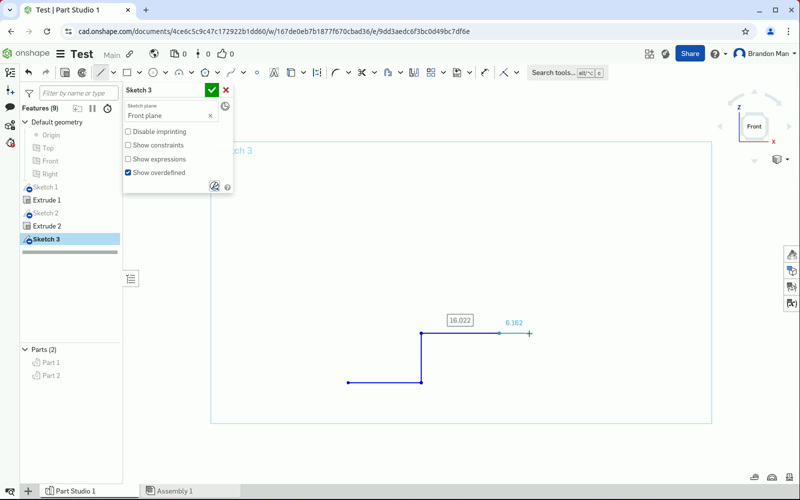
mouse_move(499, 382)
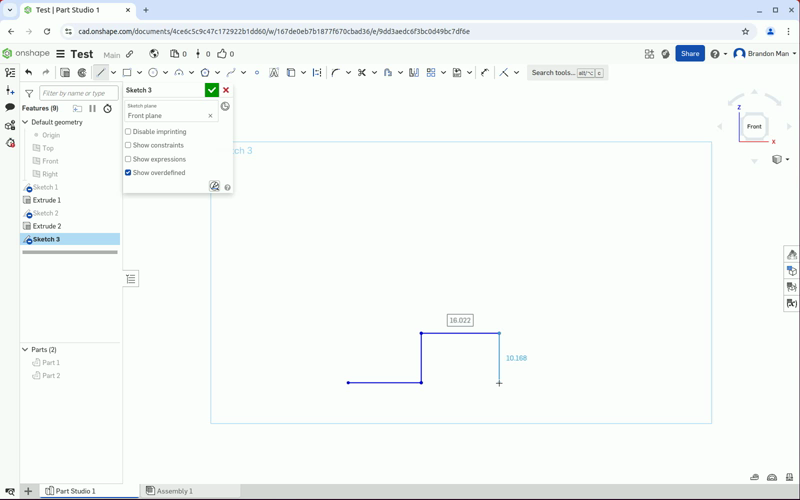
click(499, 382)
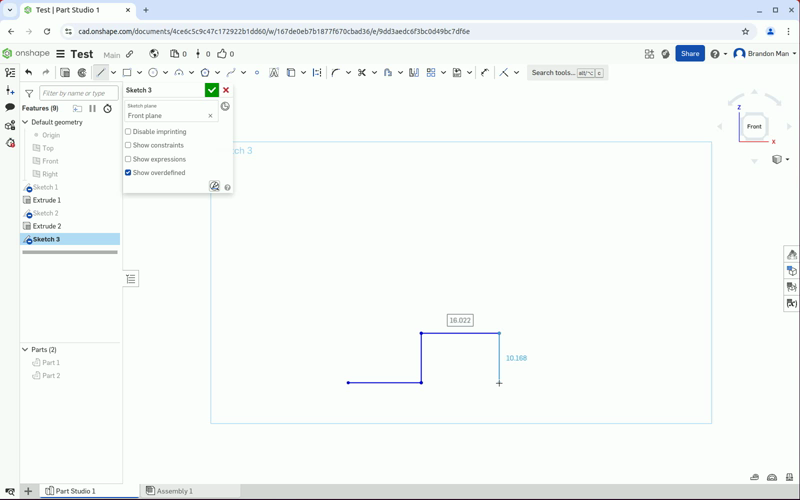
key_up(shift)
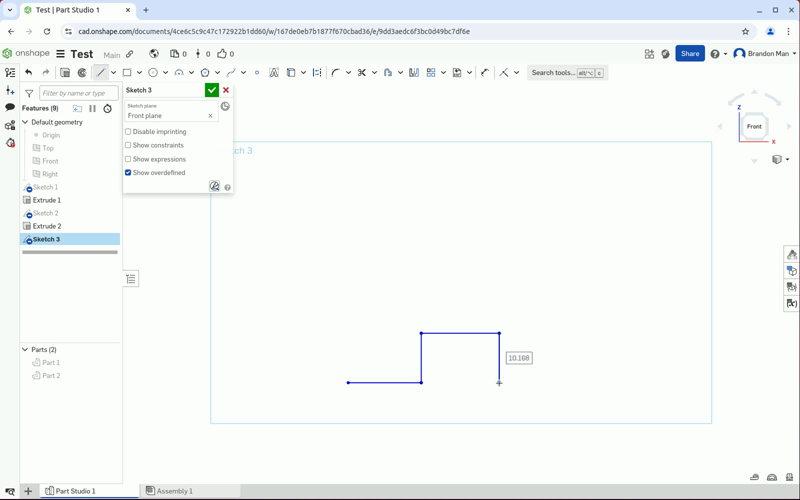
key_down(shift)
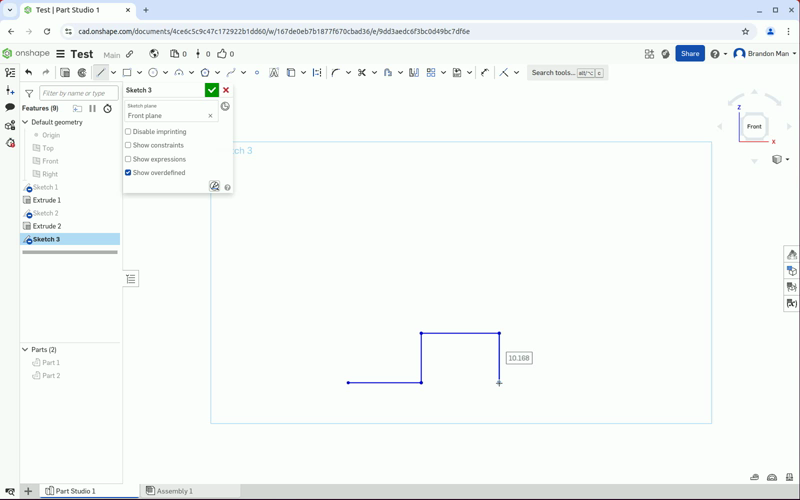
mouse_move(572, 382)
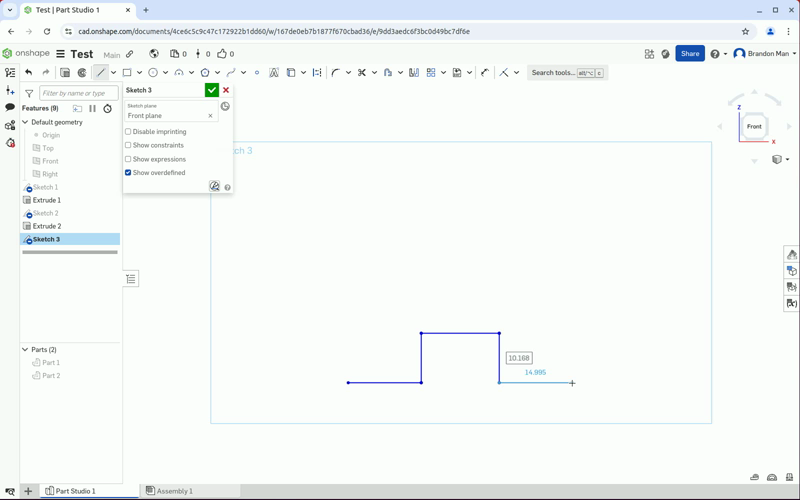
click(572, 382)
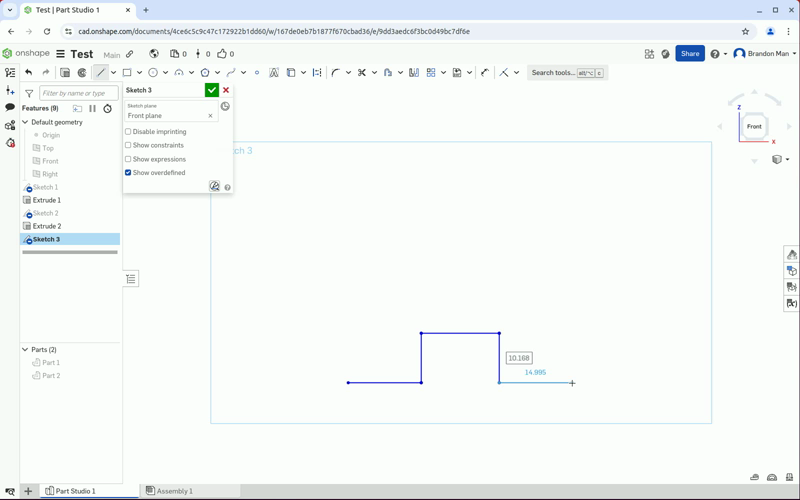
key_up(shift)
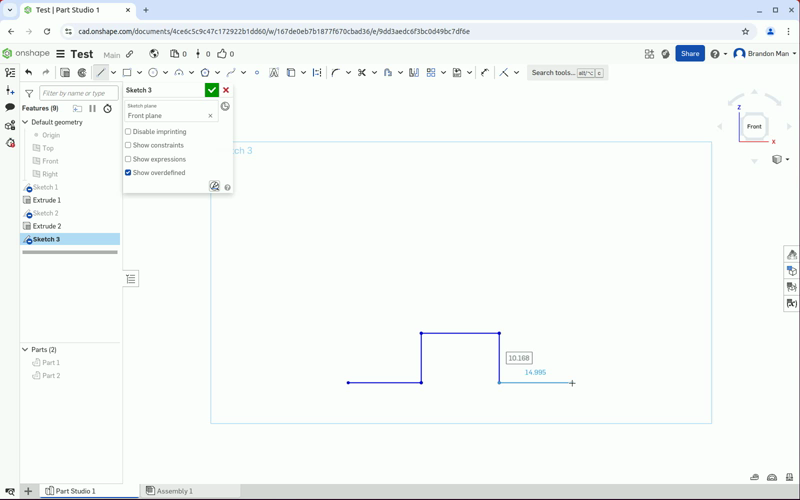
key_down(shift)
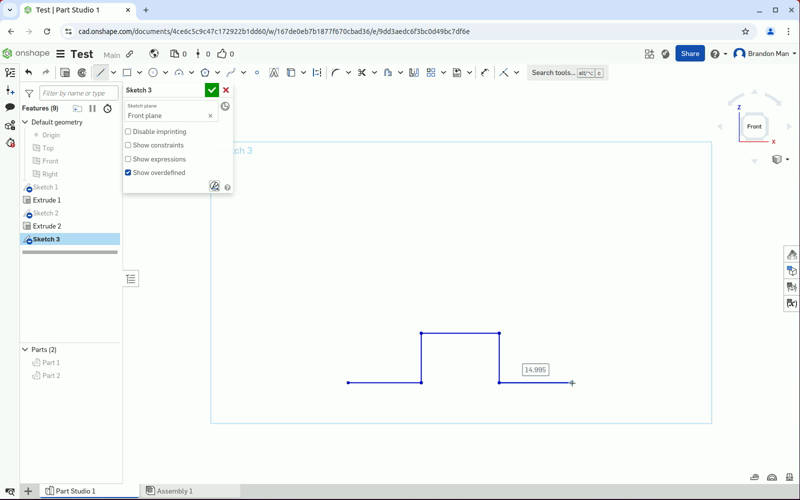
mouse_move(572, 321)
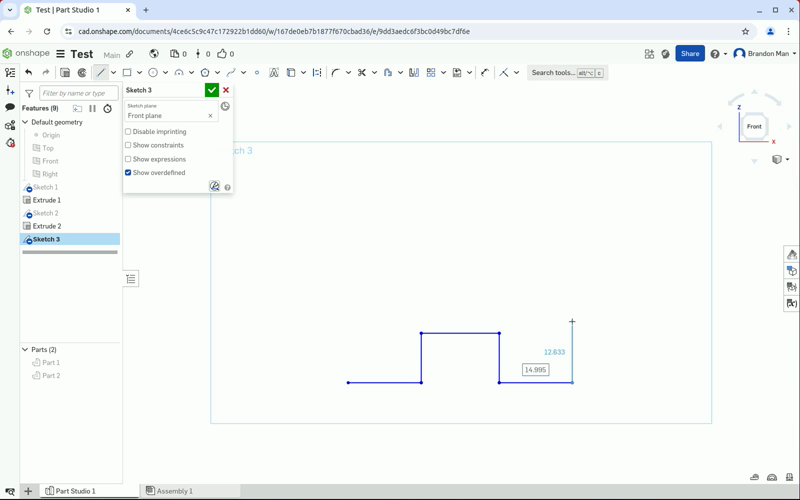
click(572, 321)
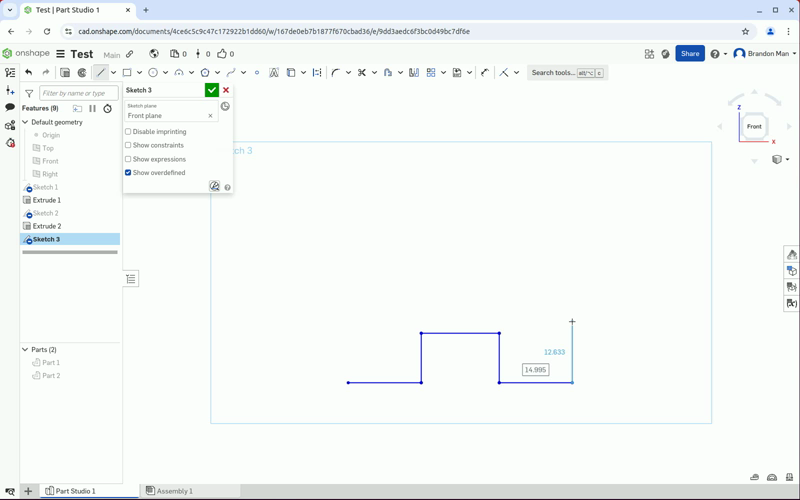
key_up(shift)
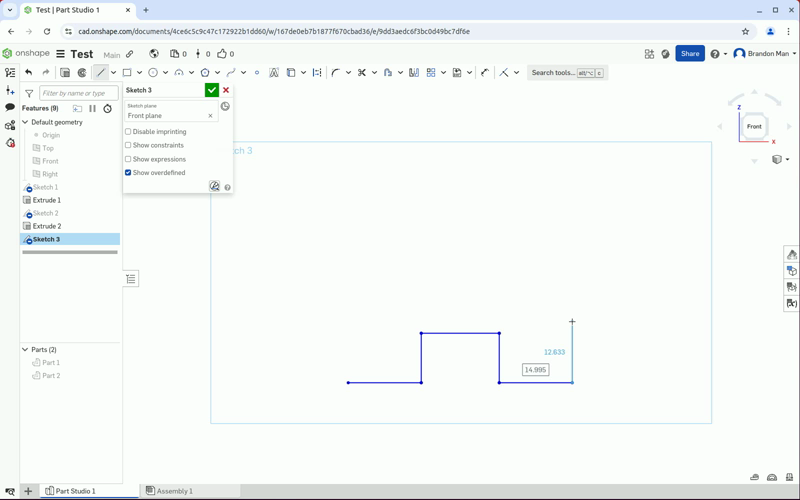
key_down(shift)
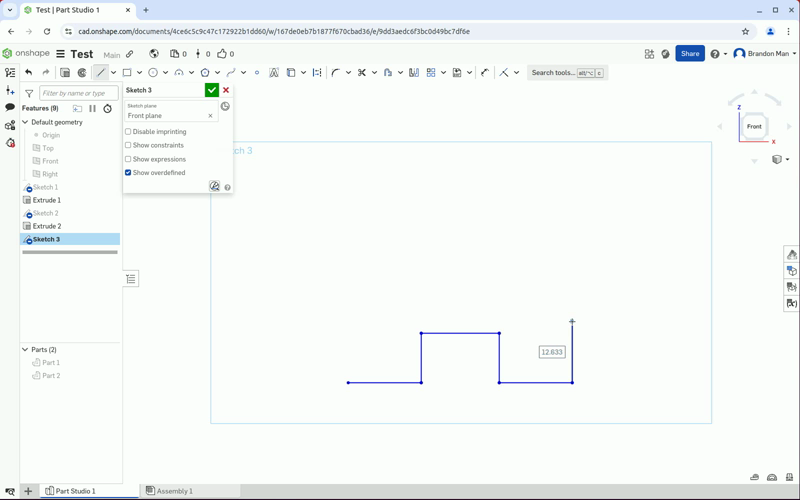
mouse_move(348, 321)
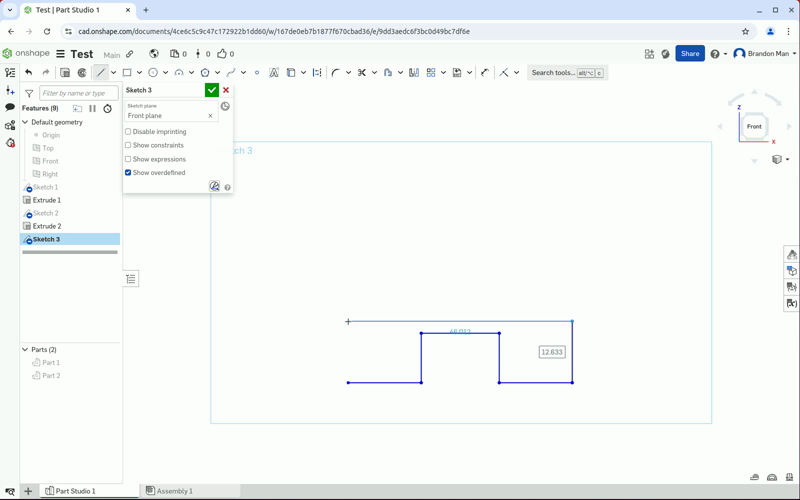
click(348, 321)
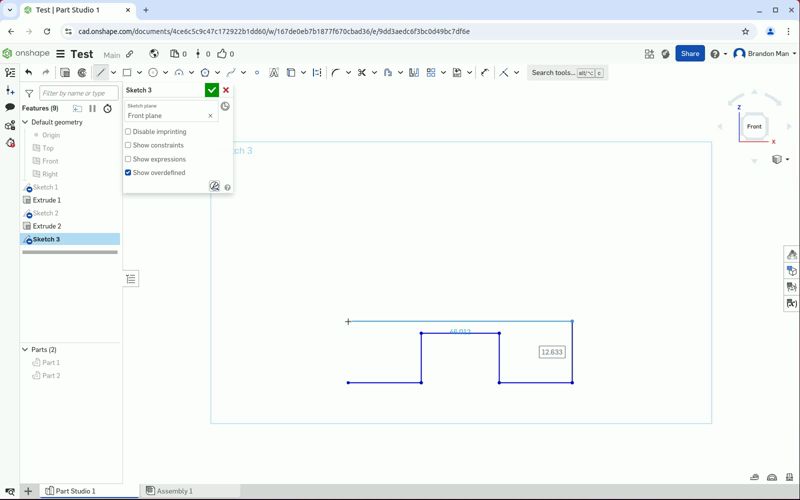
key_up(shift)
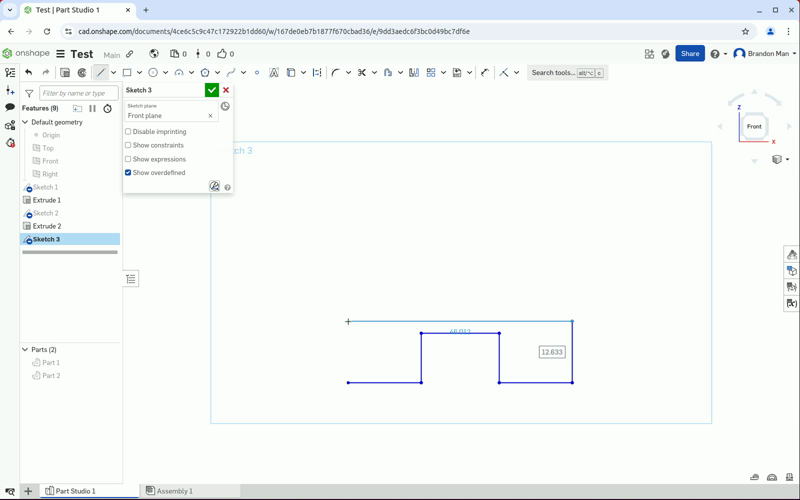
key_down(shift)
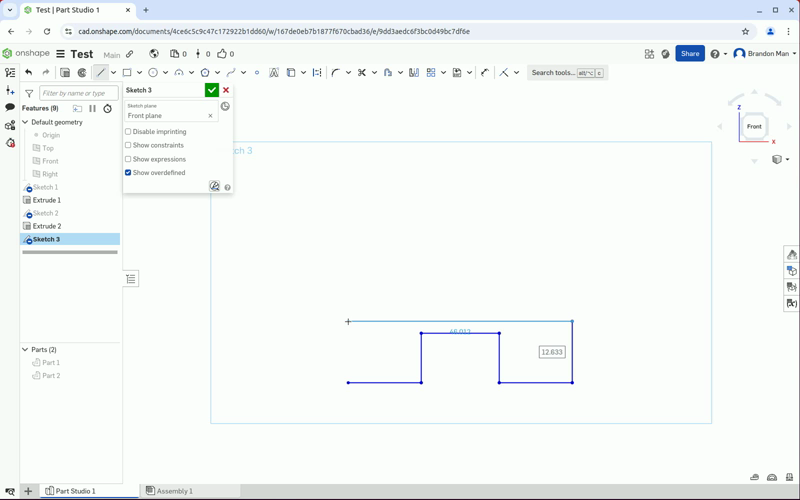
mouse_move(348, 382)
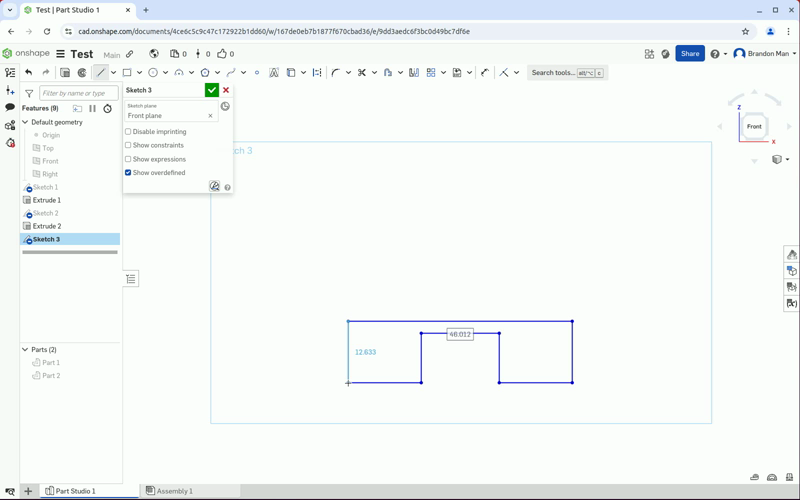
key_up(shift)
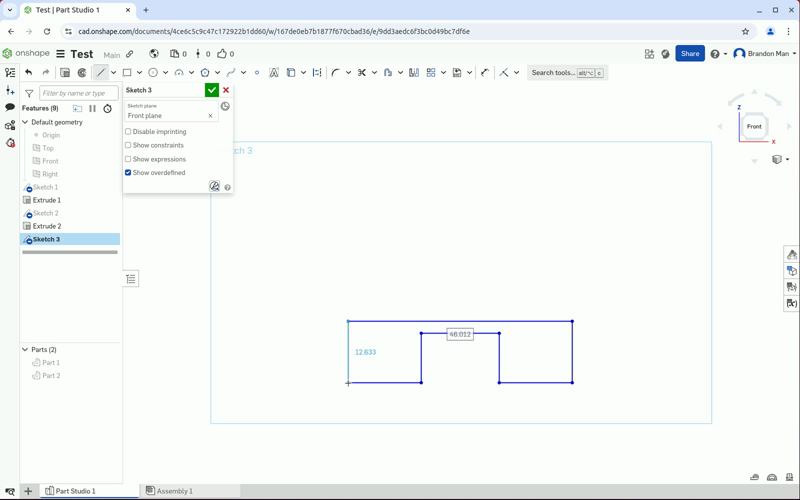
click(348, 382)
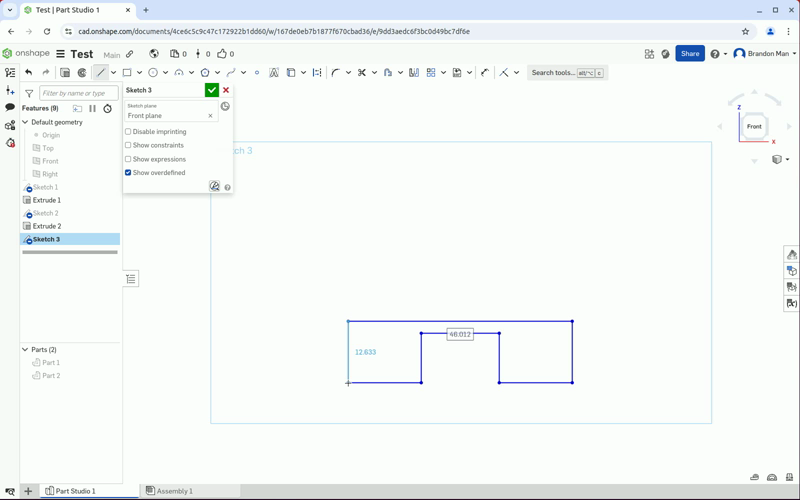
key(esc)
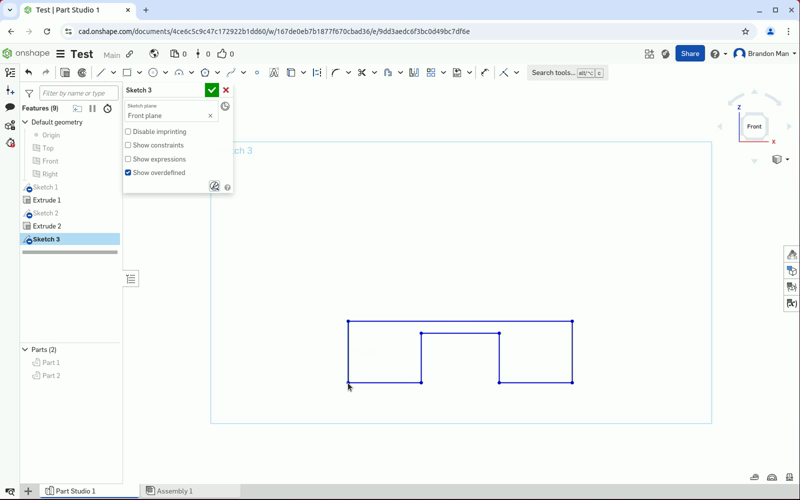
mouse_move(523, 353)
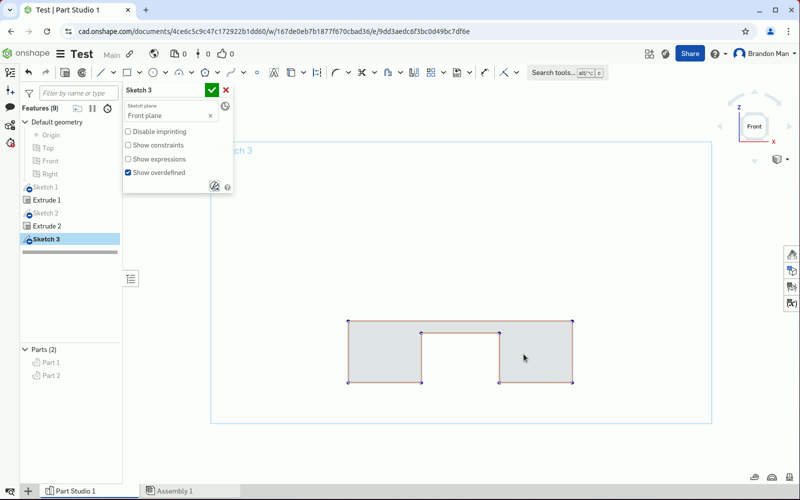
click(523, 353)
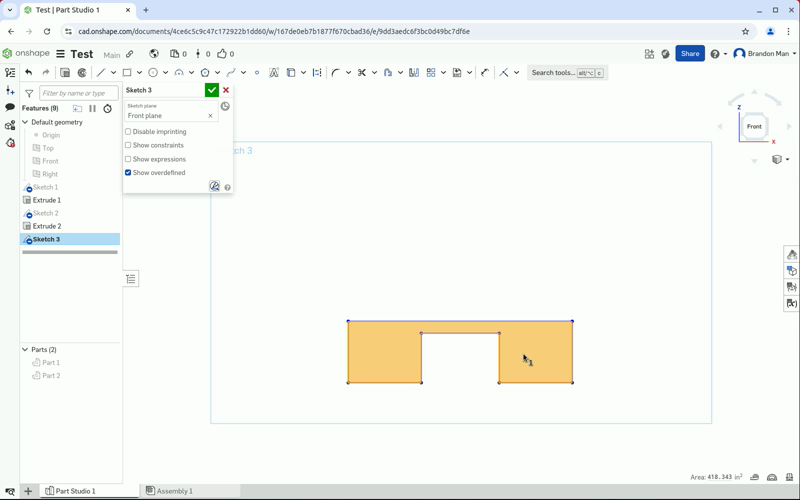
mouse_move(73, 352)
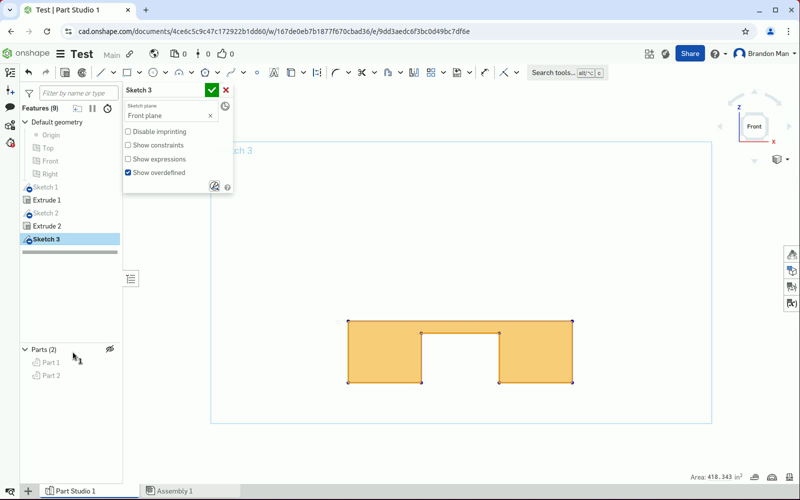
key(shift+y)
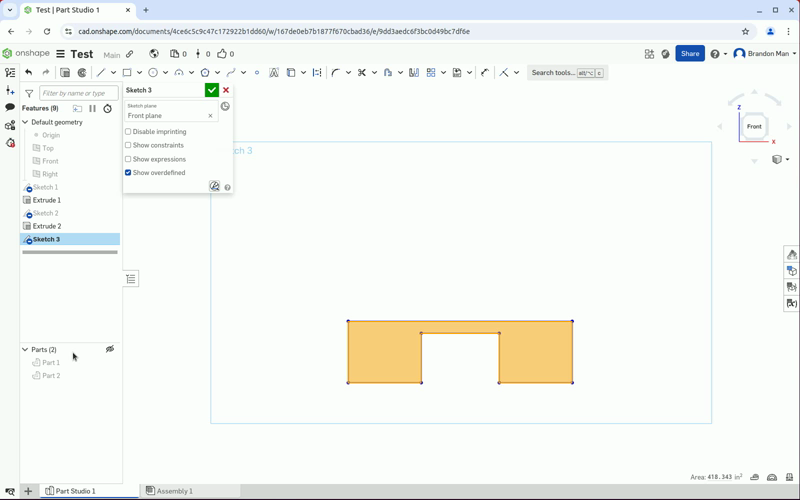
key(shift+e)
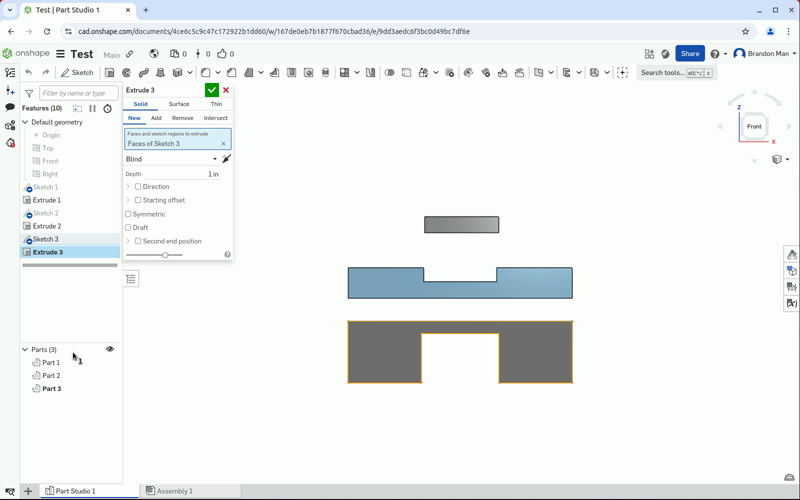
mouse_move(143, 106)
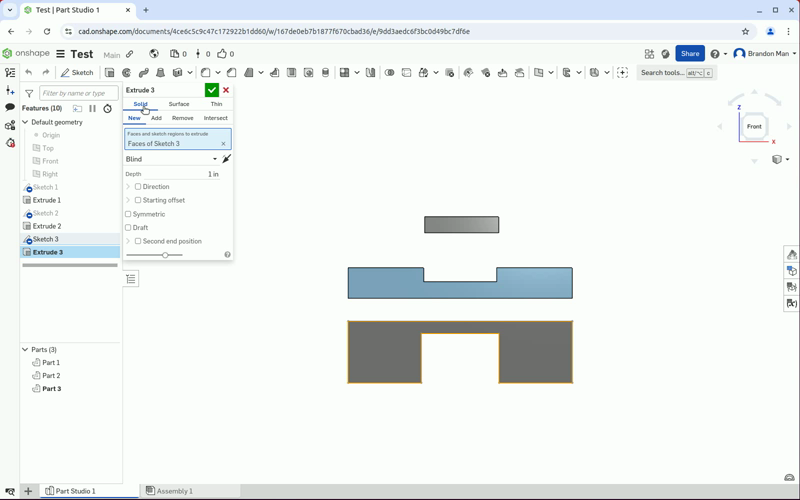
click(143, 106)
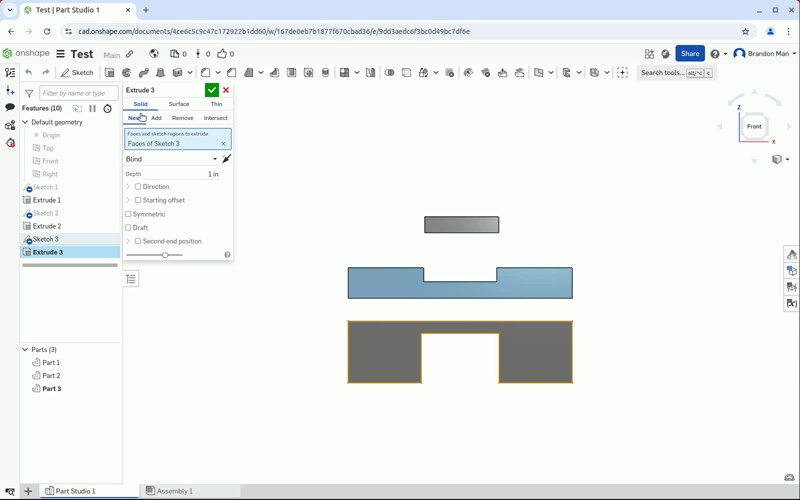
mouse_move(137, 120)
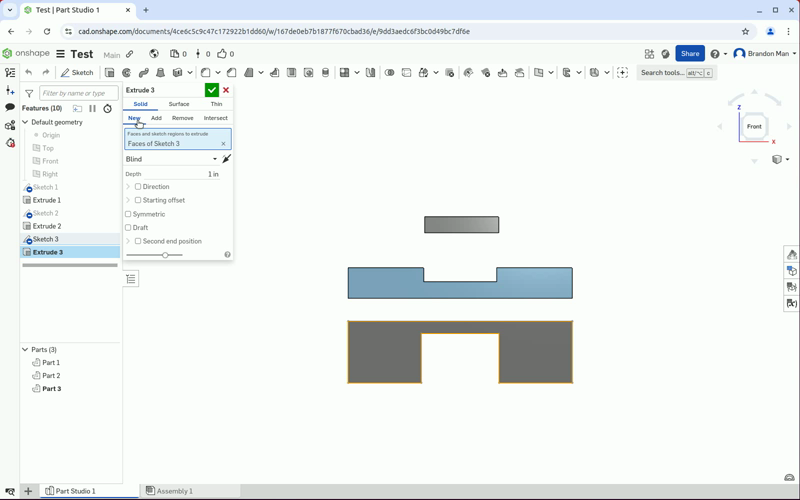
click(137, 120)
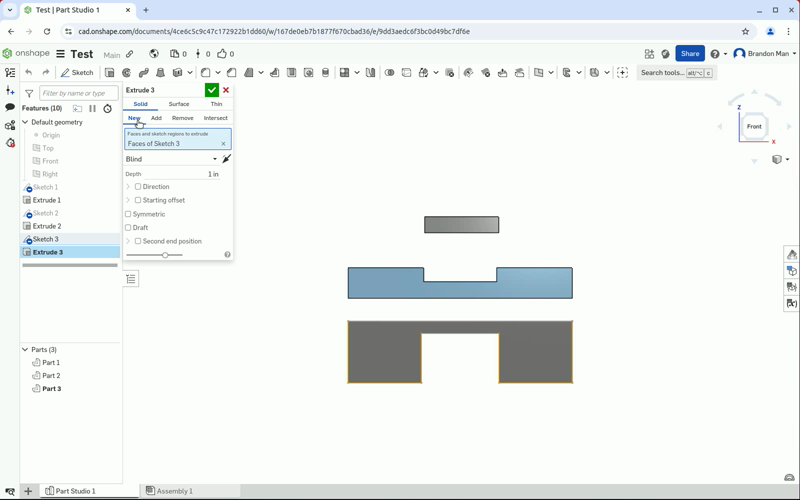
key(tab, 4)
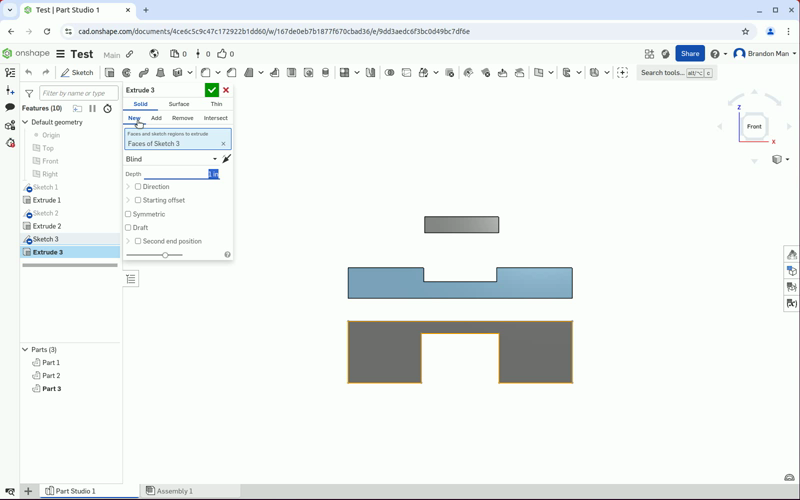
text(6.258)
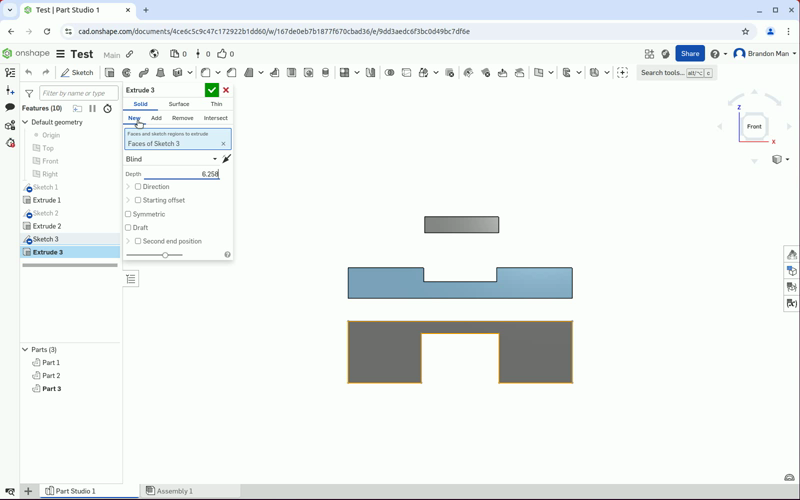
key(tab, 3)
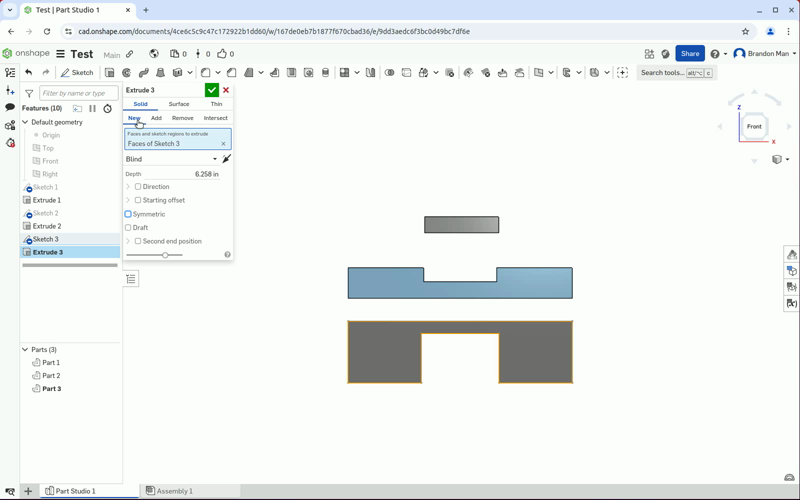
key(space)
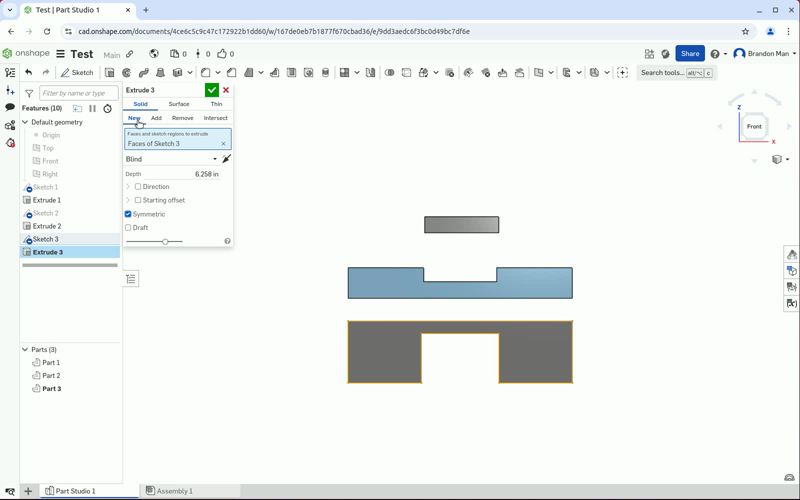
key(enter)
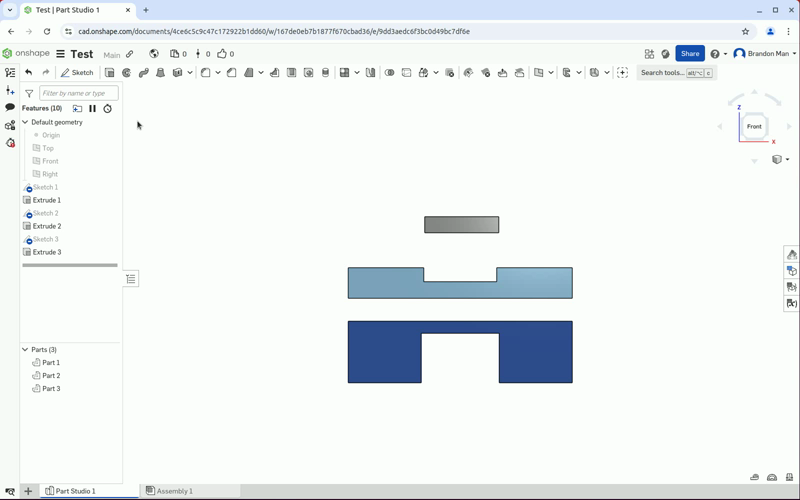
key(shift+h)
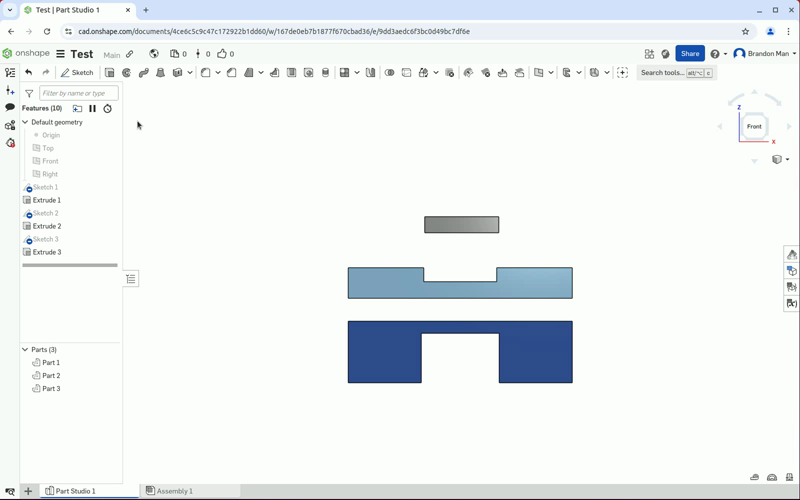
key(shift+h)
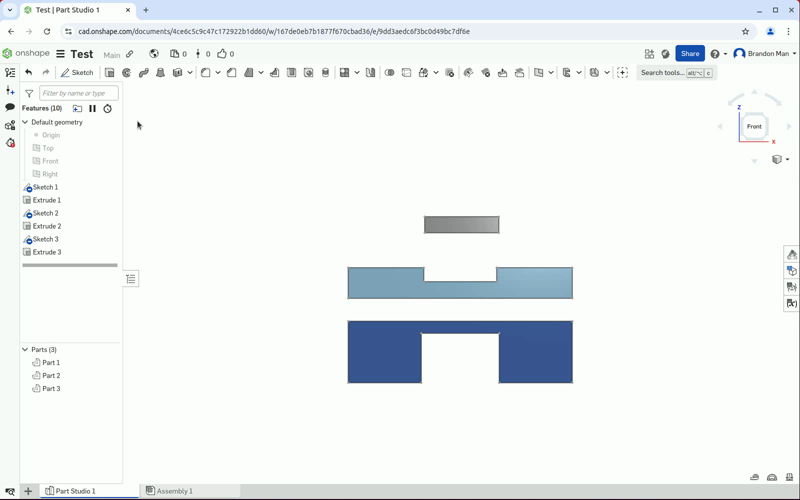
key(shift+7)
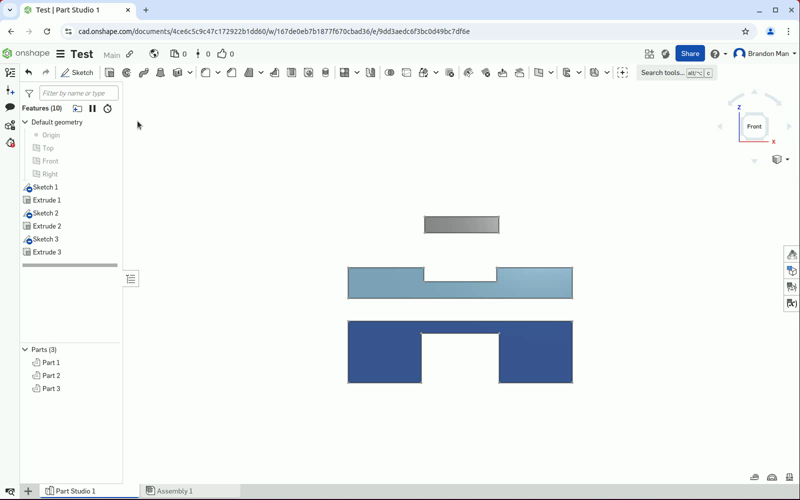
key(left, 2)
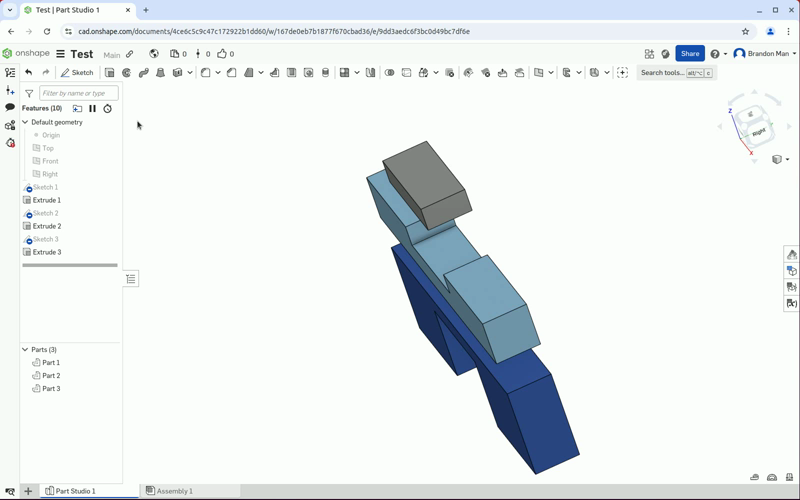
key(down, 2)
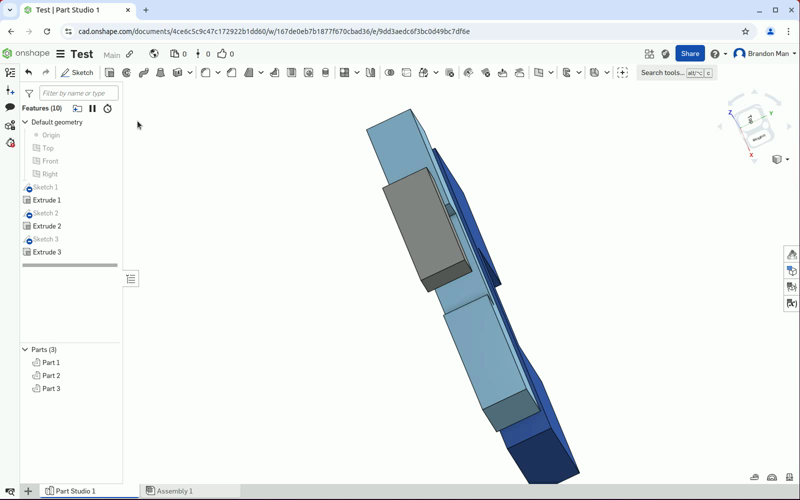
key(up, 2)
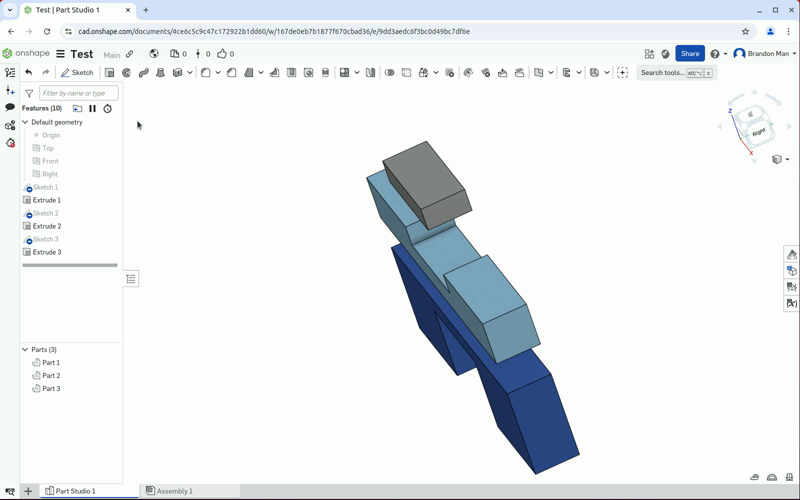
key(right, 2)
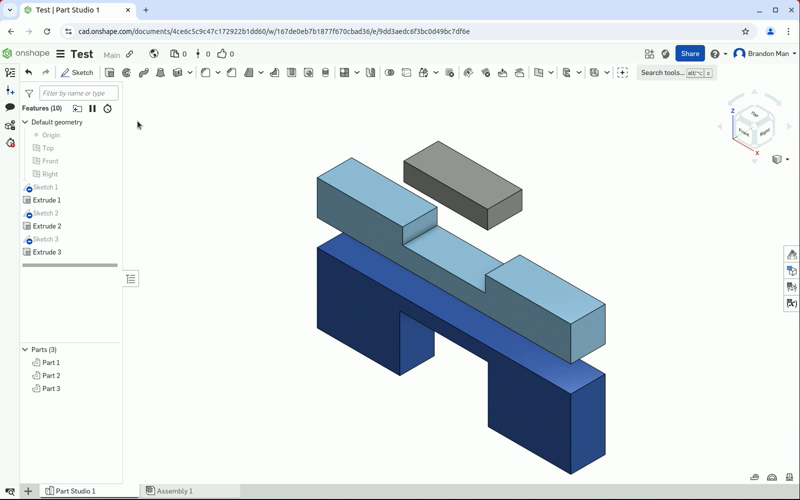
mouse_move(73, 189)
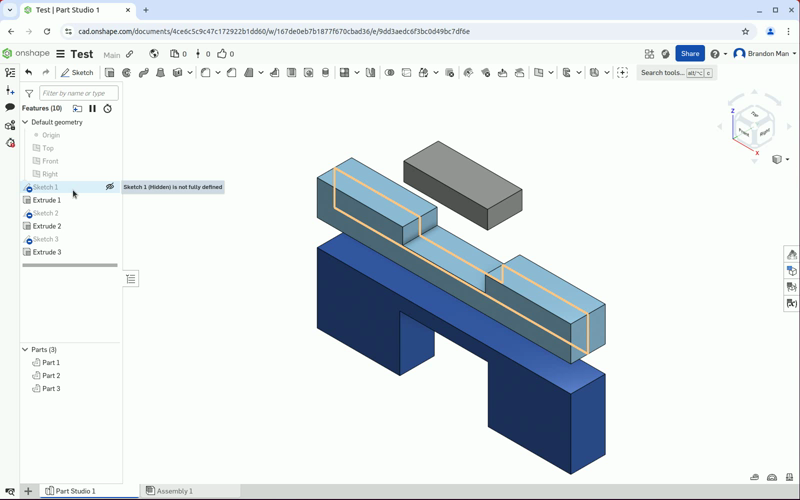
click(73, 189)